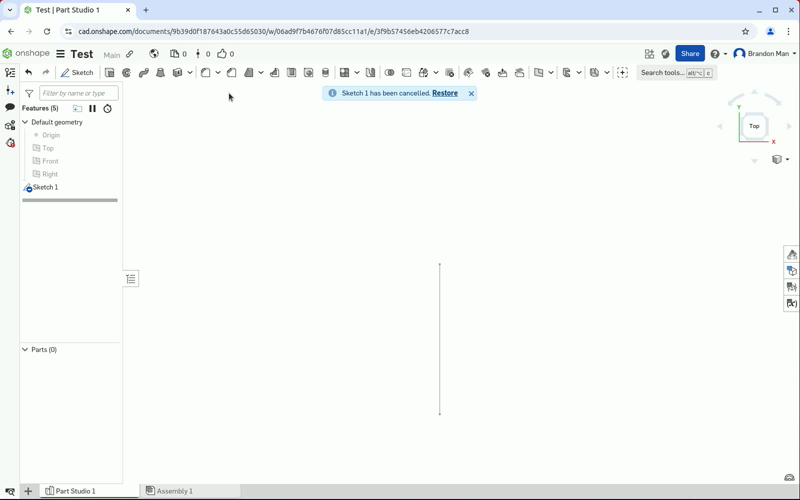
key(shift+h)
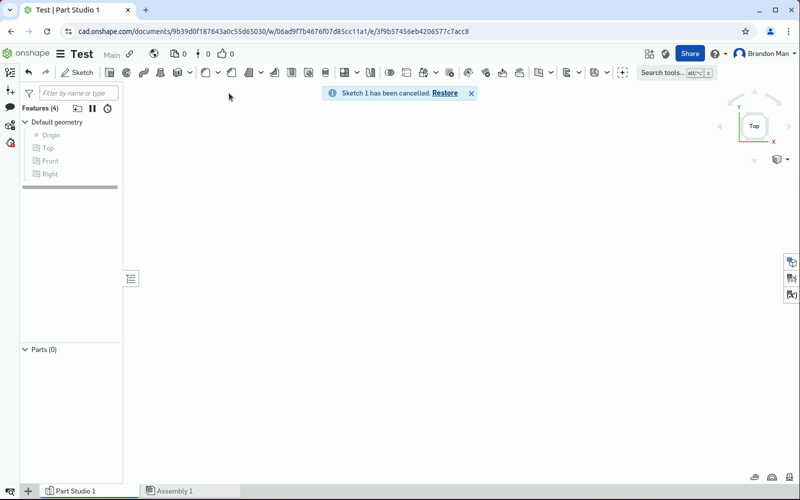
mouse_move(73, 352)
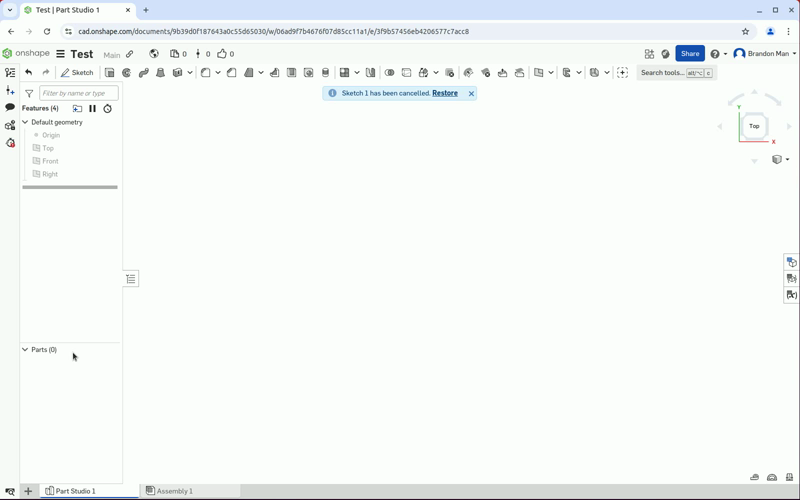
key(y)
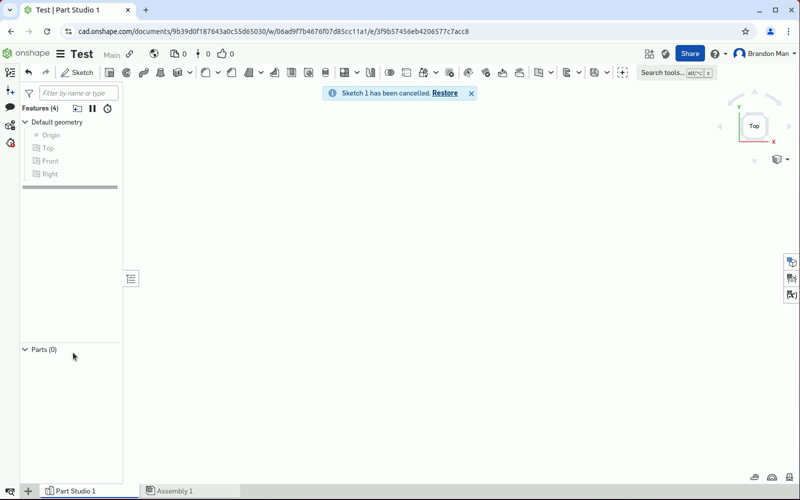
key(shift+p)
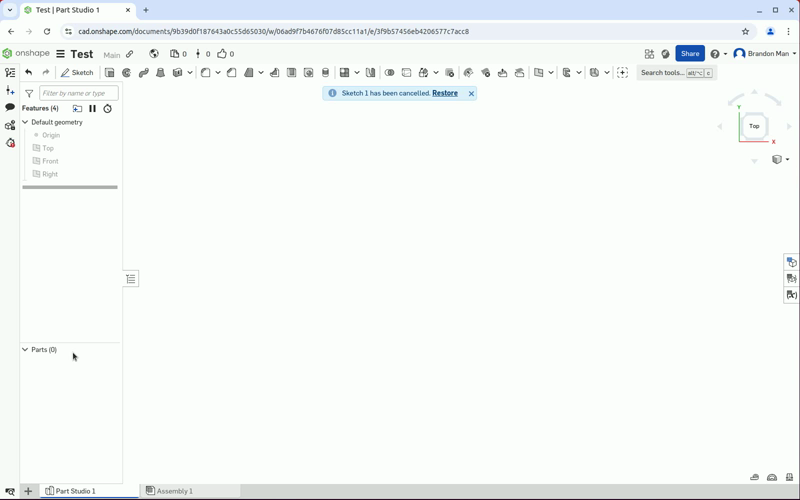
key(space)
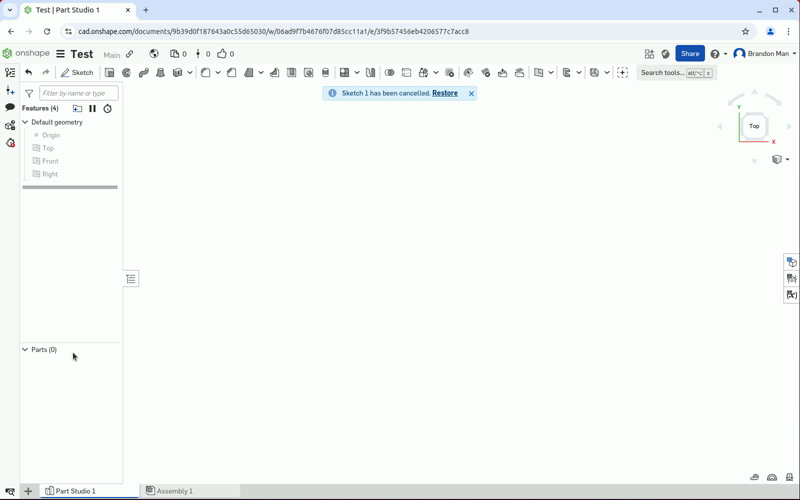
key_down(shift)
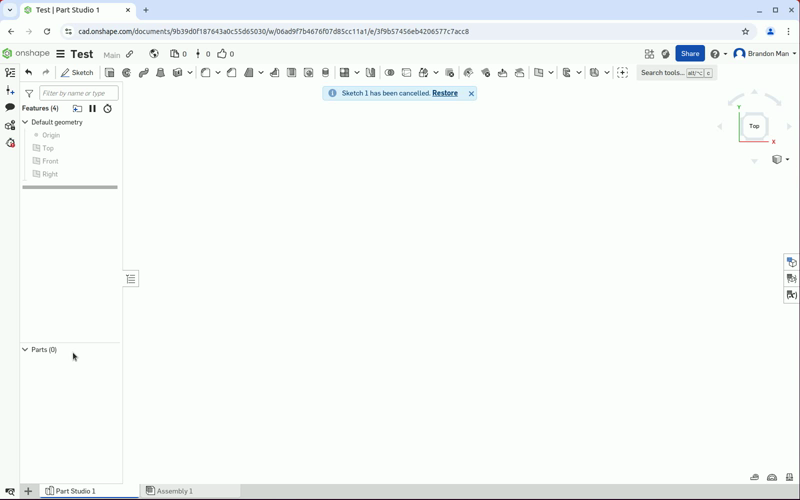
key(up)
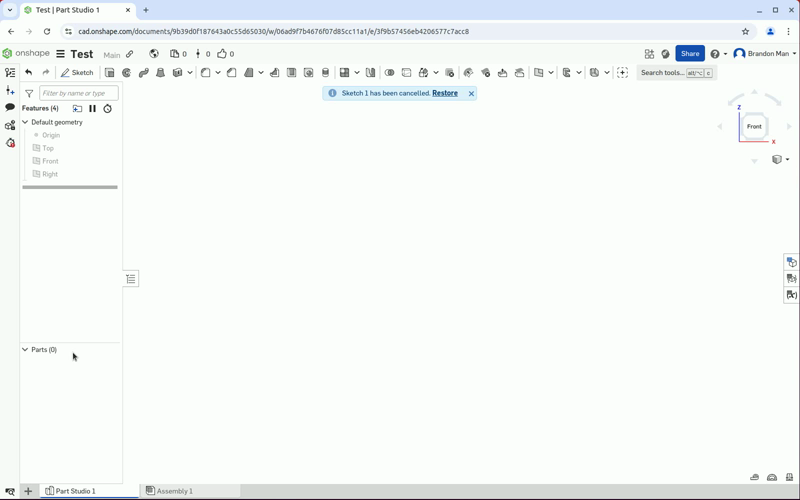
key_up(shift)
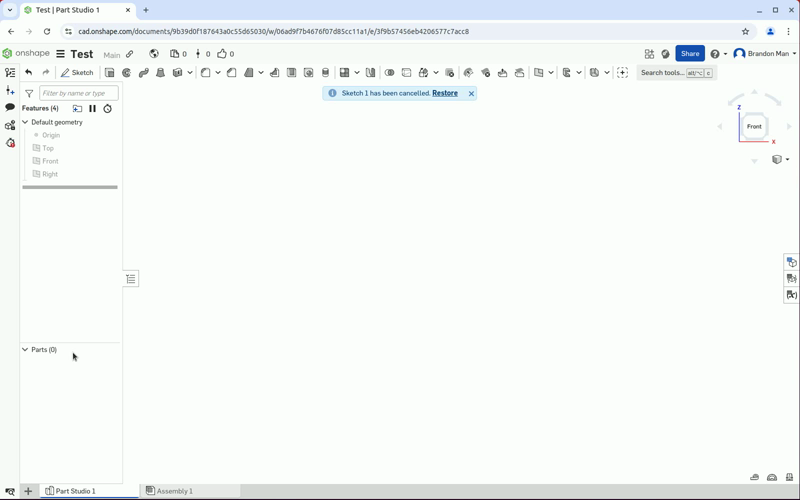
mouse_move(73, 352)
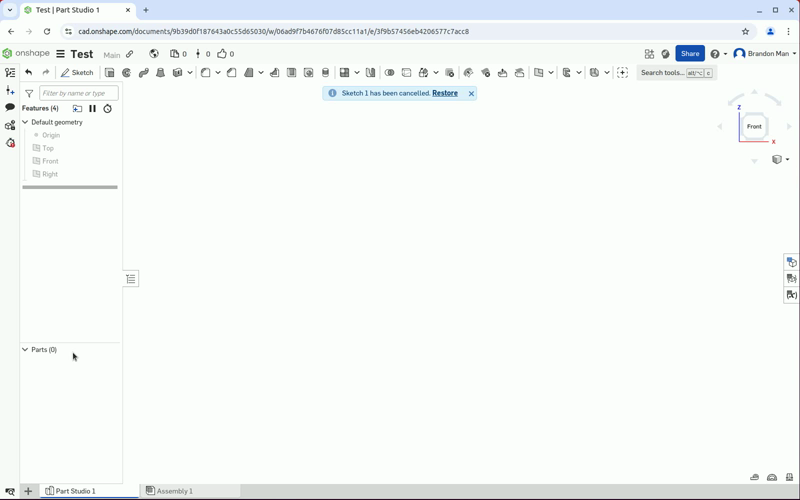
key(shift+y)
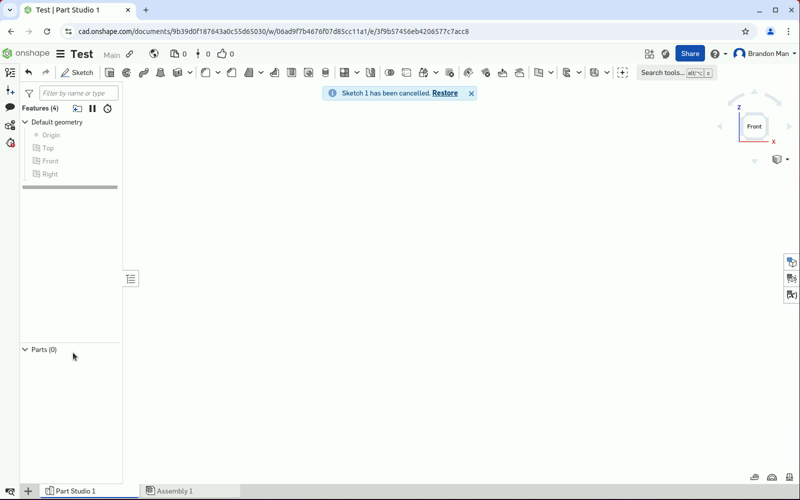
key(shift+s)
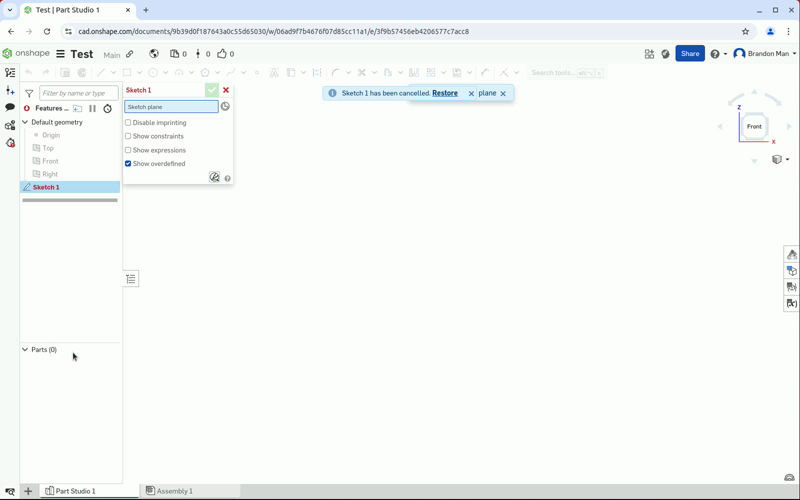
mouse_move(73, 163)
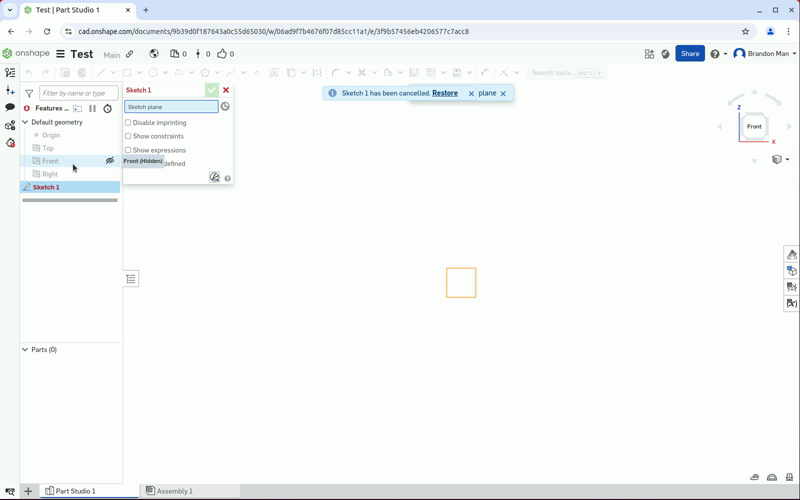
click(73, 163)
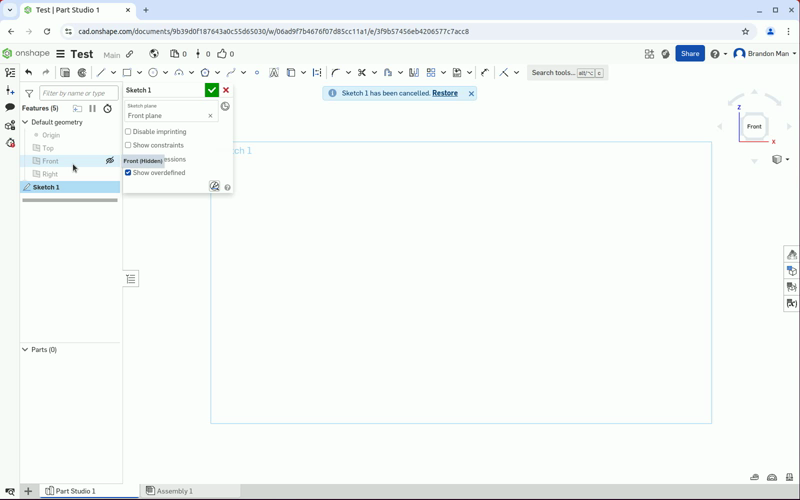
mouse_move(73, 352)
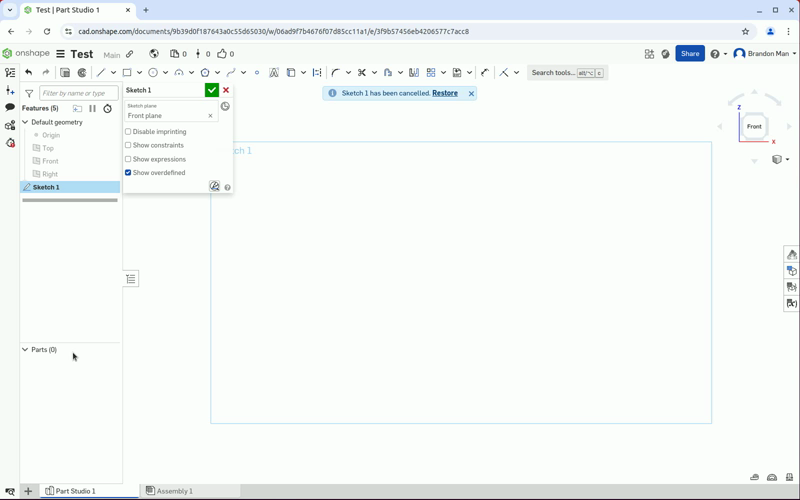
key(y)
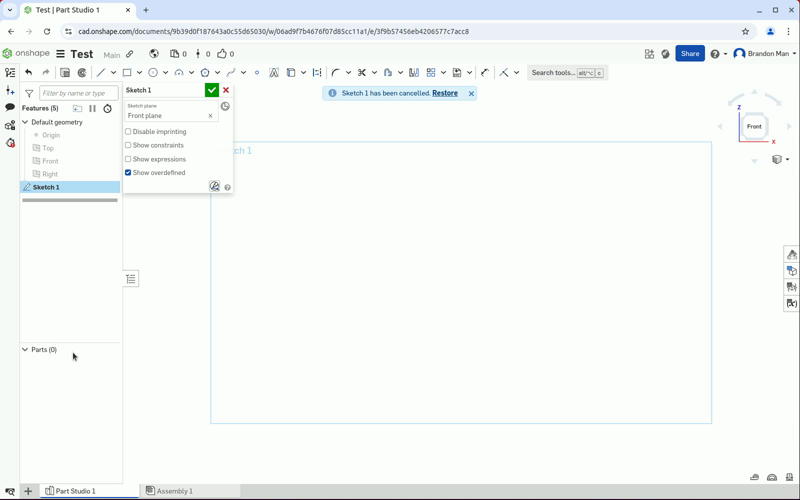
key(c)
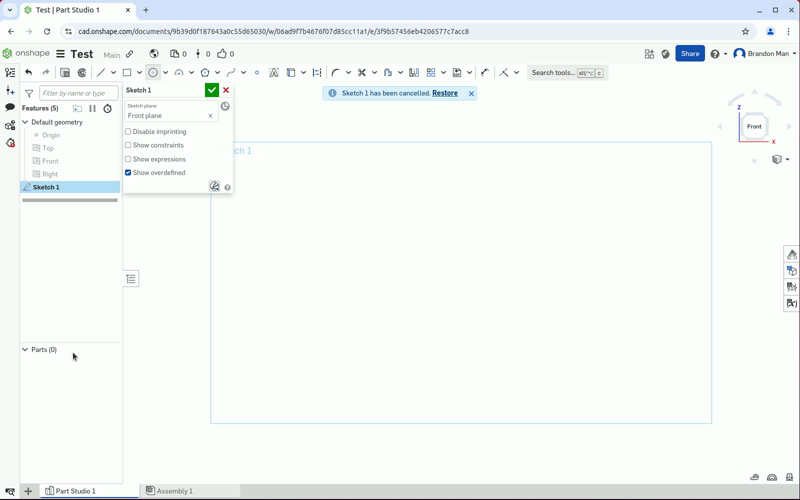
key_down(shift)
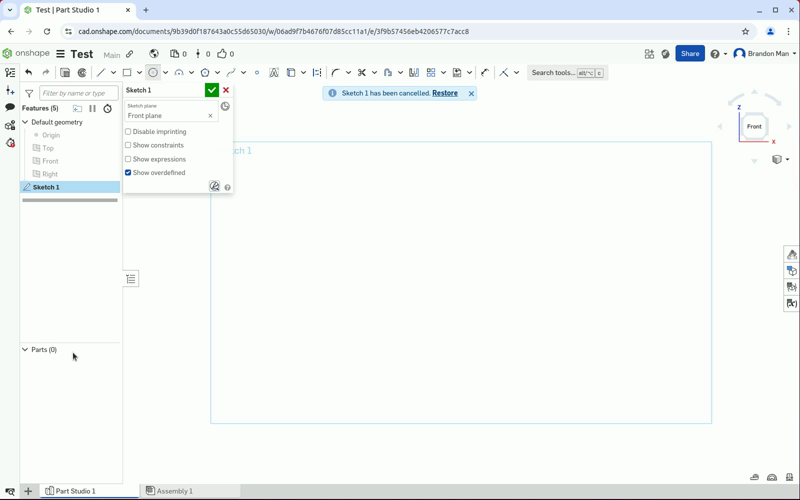
mouse_move(391, 322)
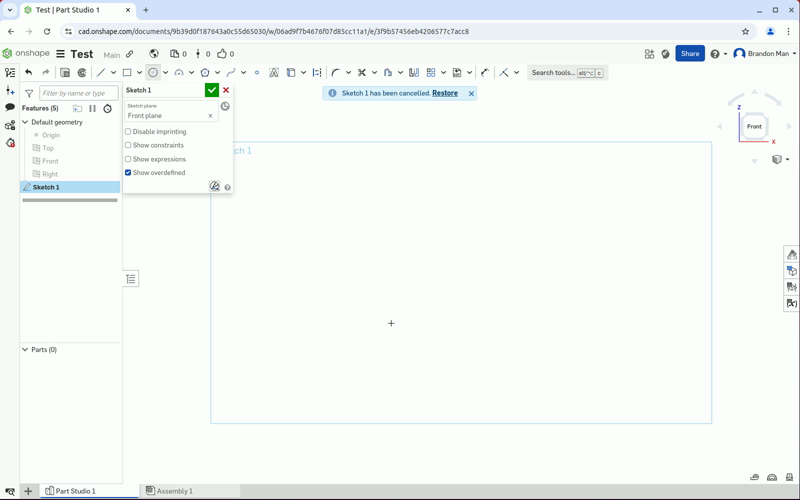
click(391, 322)
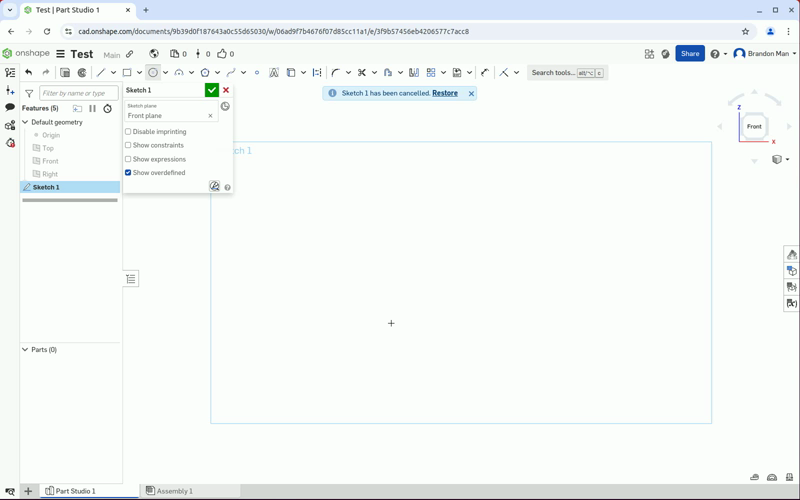
key_up(shift)
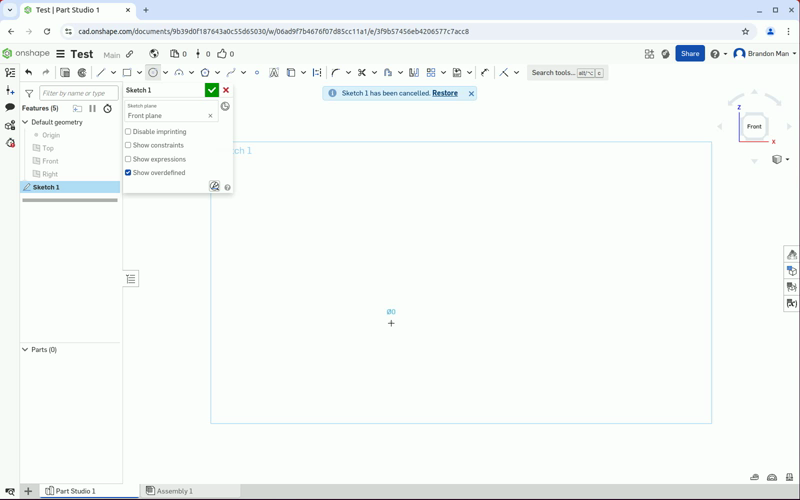
mouse_move(424, 322)
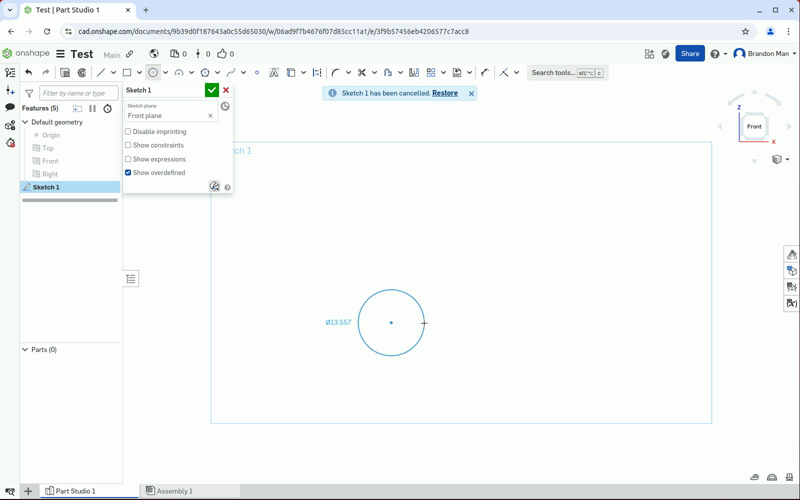
click(424, 322)
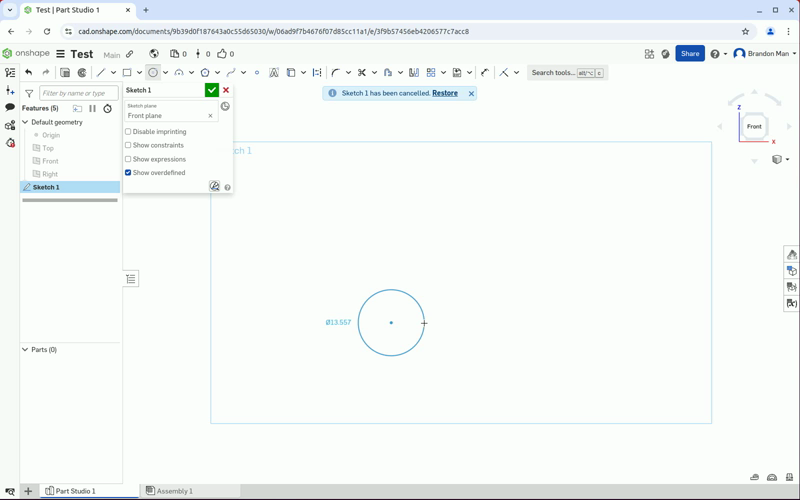
key(esc)
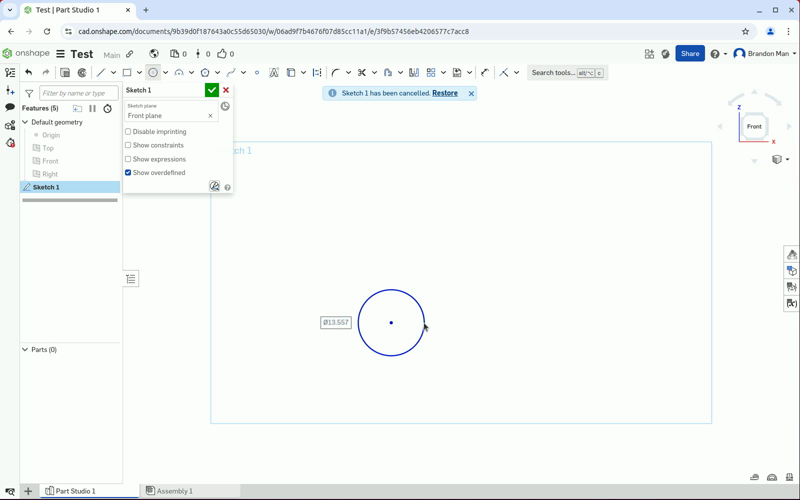
key(c)
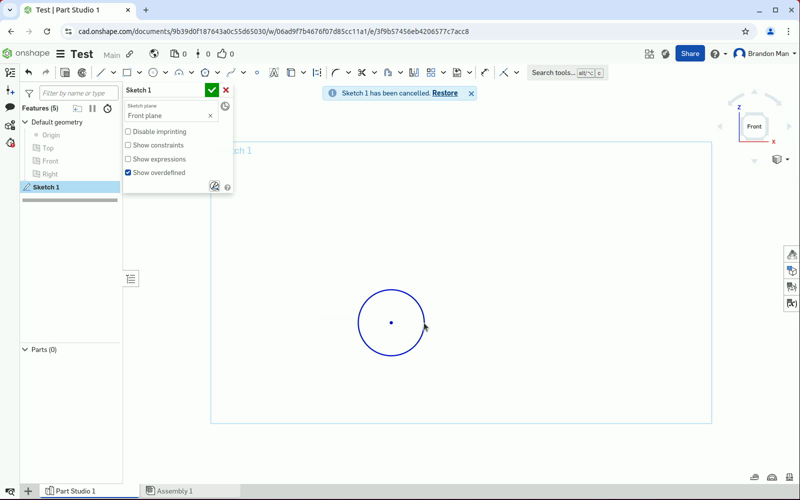
key_down(shift)
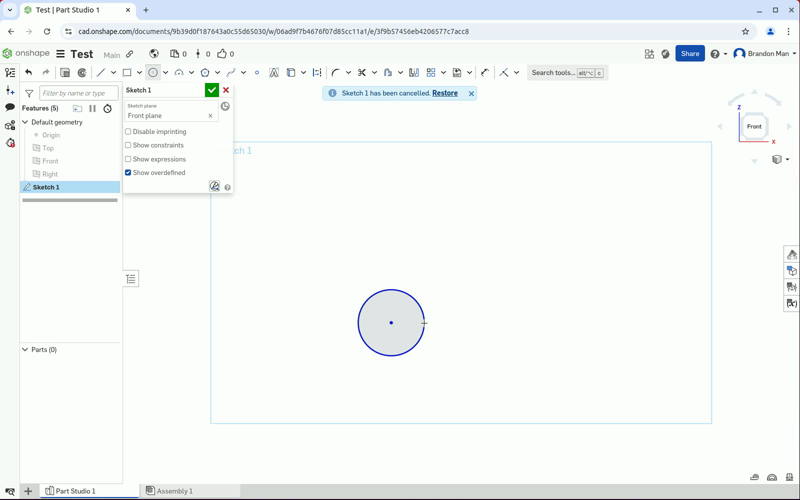
mouse_move(391, 322)
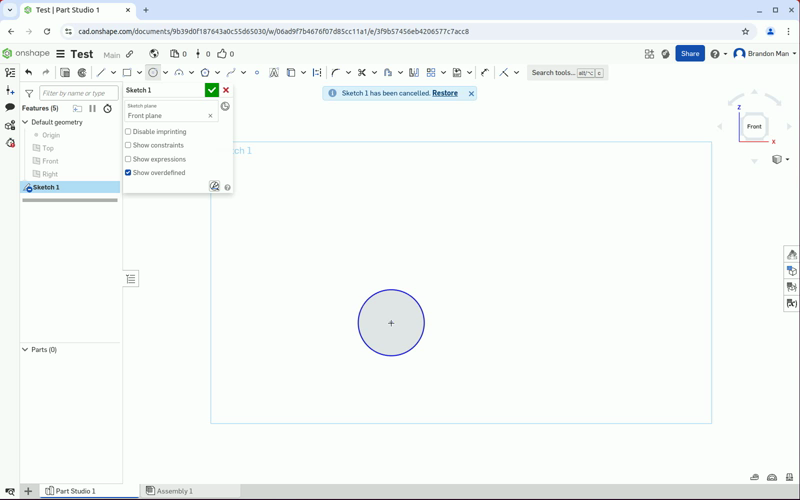
click(391, 322)
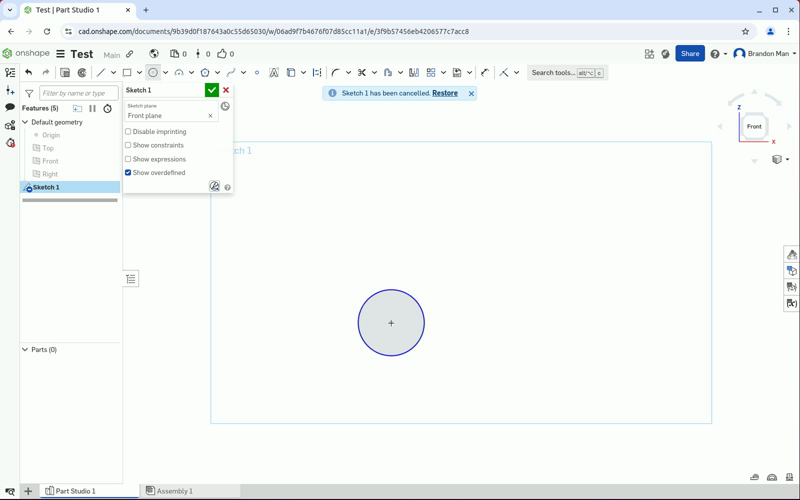
key_up(shift)
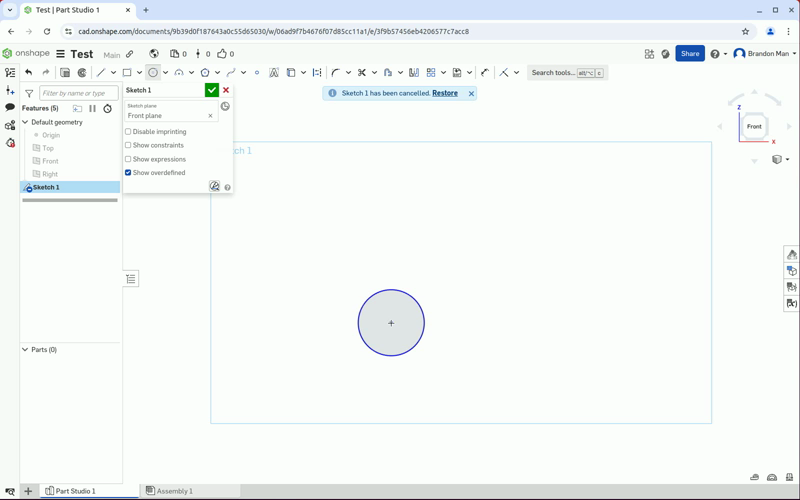
mouse_move(414, 322)
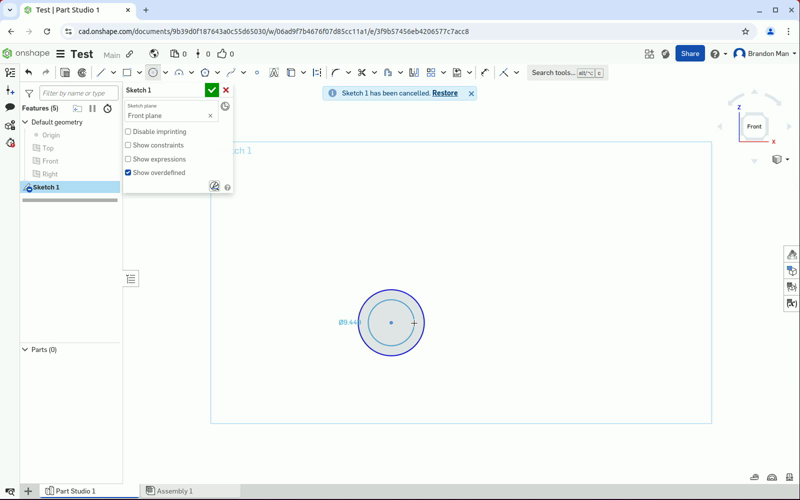
click(414, 322)
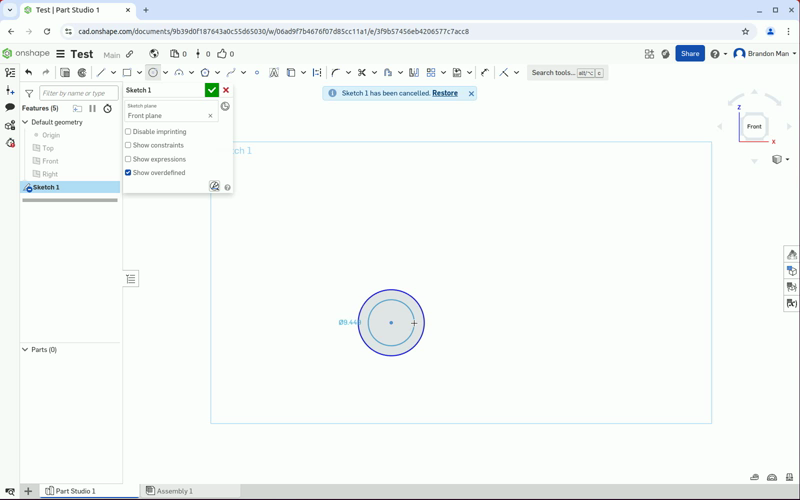
key(esc)
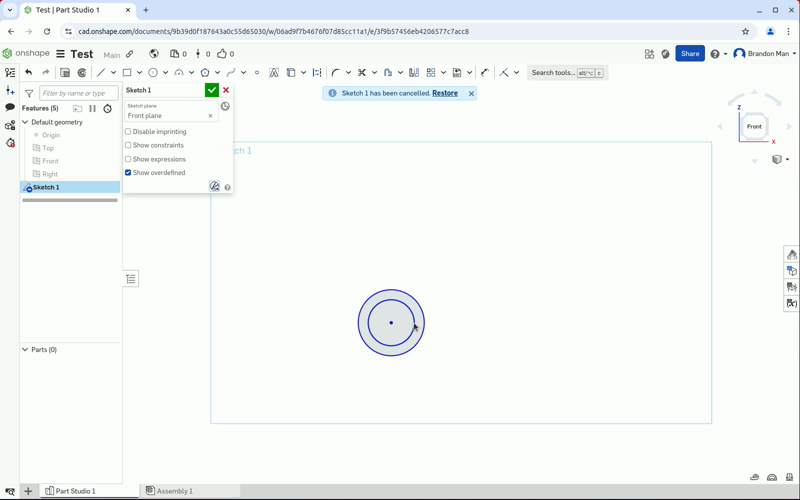
mouse_move(371, 304)
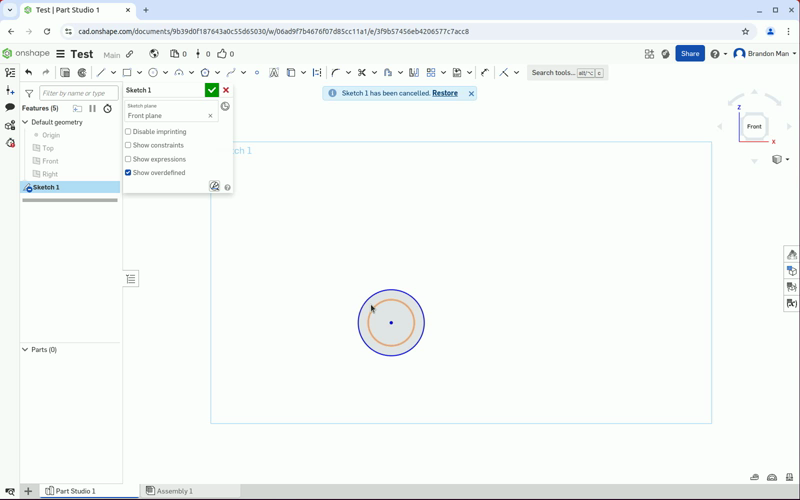
scroll(6)
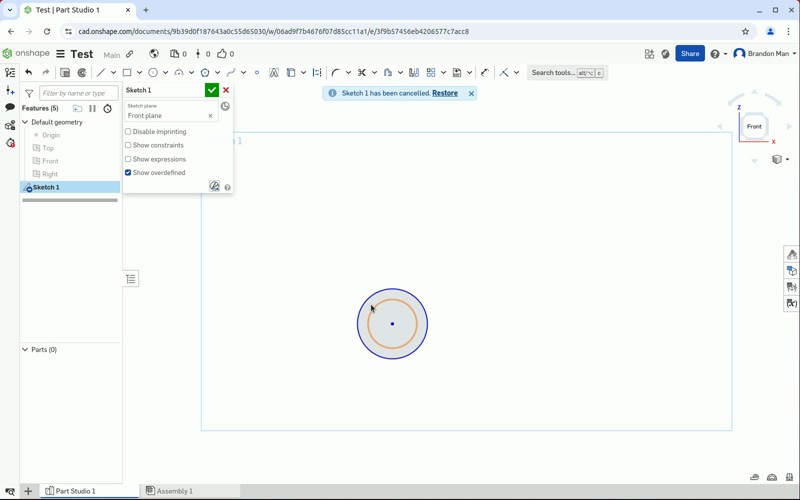
scroll(6)
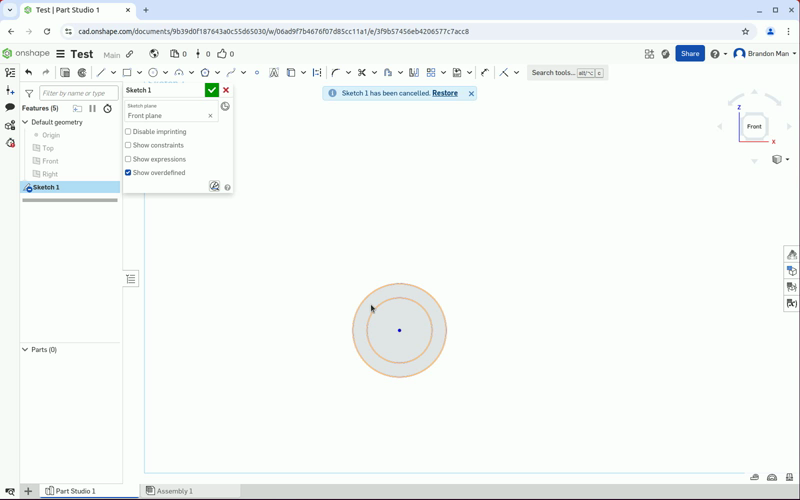
scroll(6)
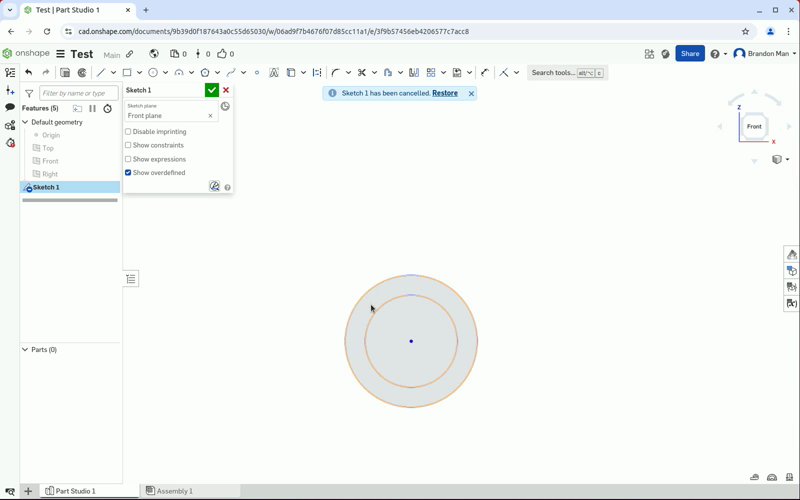
scroll(6)
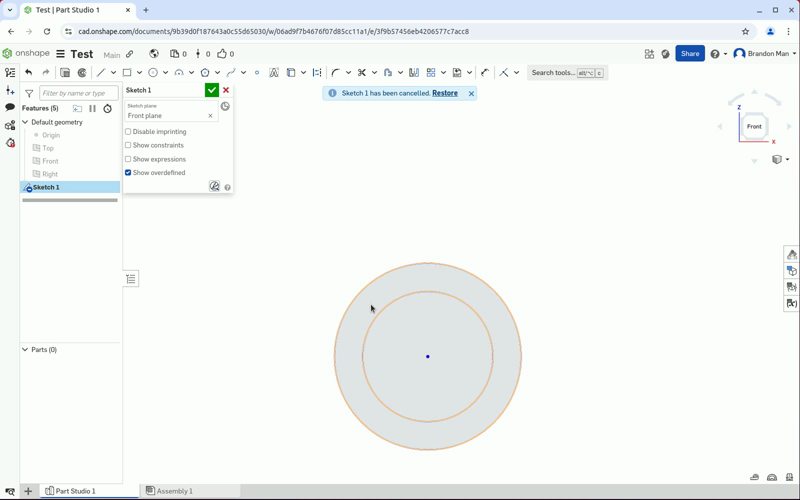
scroll(6)
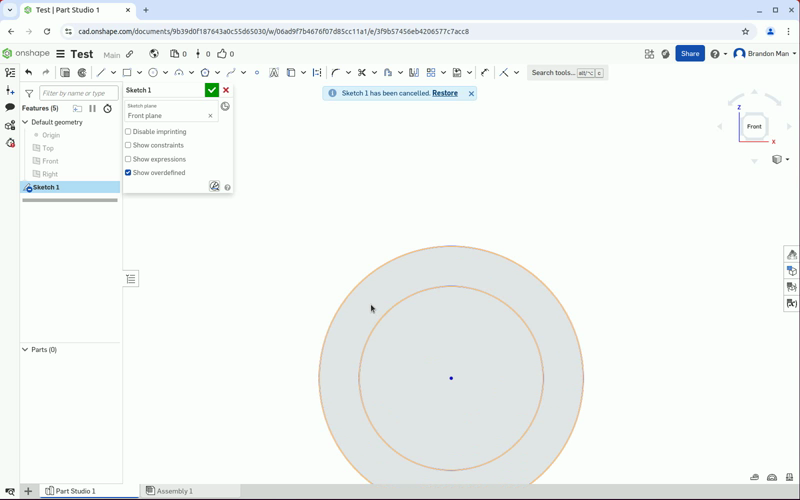
scroll(6)
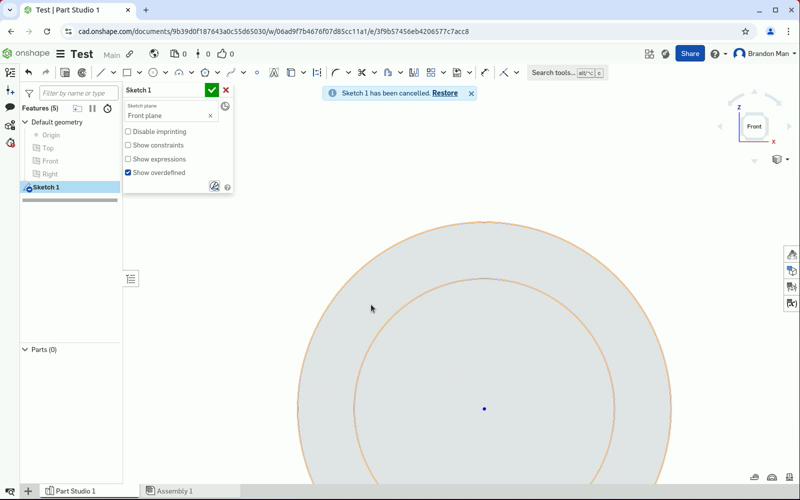
scroll(6)
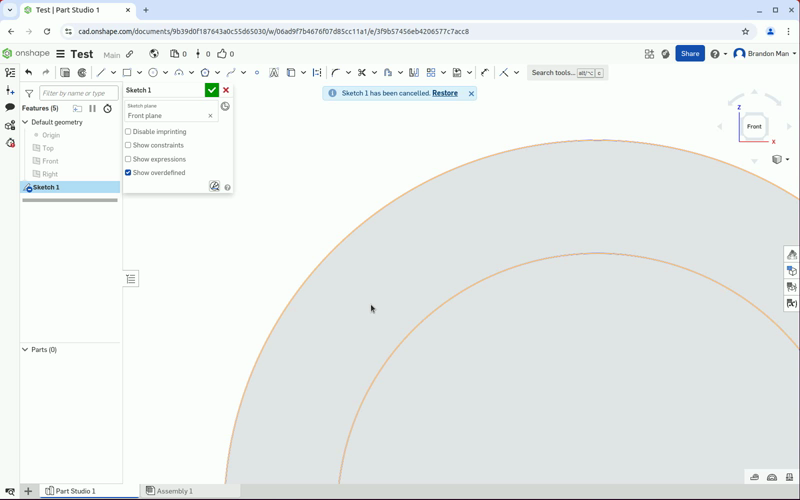
click(371, 304)
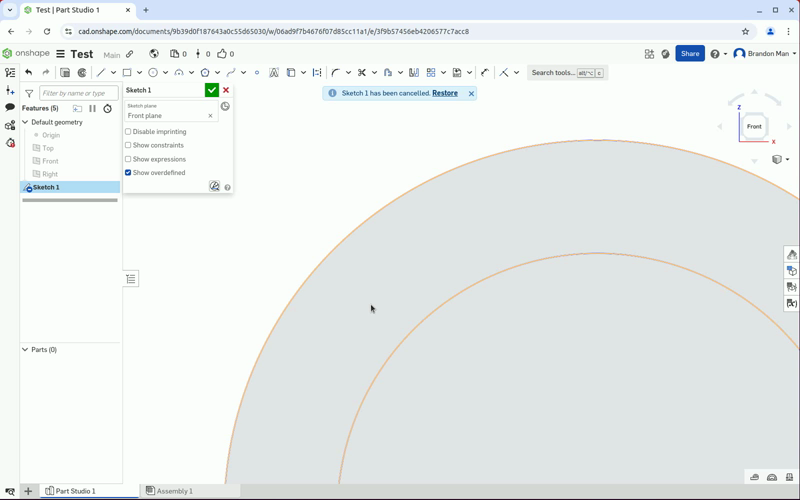
scroll(-6)
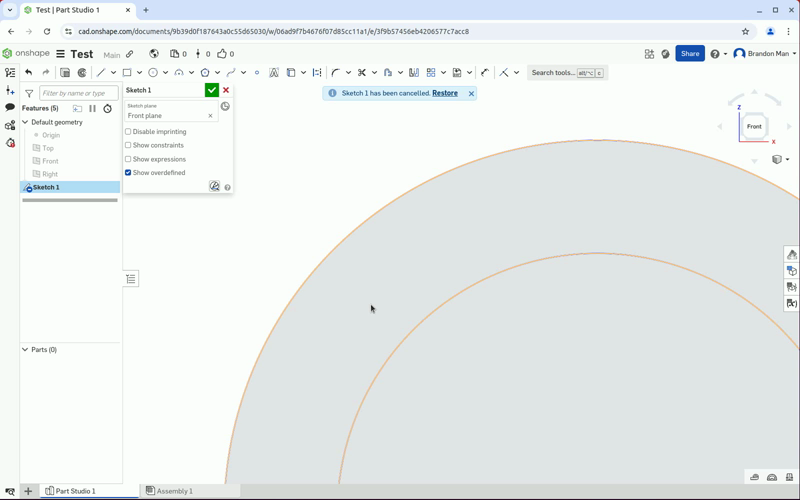
scroll(-6)
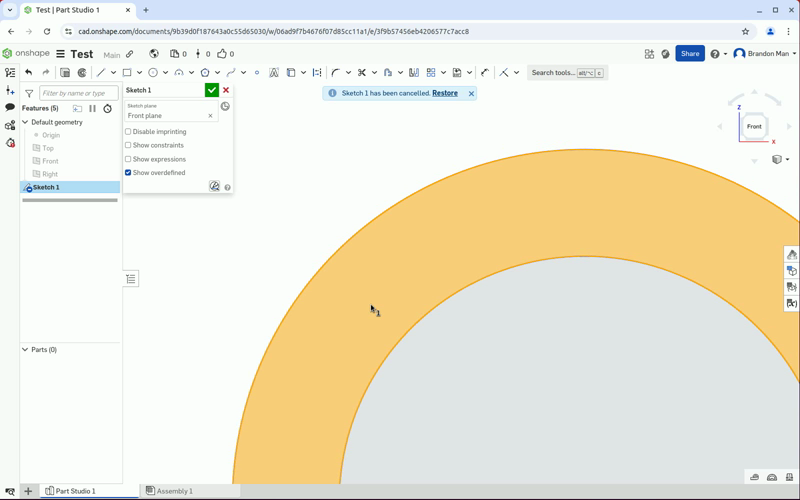
scroll(-6)
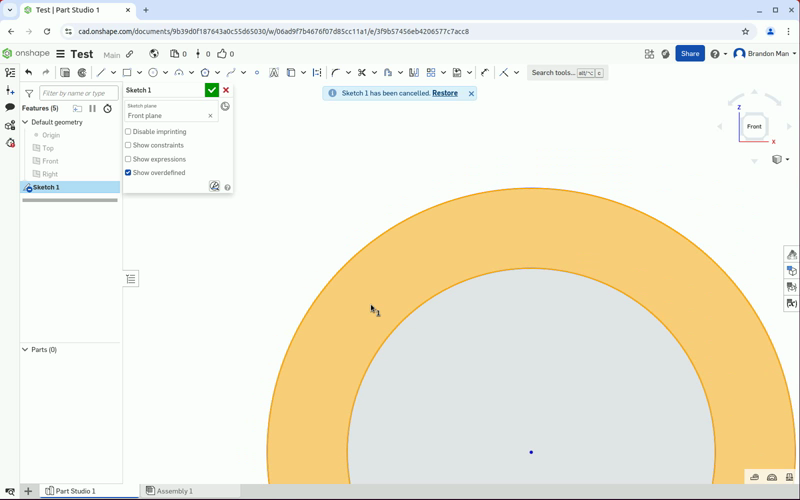
scroll(-6)
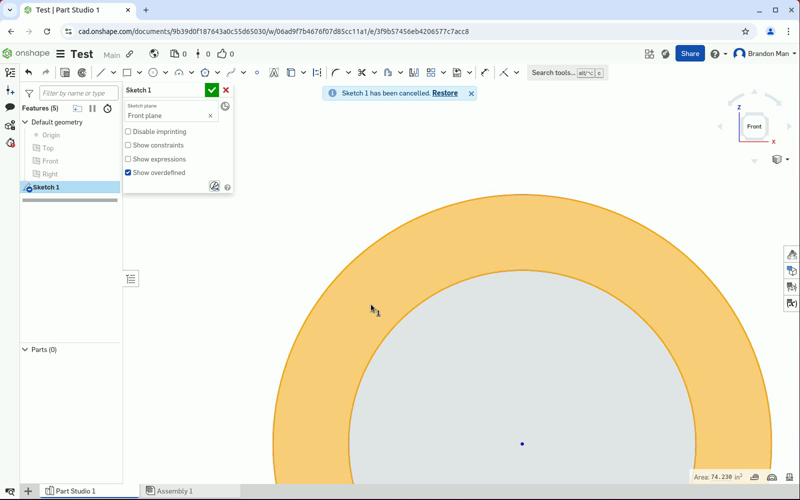
scroll(-6)
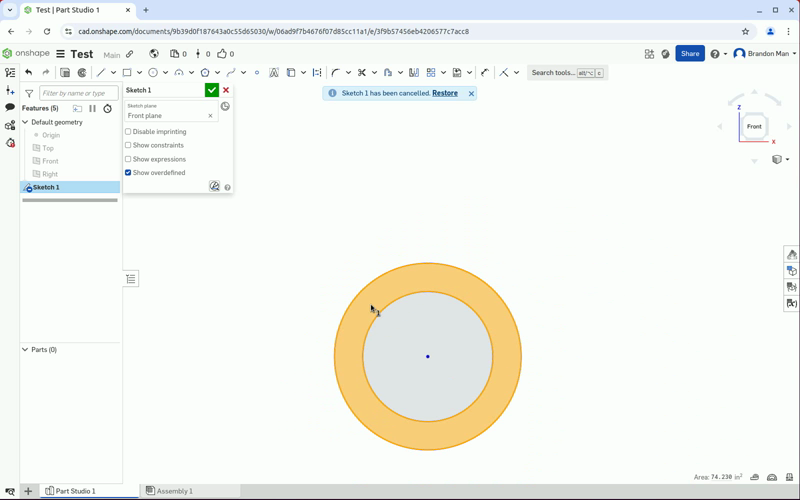
scroll(-6)
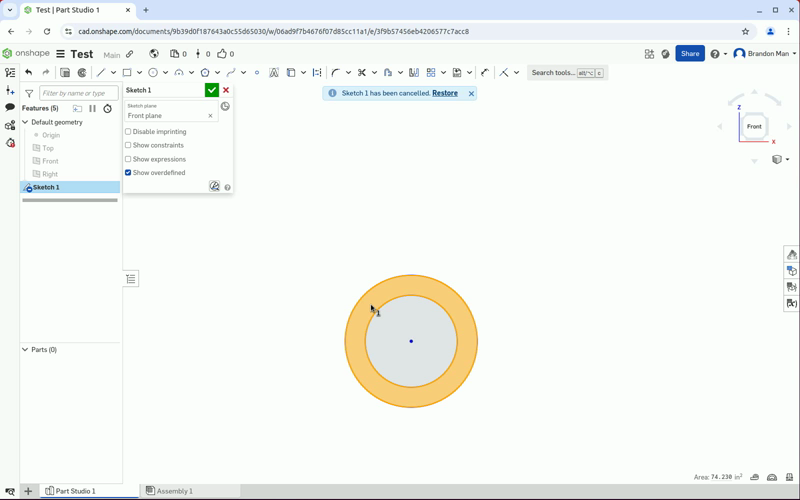
scroll(-6)
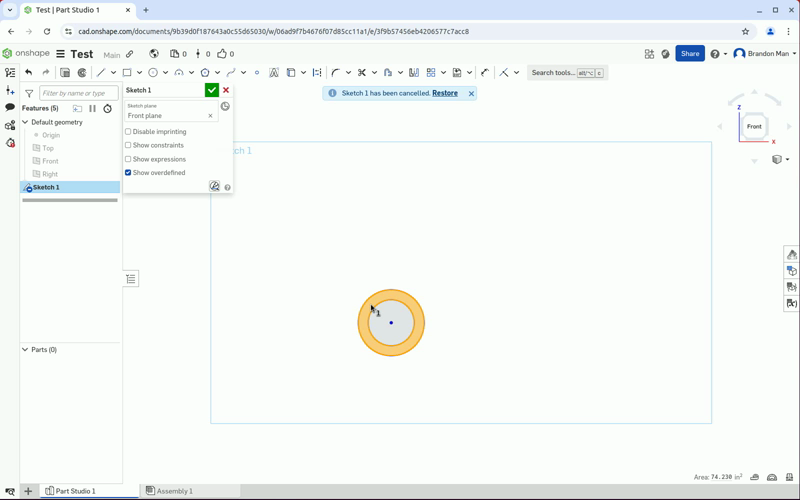
mouse_move(73, 352)
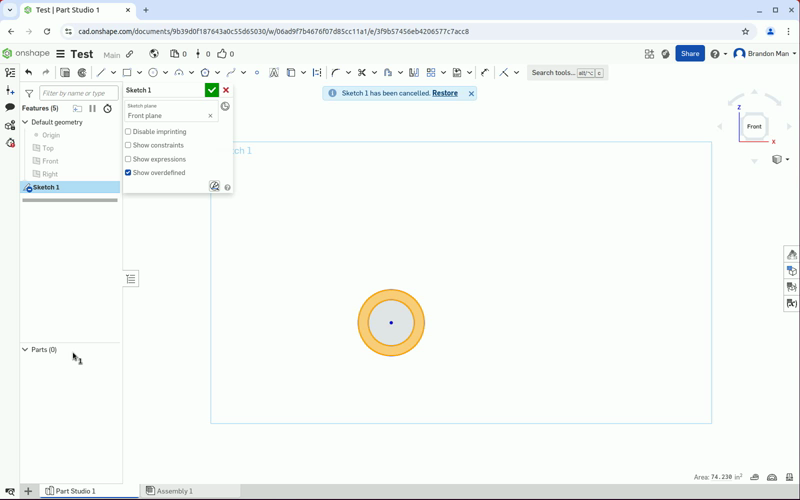
key(shift+y)
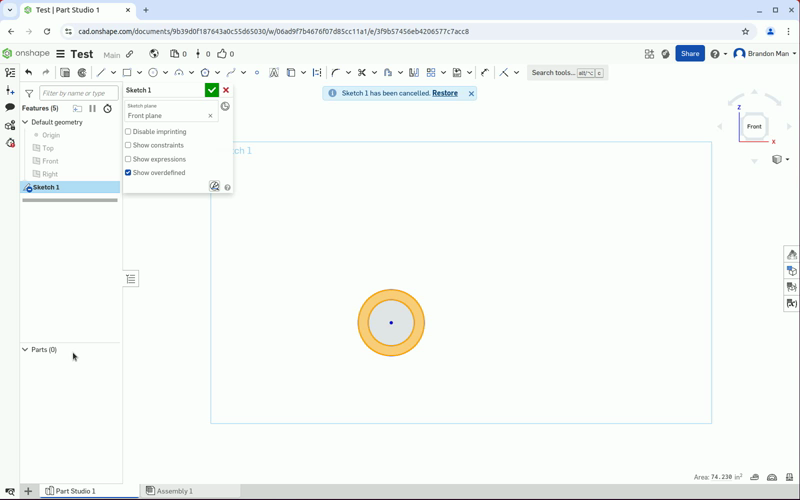
key(shift+e)
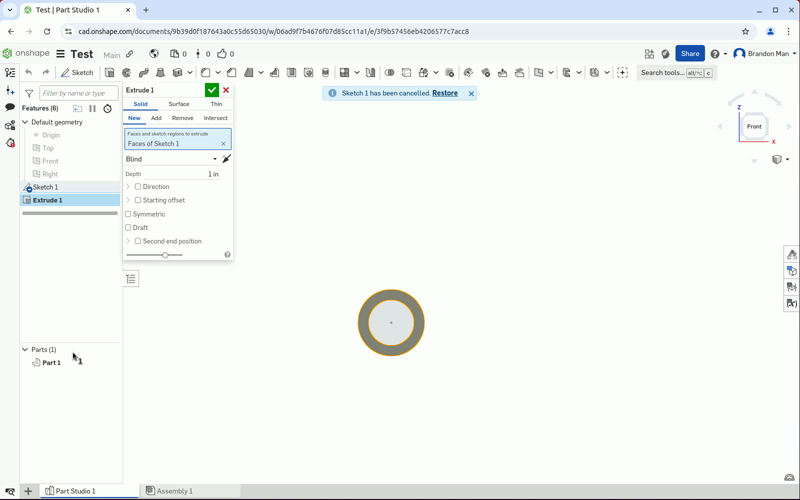
mouse_move(143, 106)
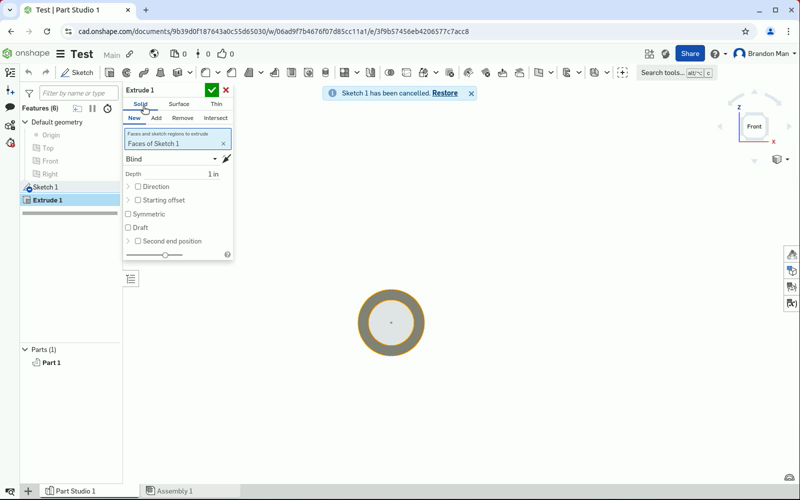
click(143, 106)
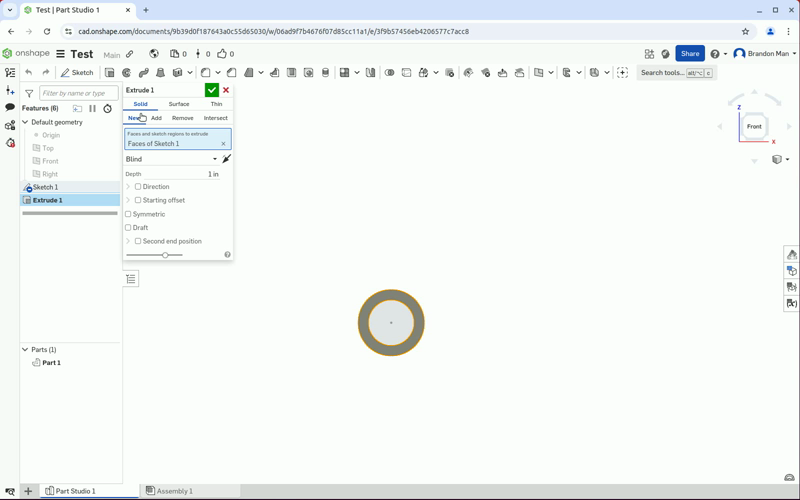
mouse_move(137, 120)
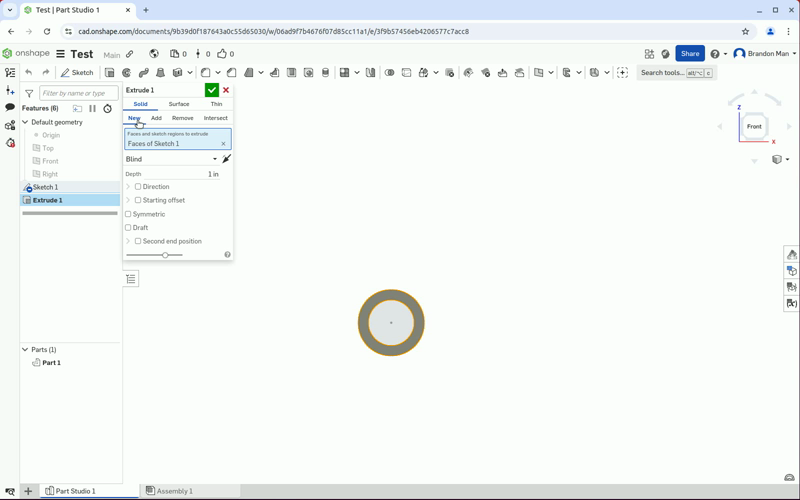
click(137, 120)
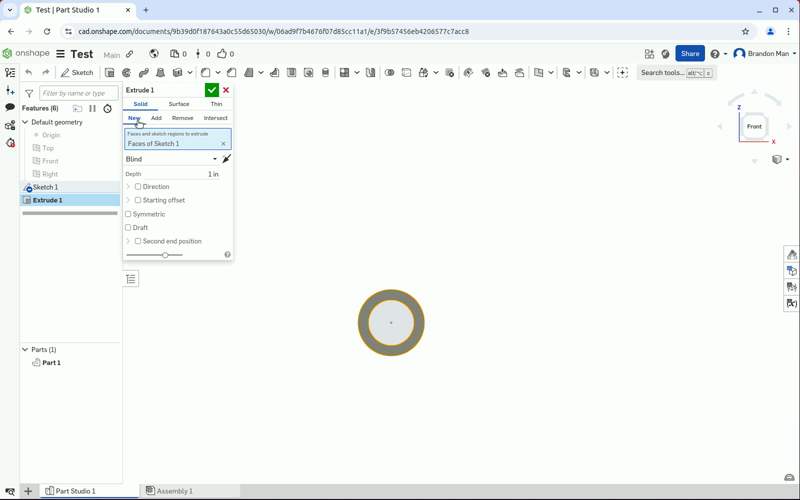
key(tab, 4)
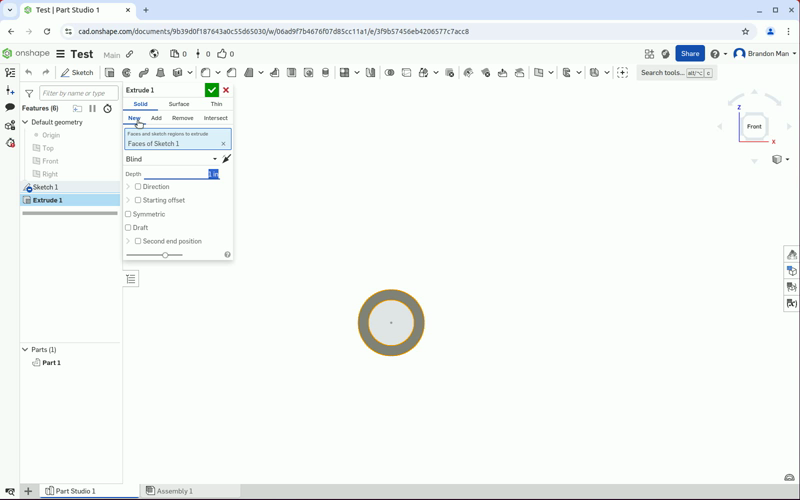
text(2.889)
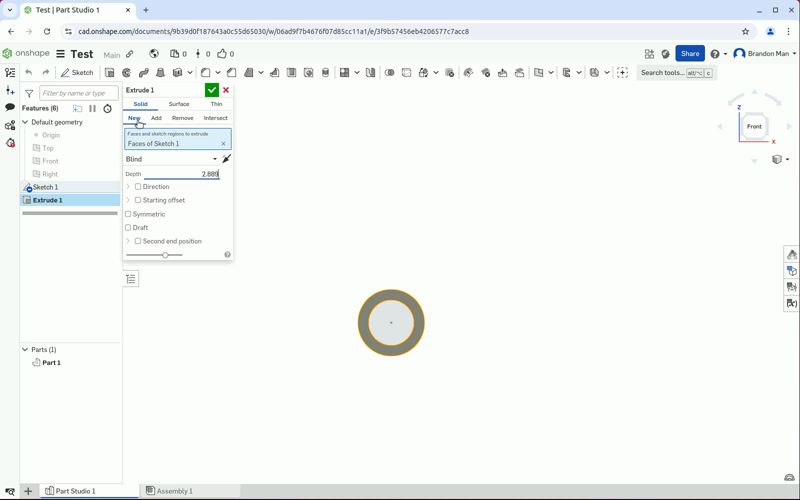
key(enter)
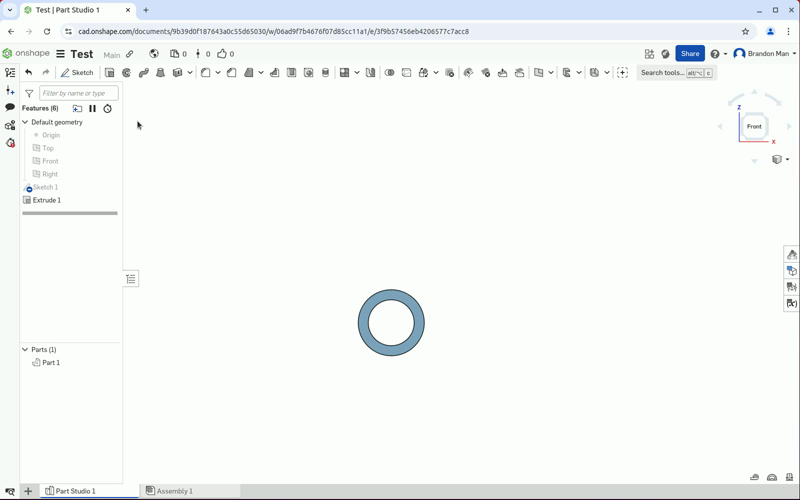
key(shift+h)
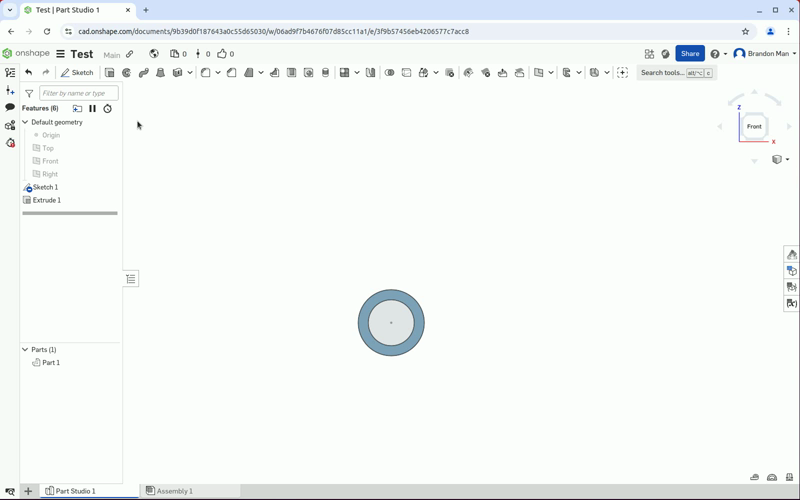
key(shift+h)
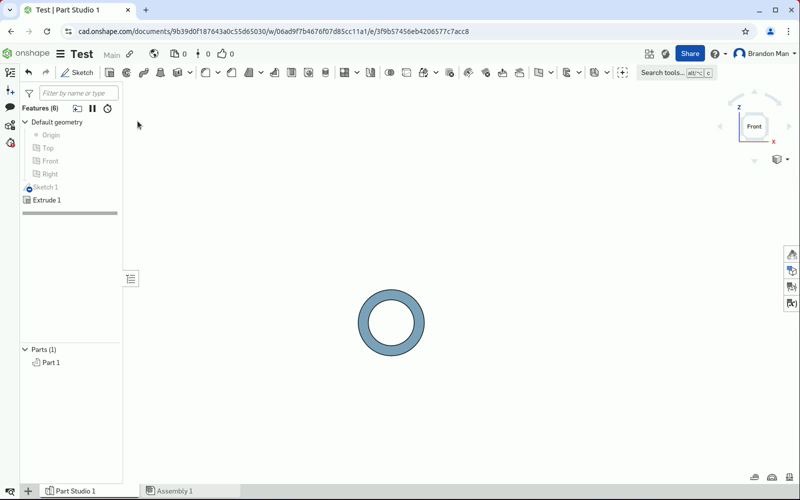
mouse_move(73, 189)
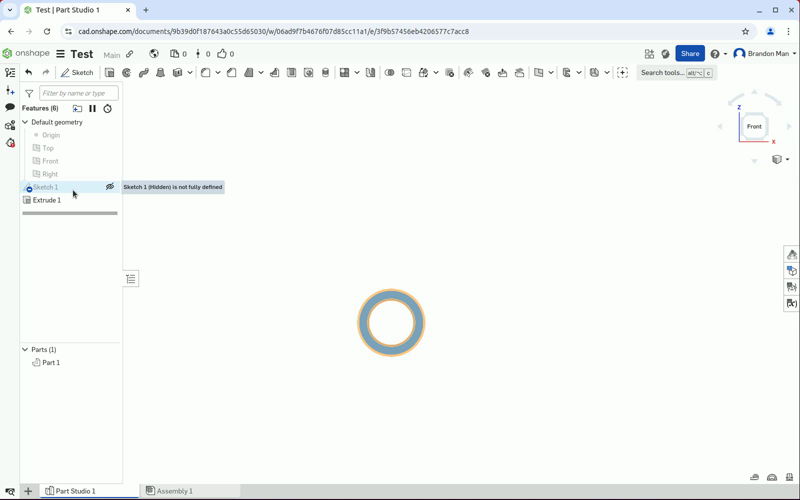
click(73, 189)
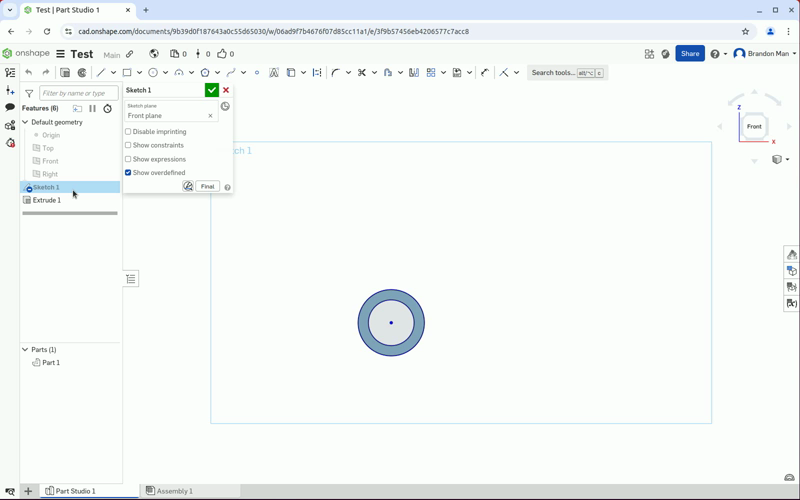
mouse_move(229, 92)
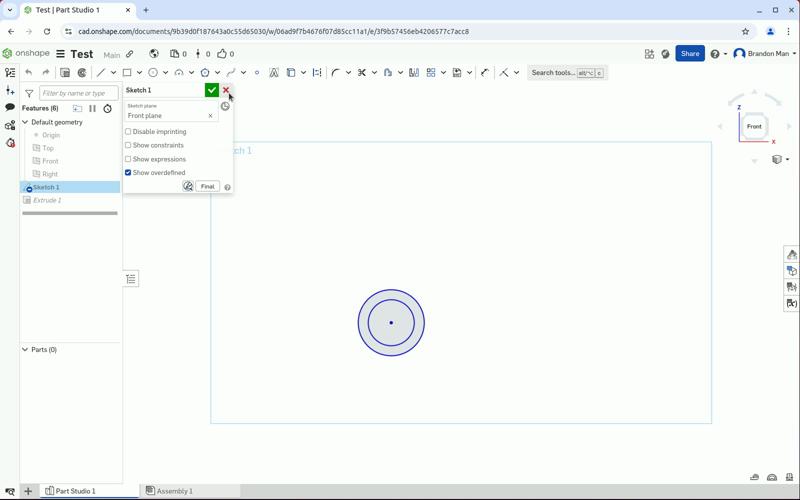
click(229, 92)
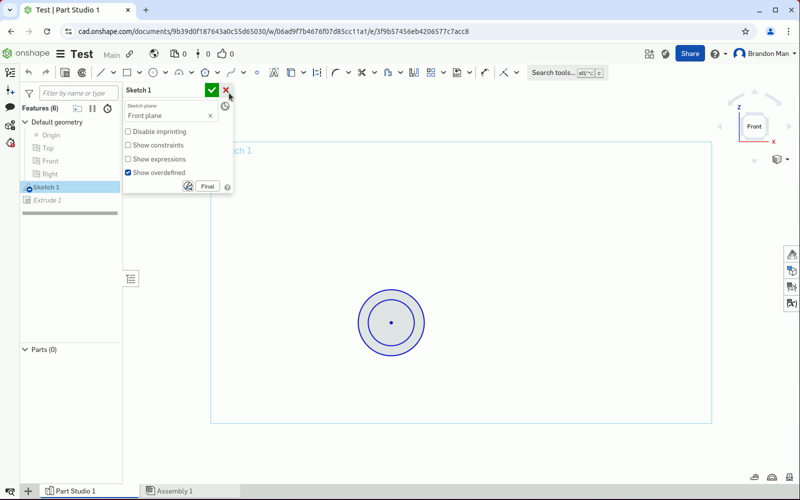
key(shift+s)
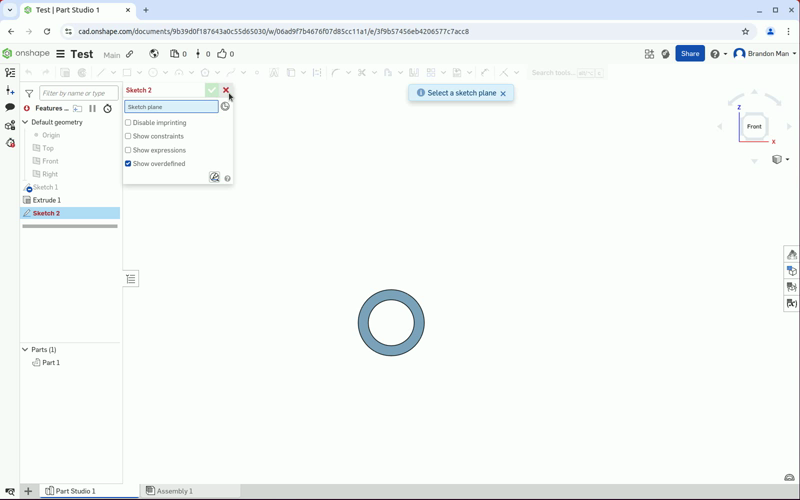
mouse_move(73, 163)
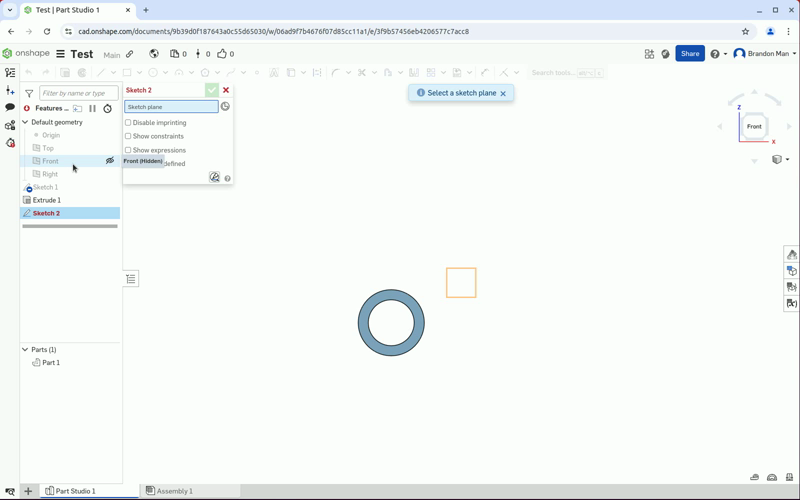
click(73, 163)
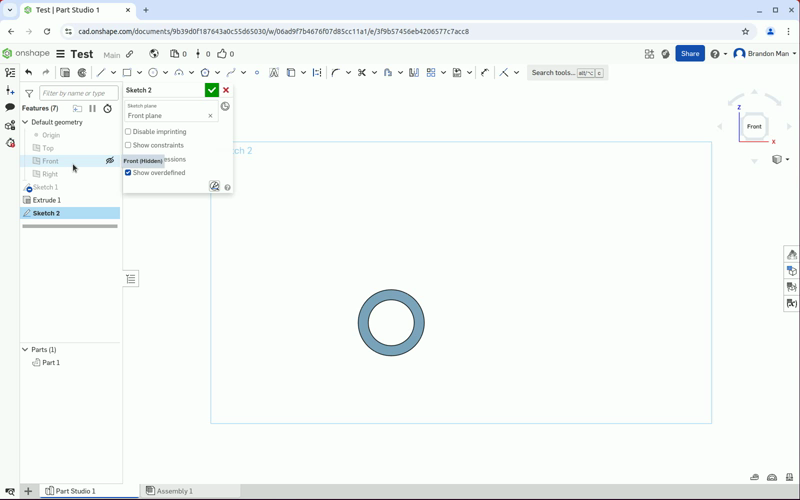
mouse_move(73, 352)
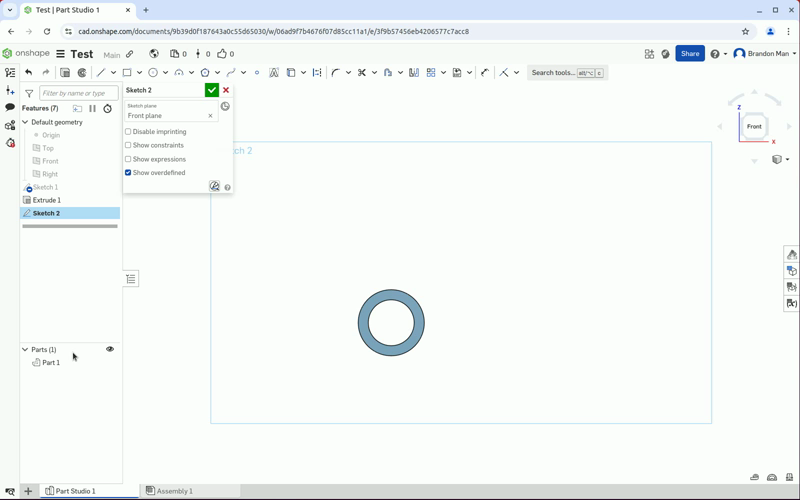
key(y)
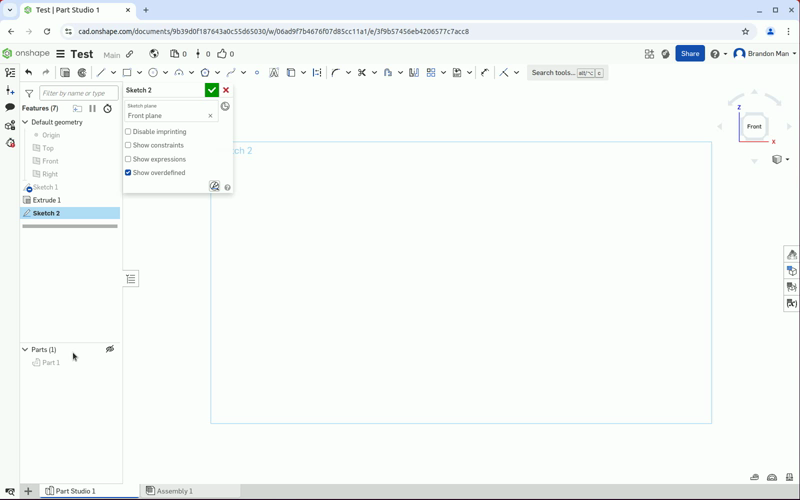
key(a)
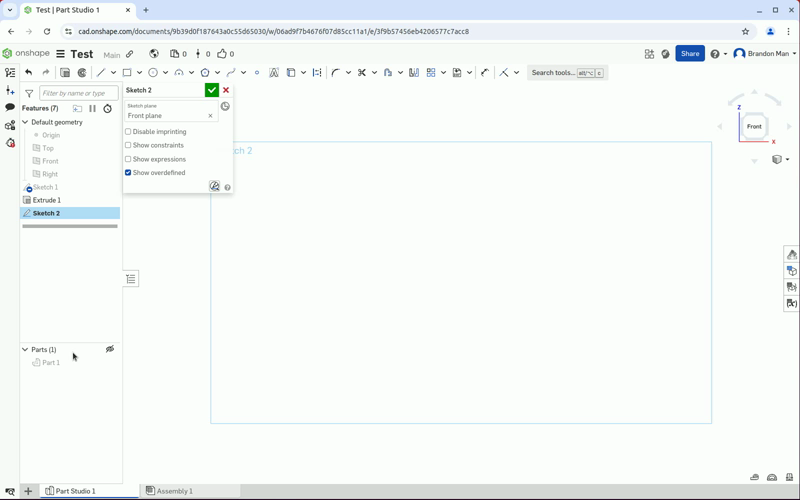
key_down(shift)
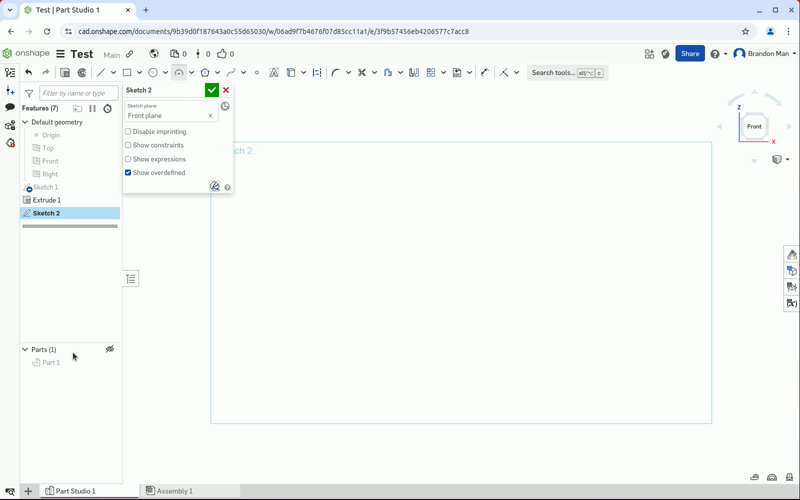
mouse_move(391, 291)
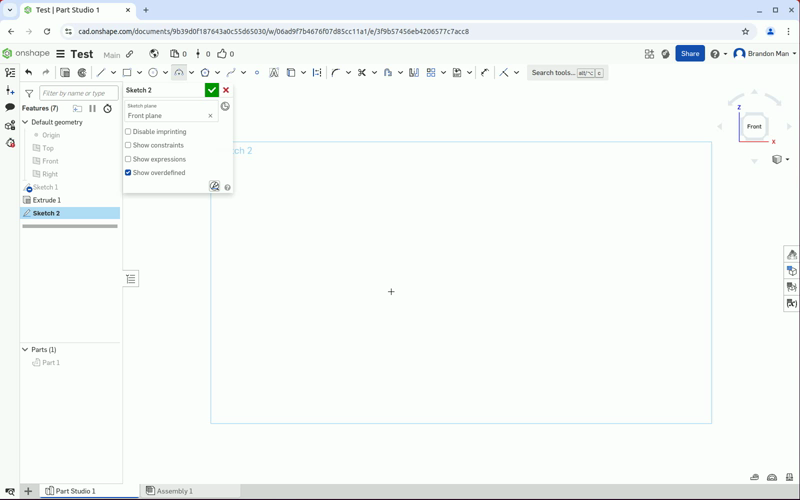
click(391, 291)
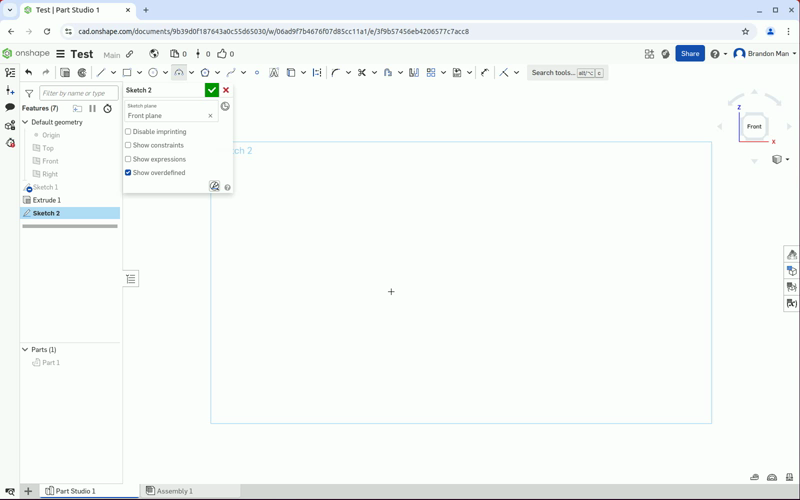
key_up(shift)
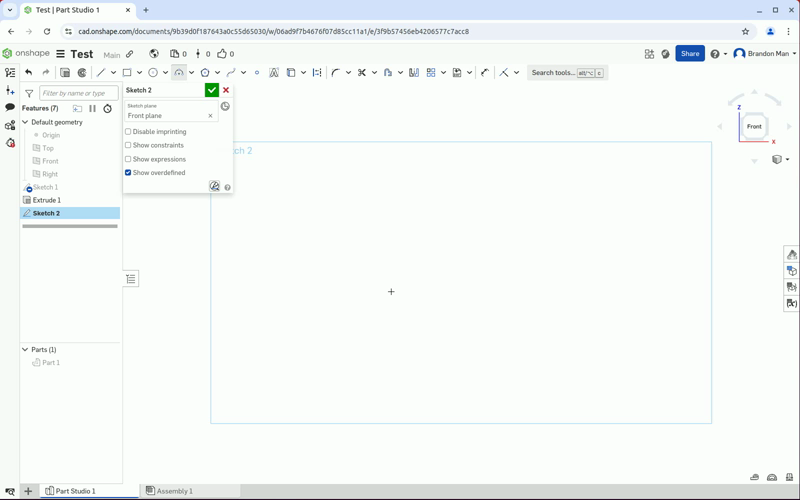
key_down(shift)
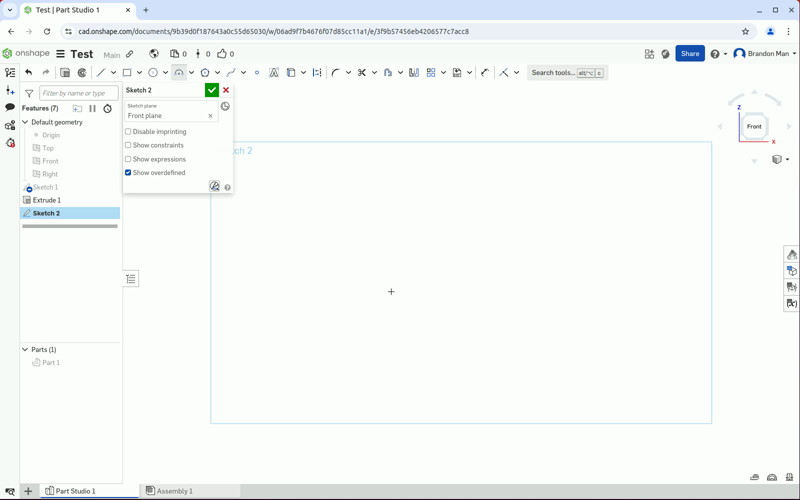
mouse_move(419, 339)
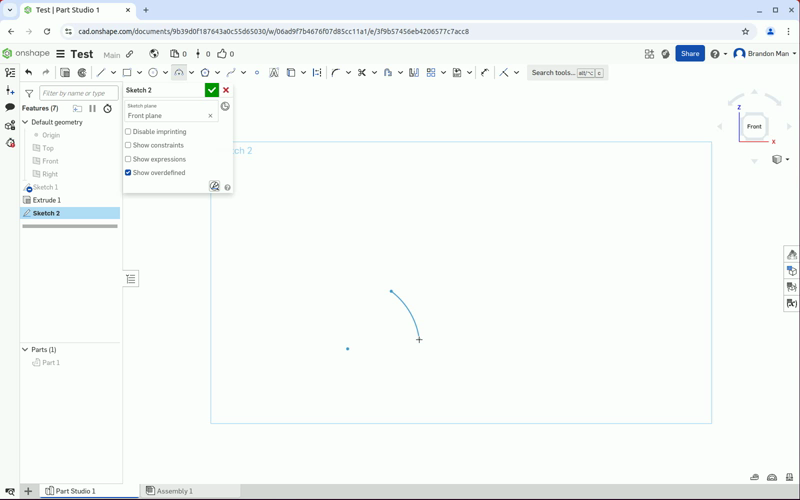
click(419, 339)
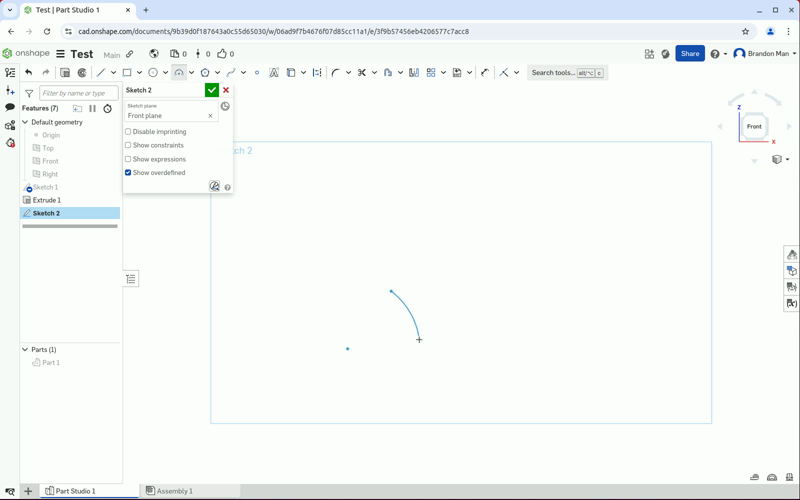
mouse_move(419, 307)
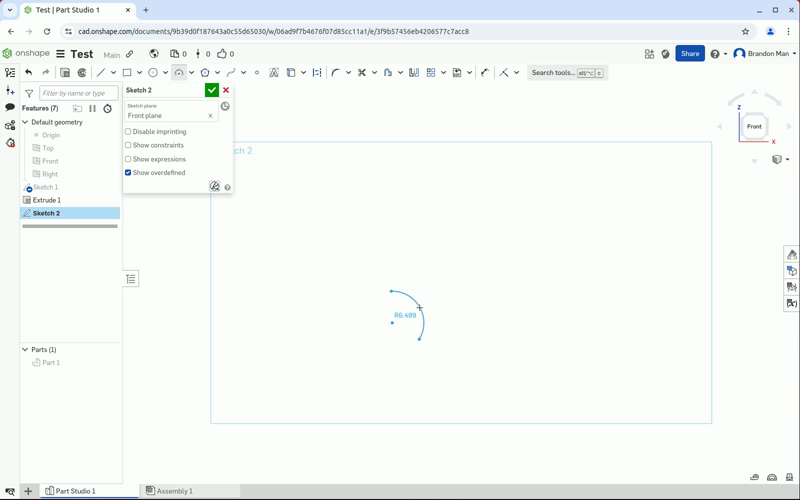
click(419, 307)
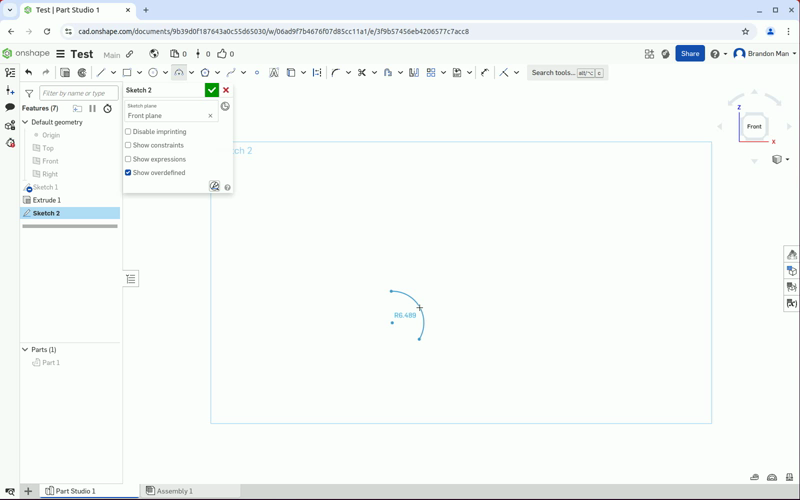
key_up(shift)
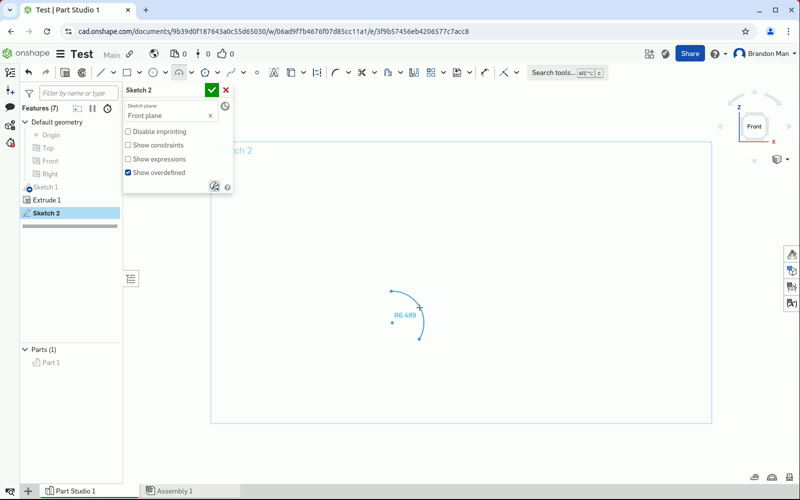
mouse_move(419, 339)
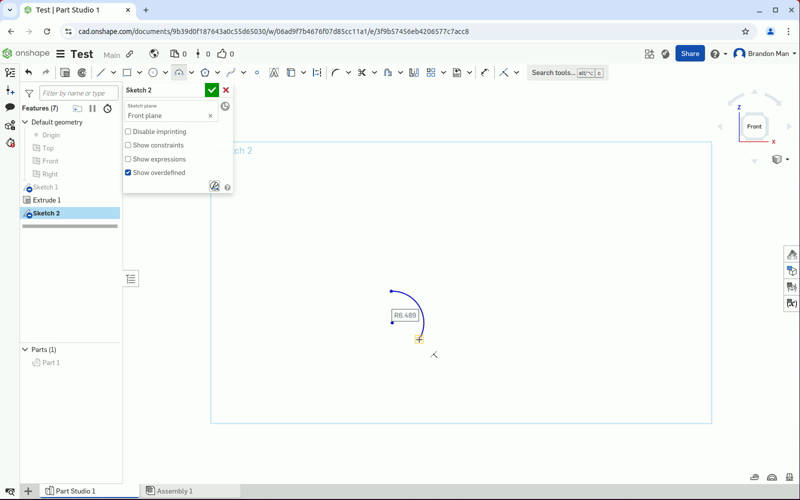
click(419, 339)
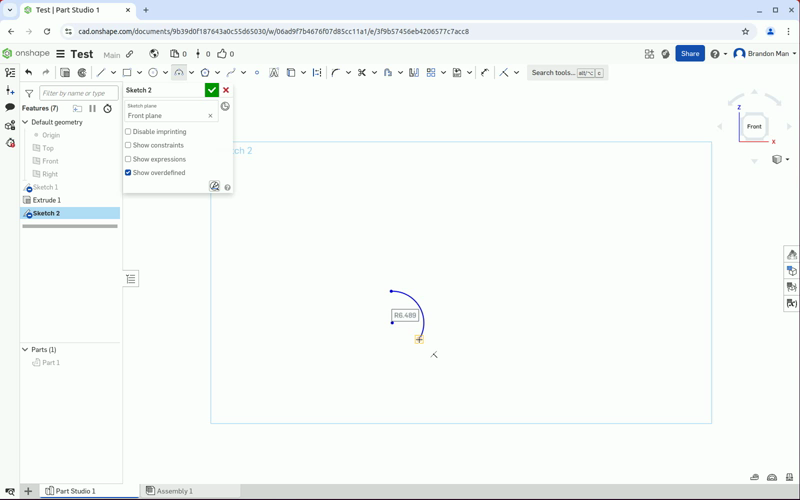
key_down(shift)
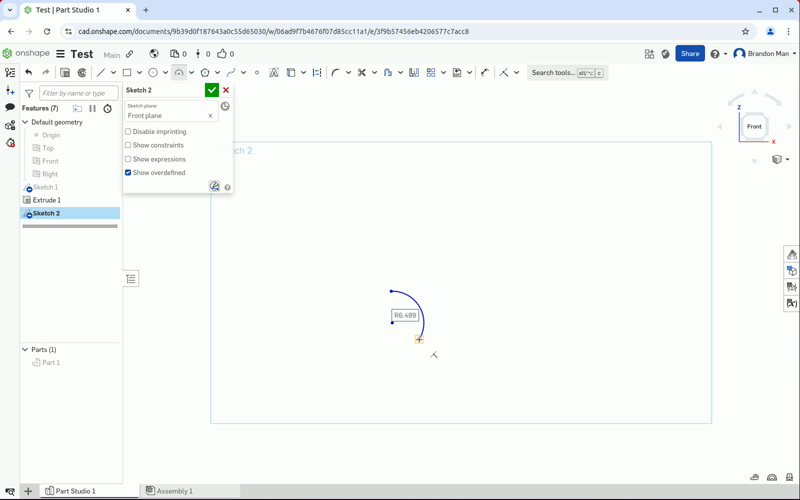
mouse_move(502, 339)
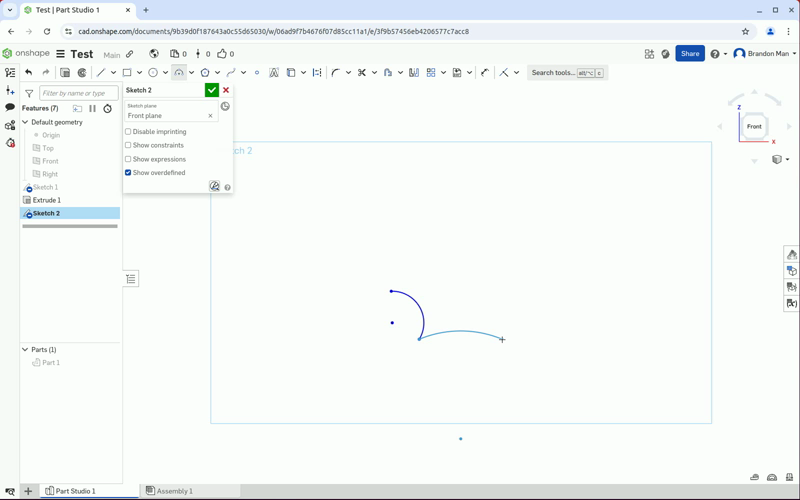
click(502, 339)
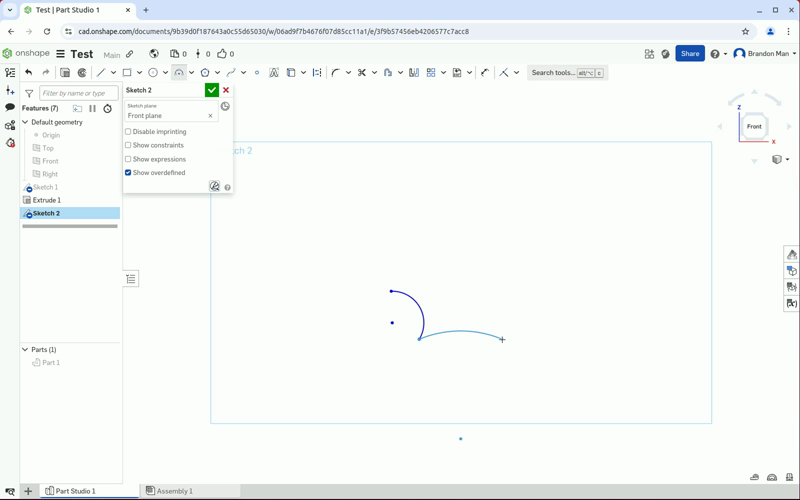
mouse_move(460, 328)
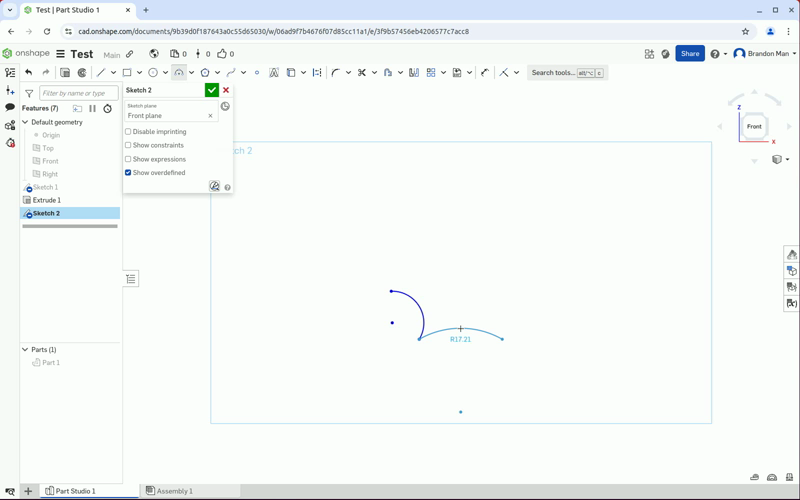
click(460, 328)
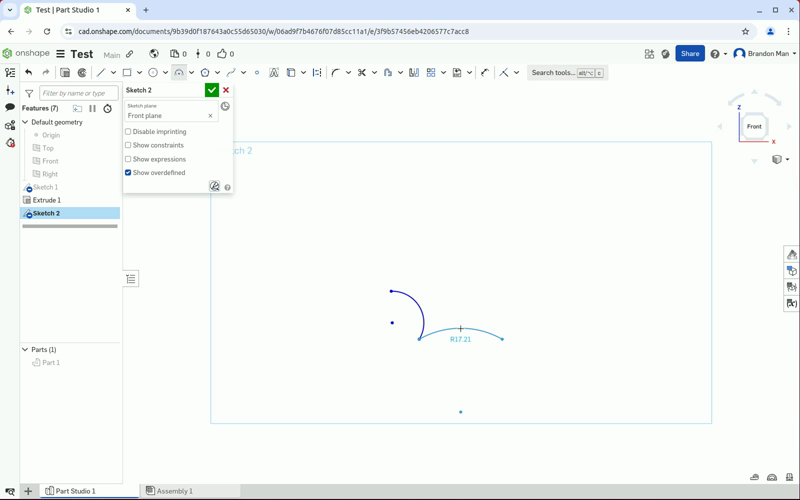
key_up(shift)
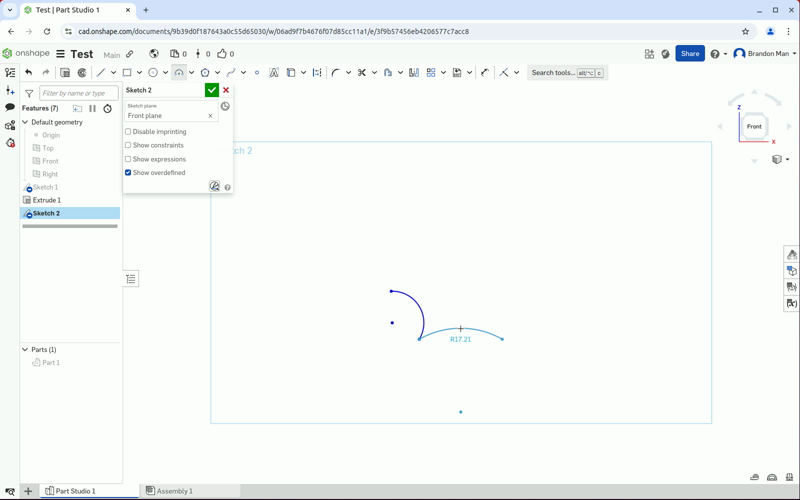
mouse_move(502, 339)
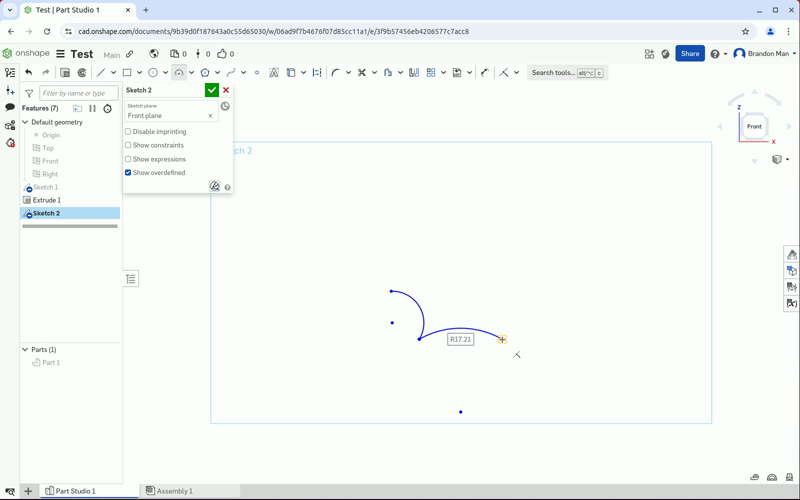
click(502, 339)
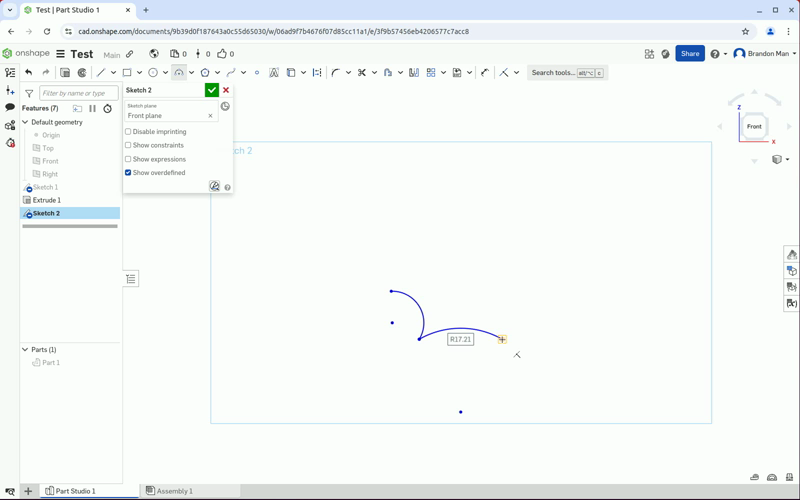
key_down(shift)
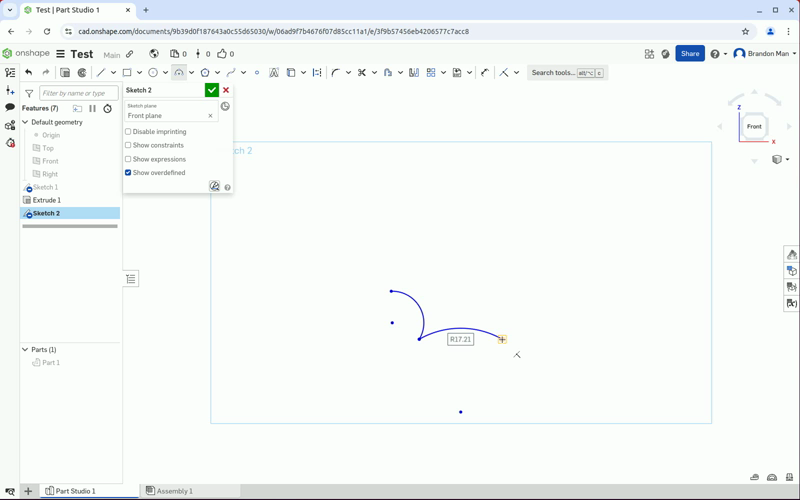
mouse_move(529, 291)
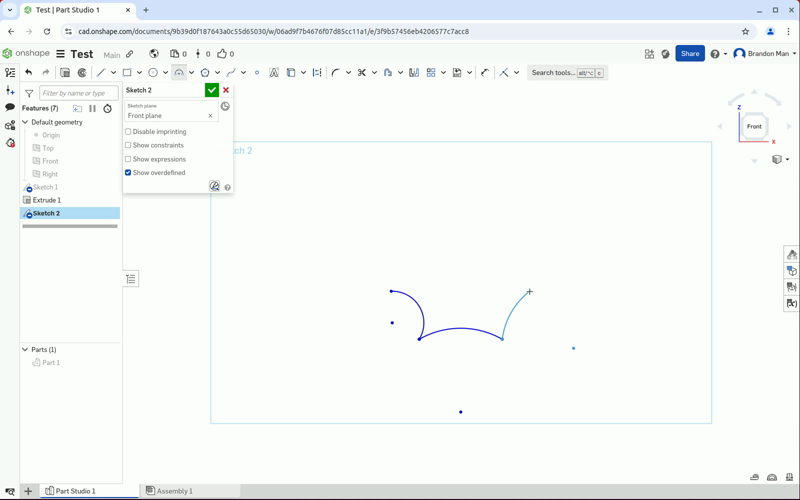
click(529, 291)
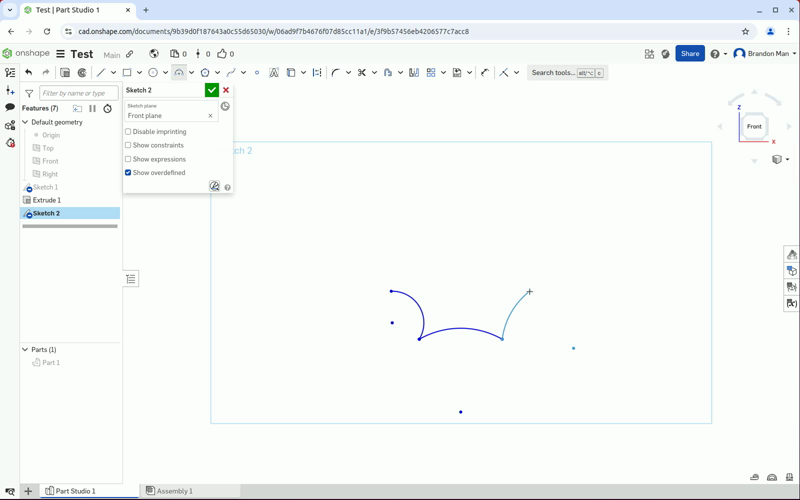
mouse_move(501, 307)
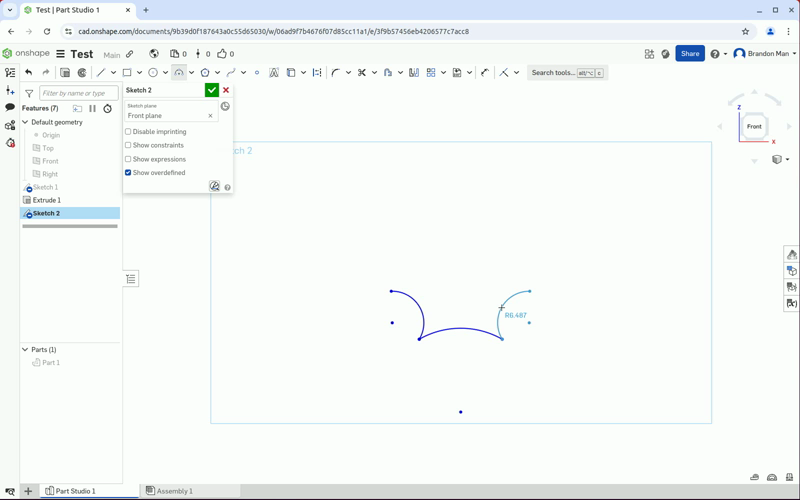
click(501, 307)
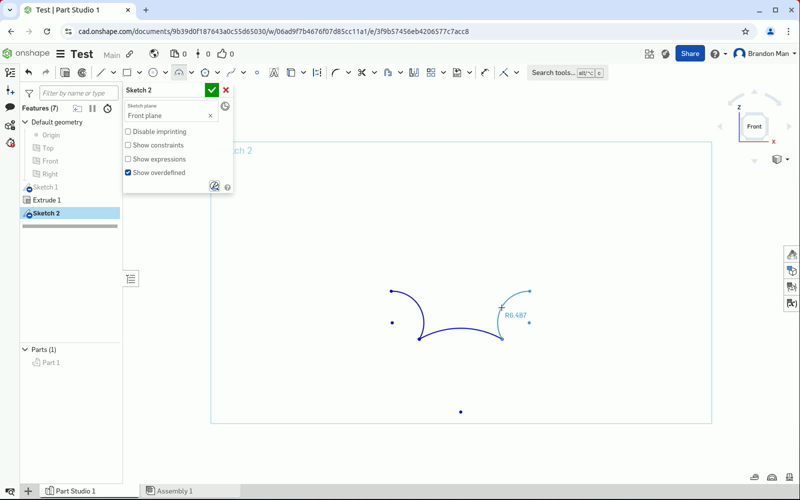
key_up(shift)
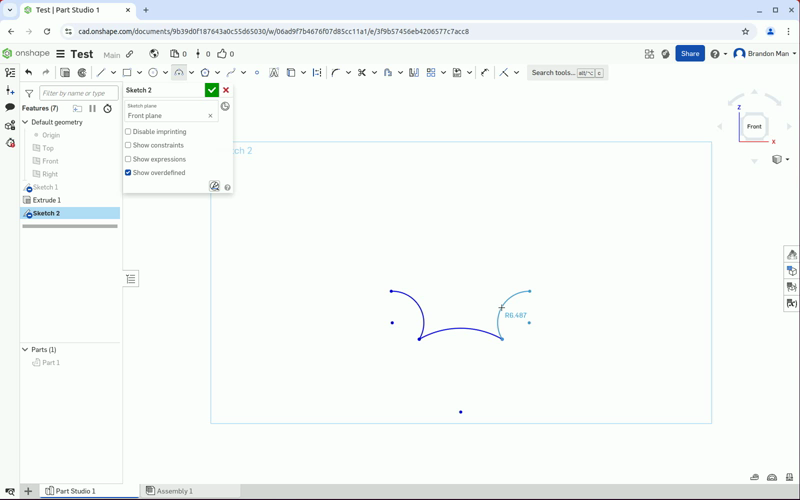
mouse_move(529, 291)
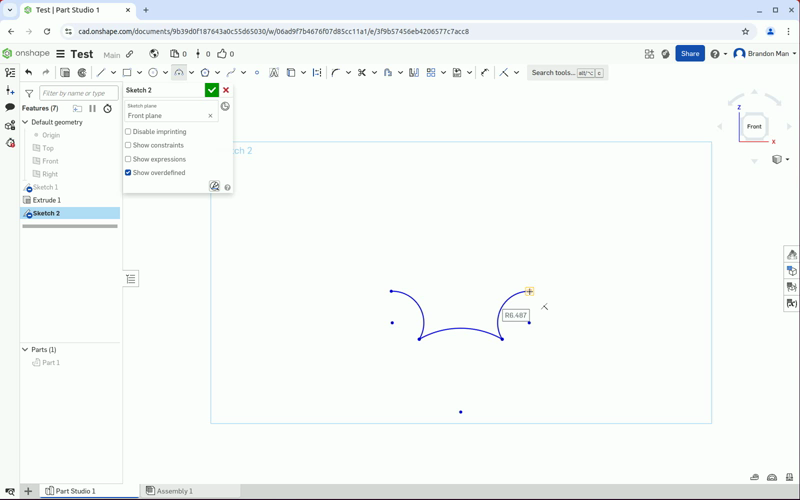
click(529, 291)
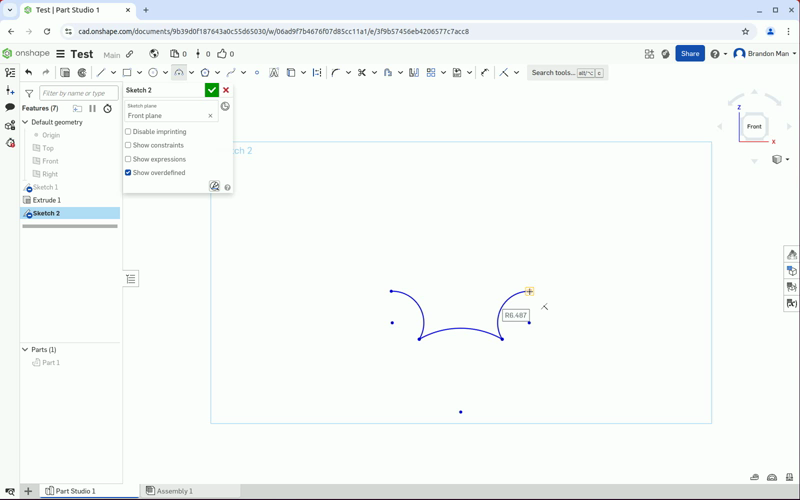
key_down(shift)
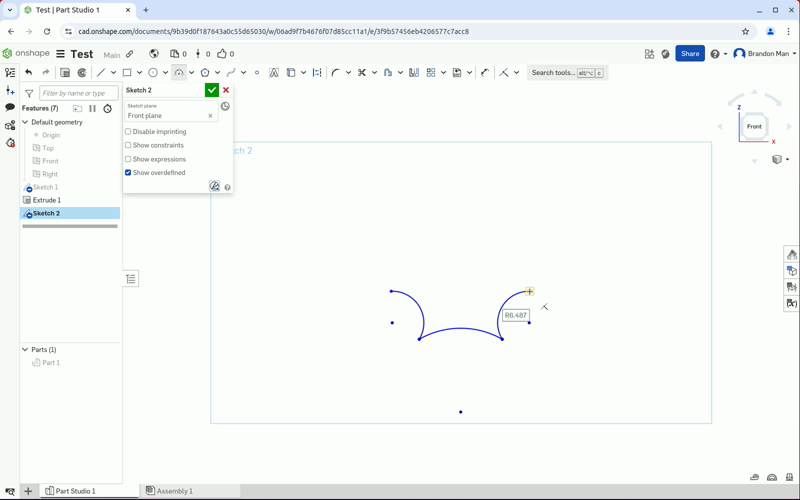
mouse_move(487, 219)
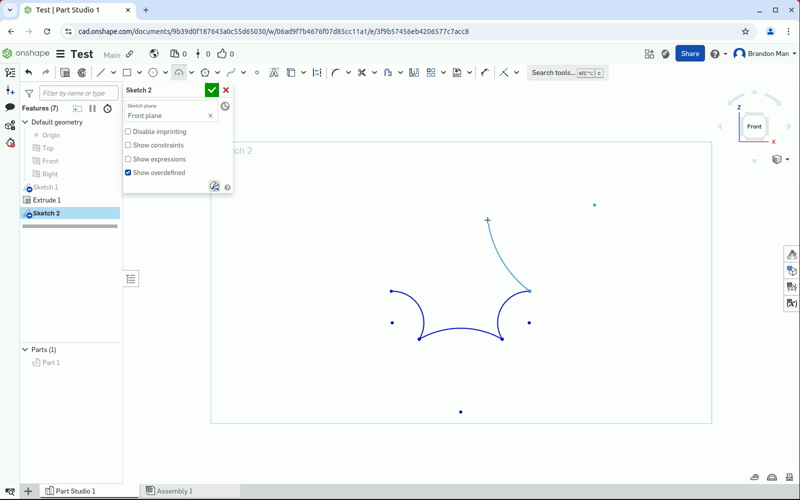
click(487, 219)
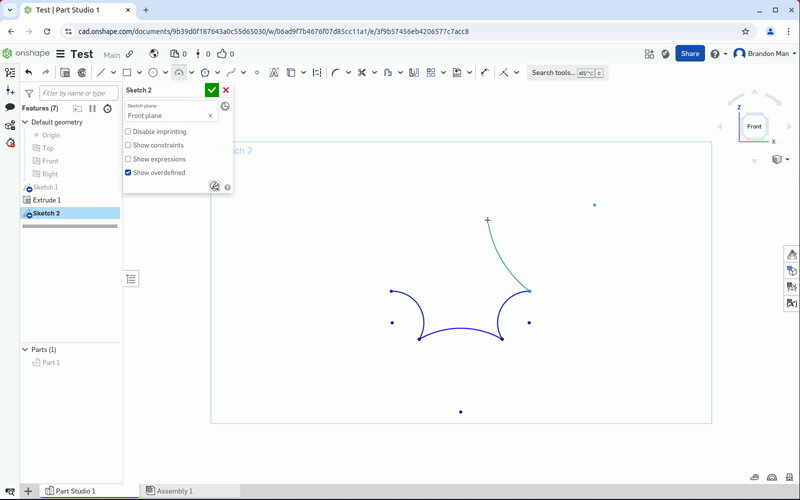
mouse_move(499, 261)
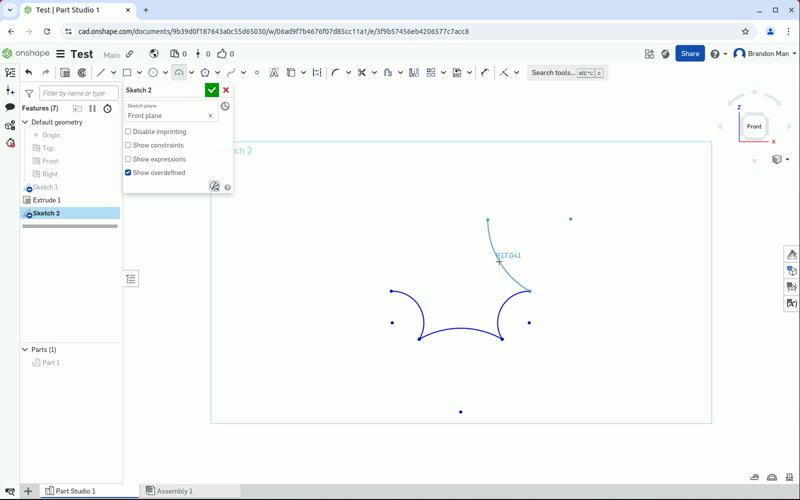
click(499, 261)
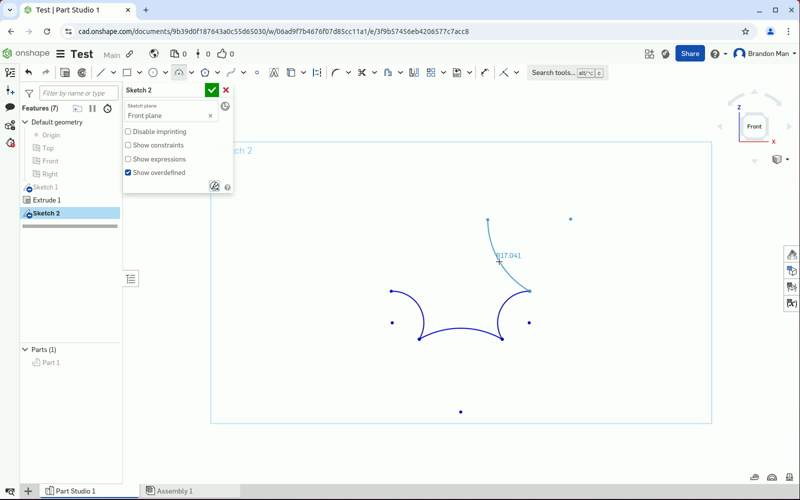
key_up(shift)
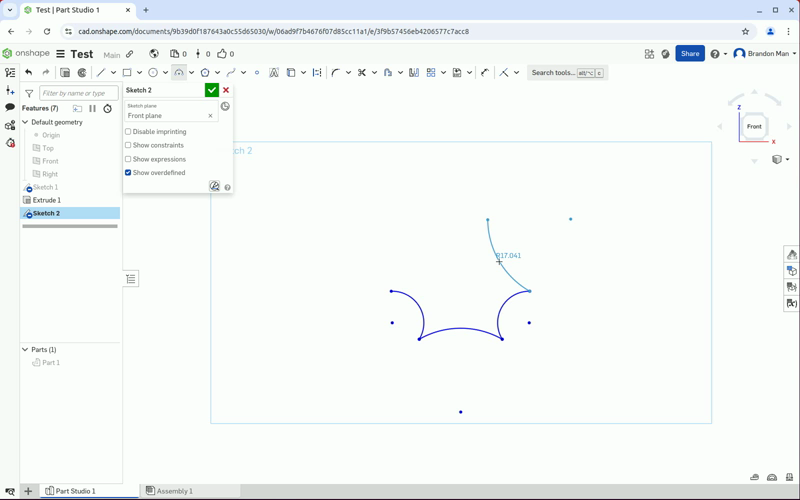
mouse_move(487, 219)
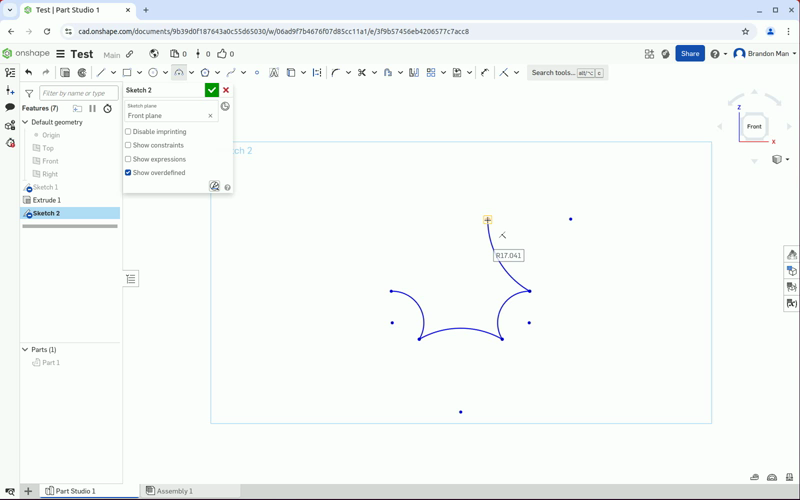
click(487, 219)
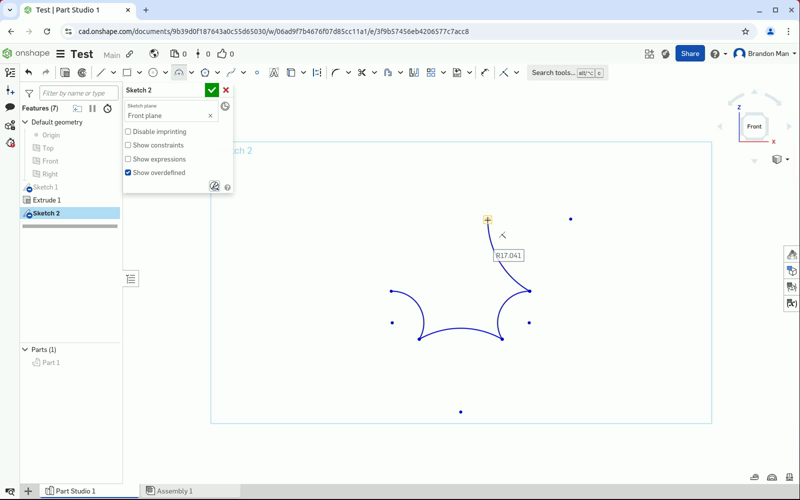
key_down(shift)
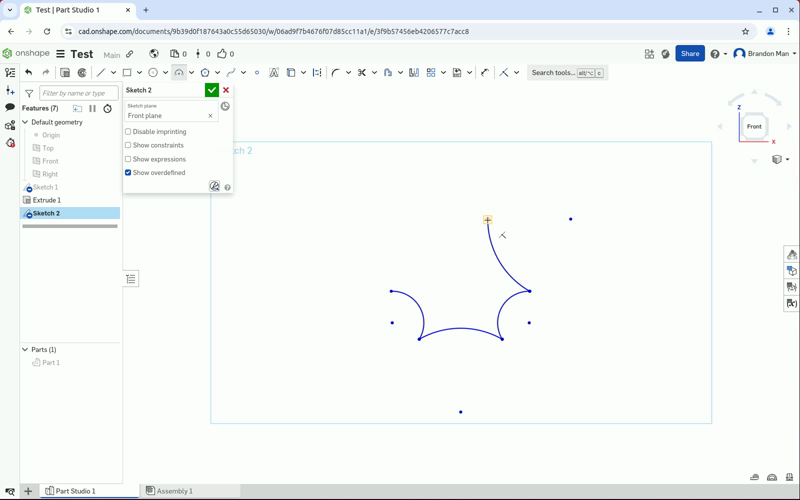
mouse_move(433, 219)
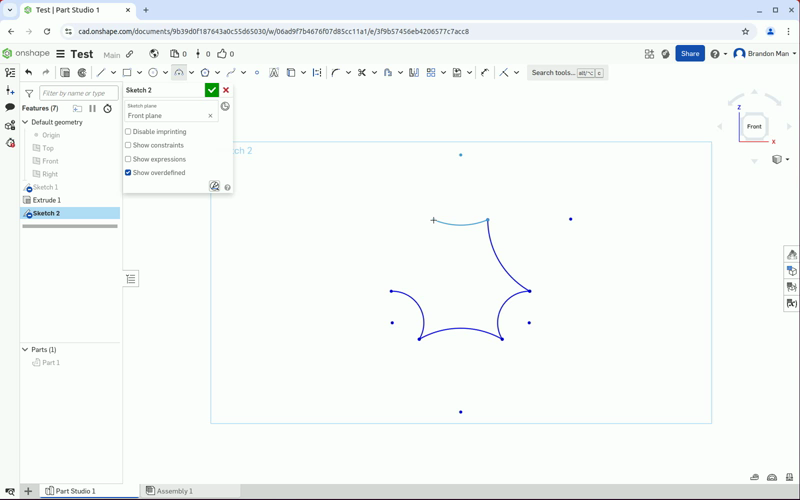
click(433, 219)
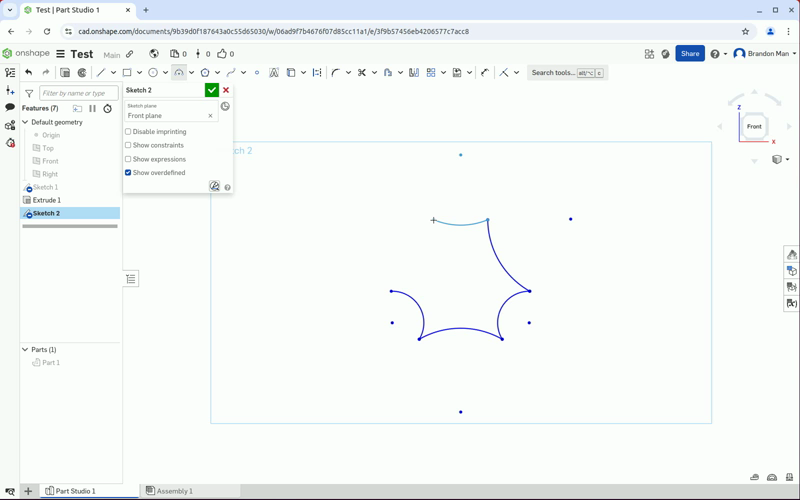
mouse_move(460, 235)
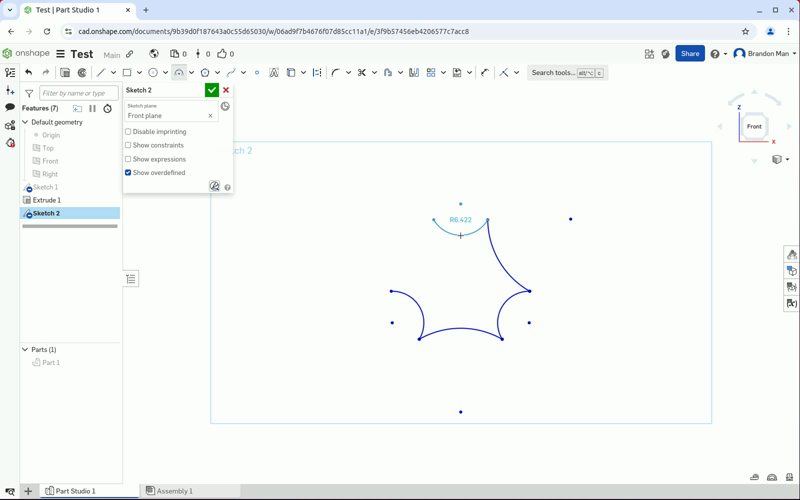
click(460, 235)
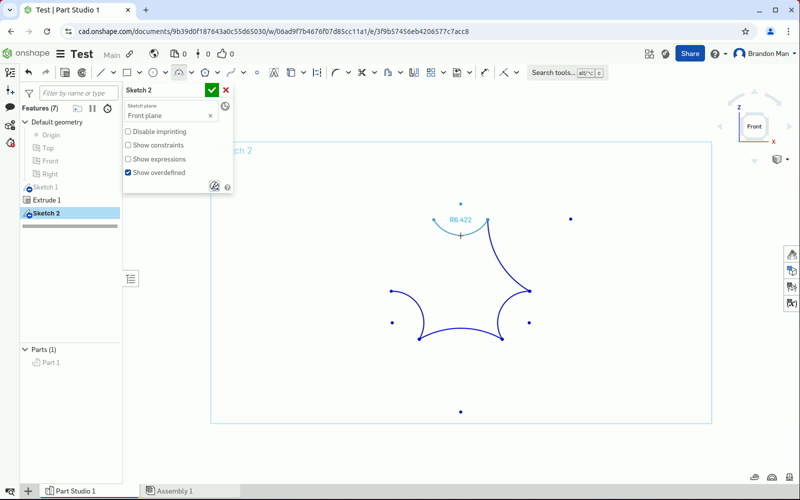
key_up(shift)
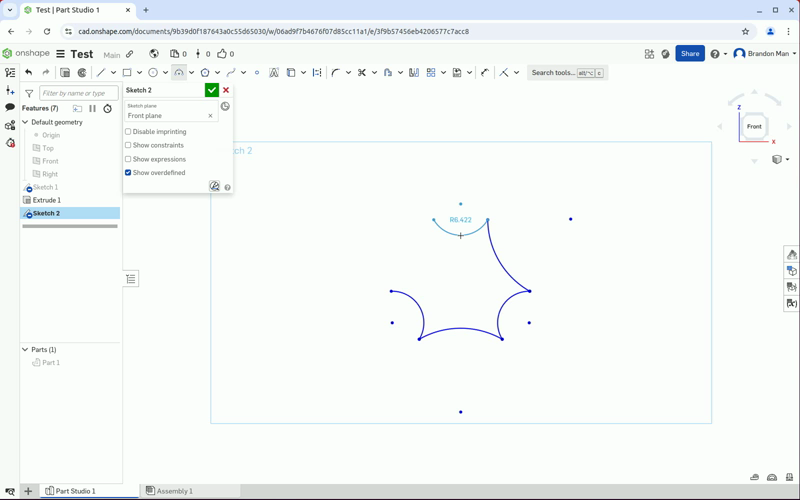
mouse_move(433, 219)
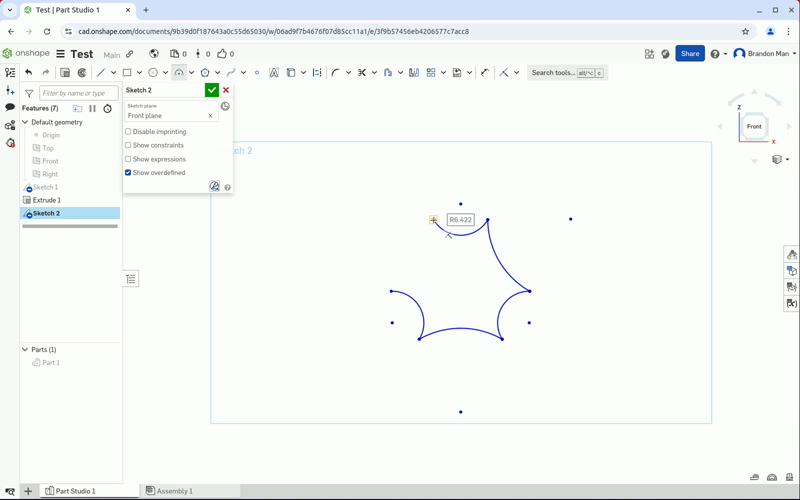
click(433, 219)
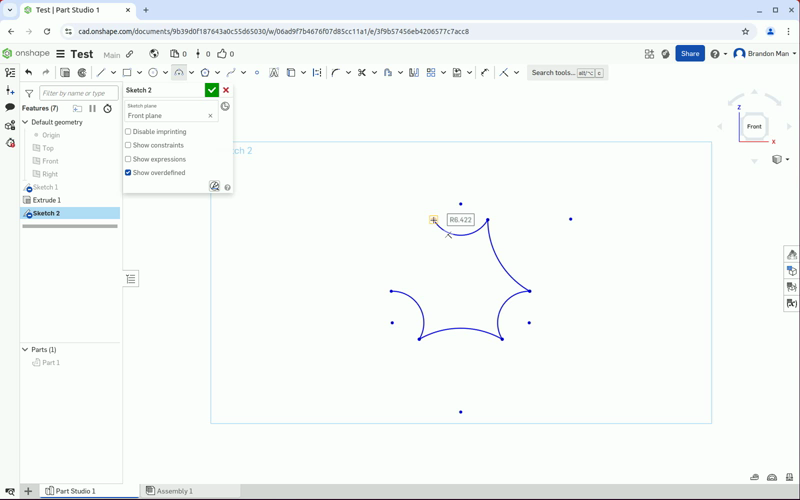
mouse_move(391, 291)
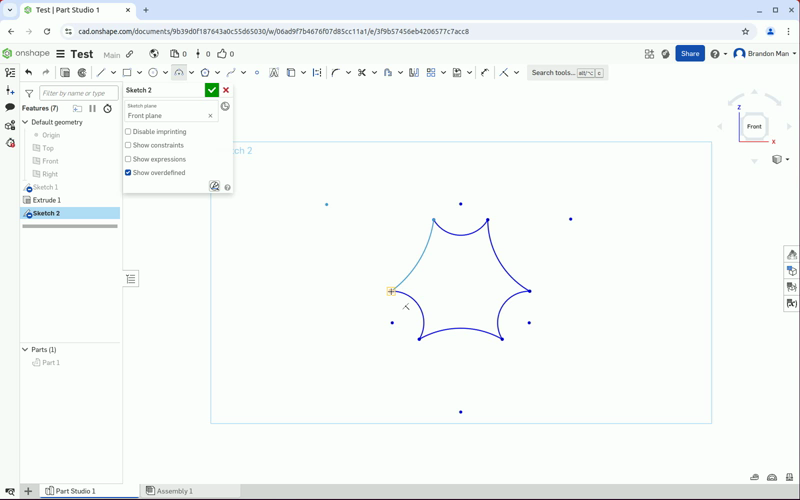
click(391, 291)
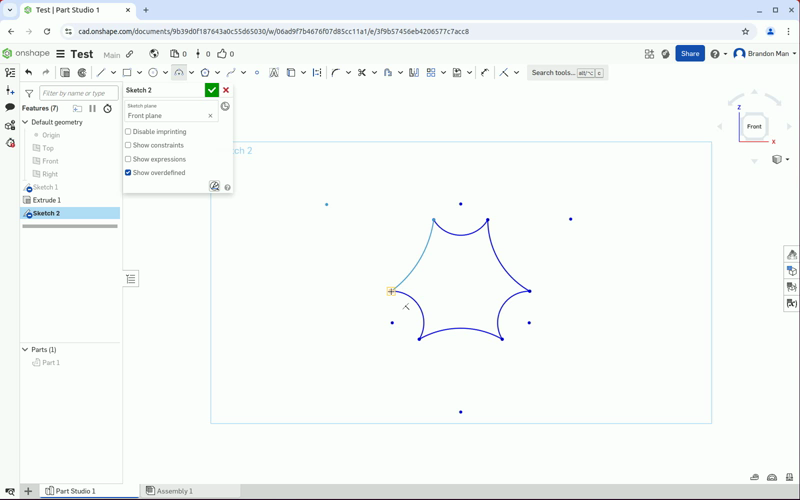
key_down(shift)
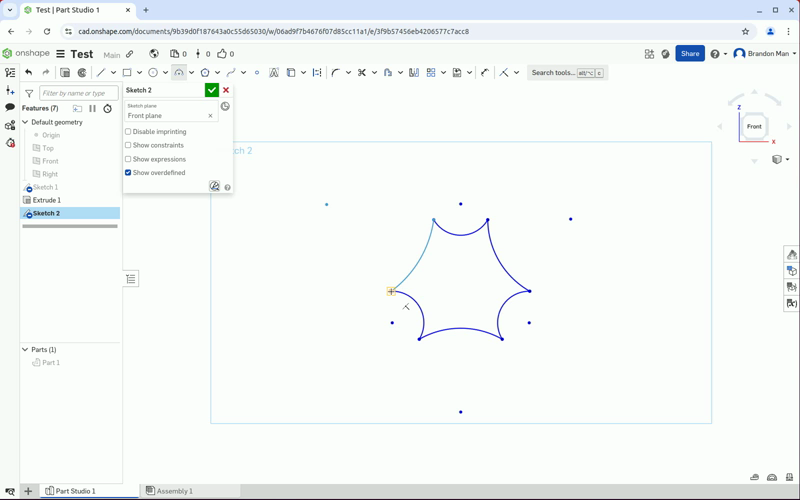
mouse_move(422, 261)
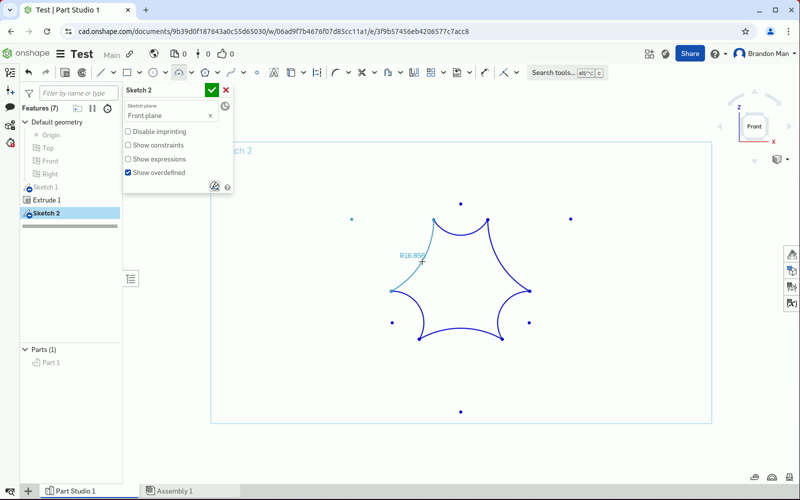
click(422, 261)
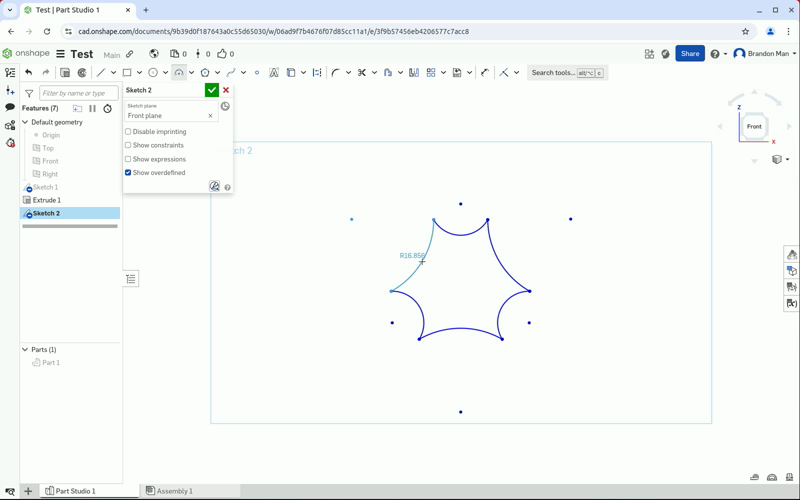
key_up(shift)
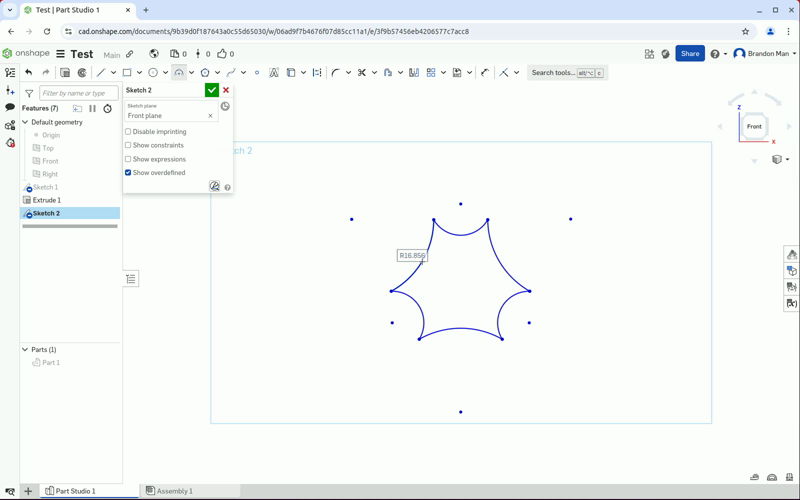
key(esc)
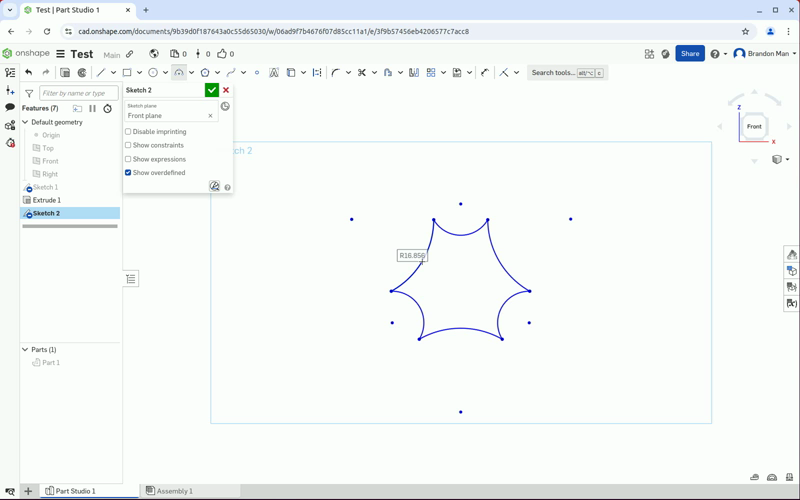
key(c)
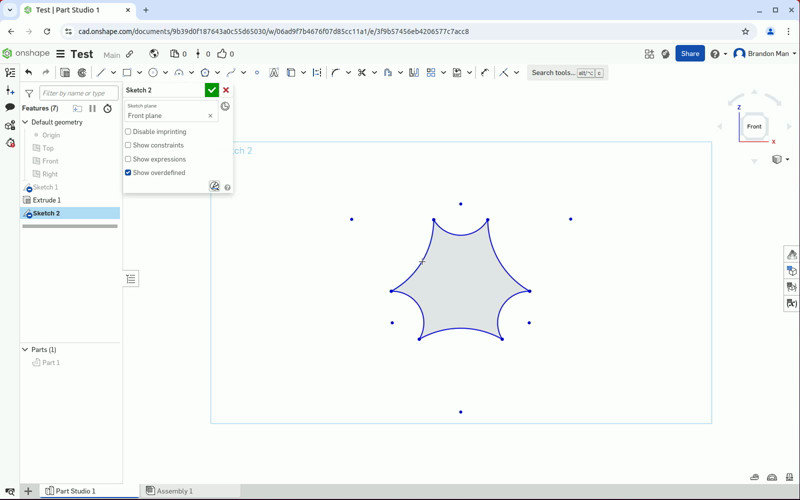
key_down(shift)
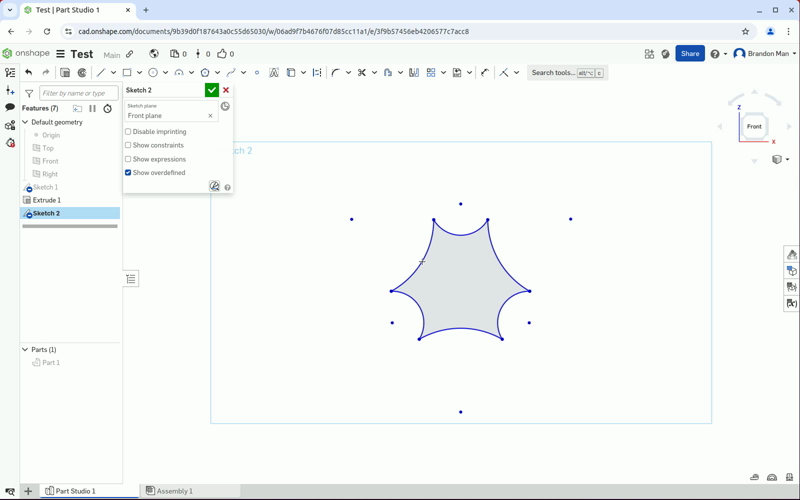
mouse_move(461, 282)
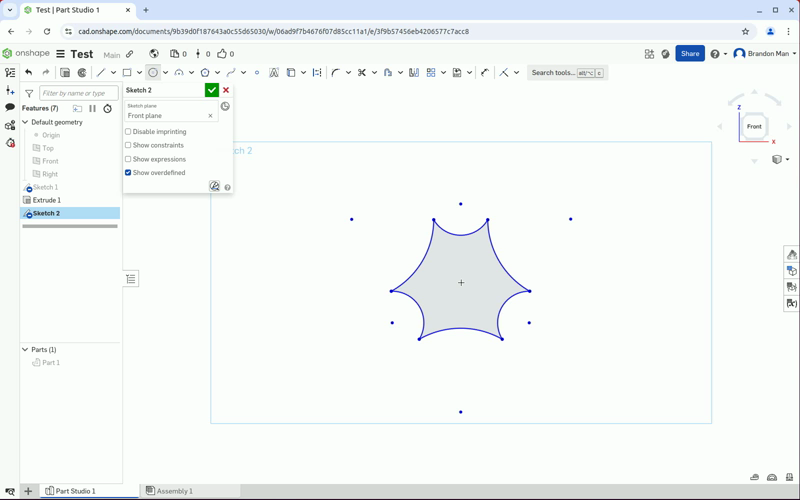
click(461, 282)
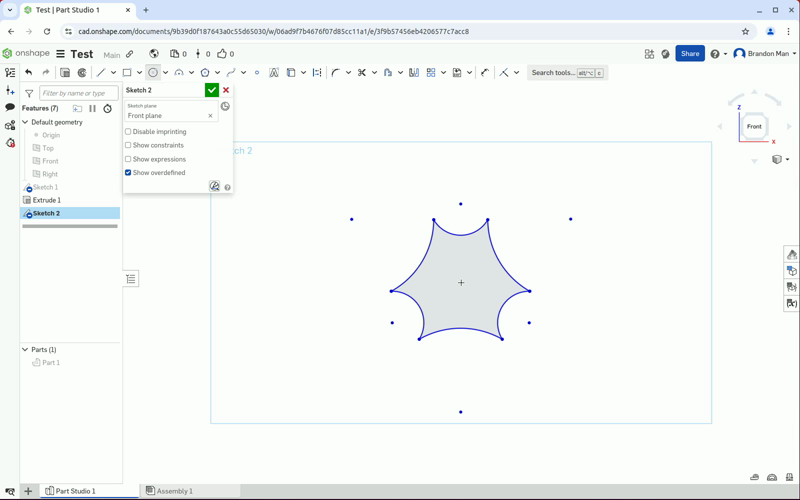
key_up(shift)
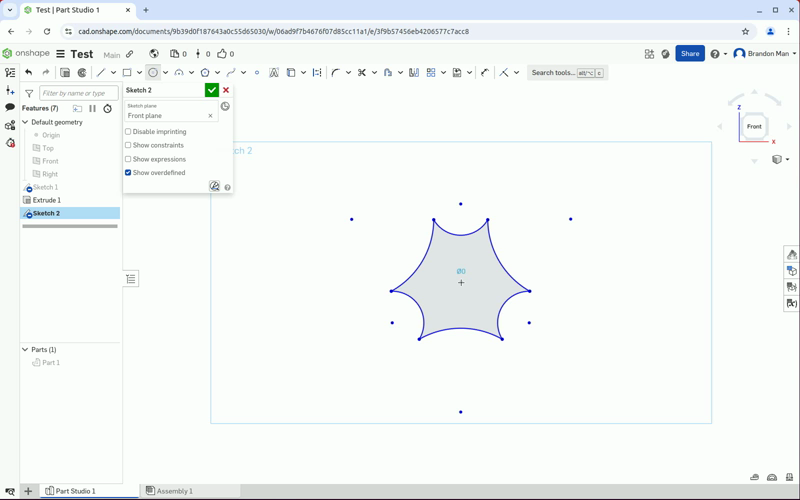
mouse_move(483, 282)
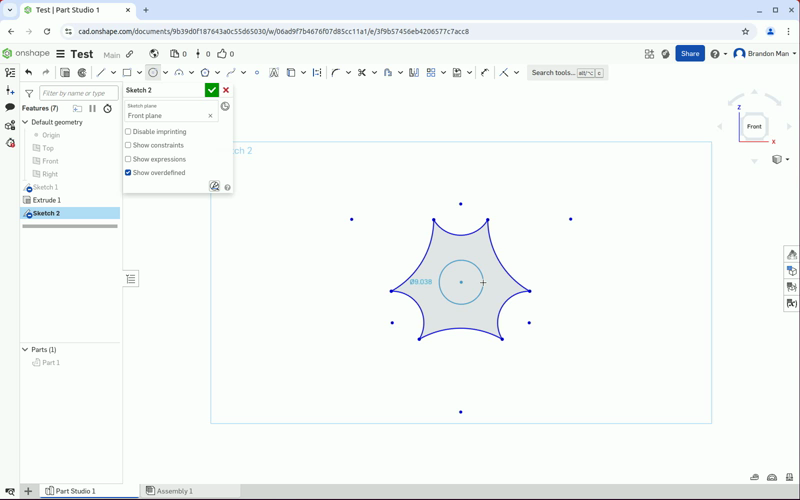
click(483, 282)
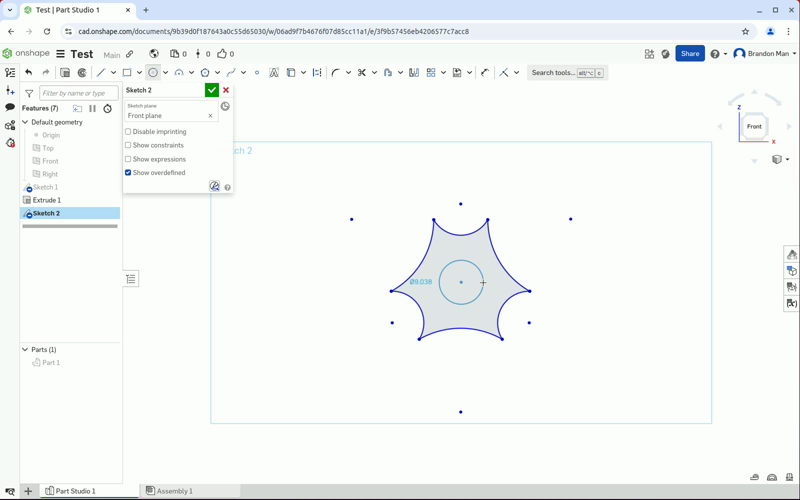
key(esc)
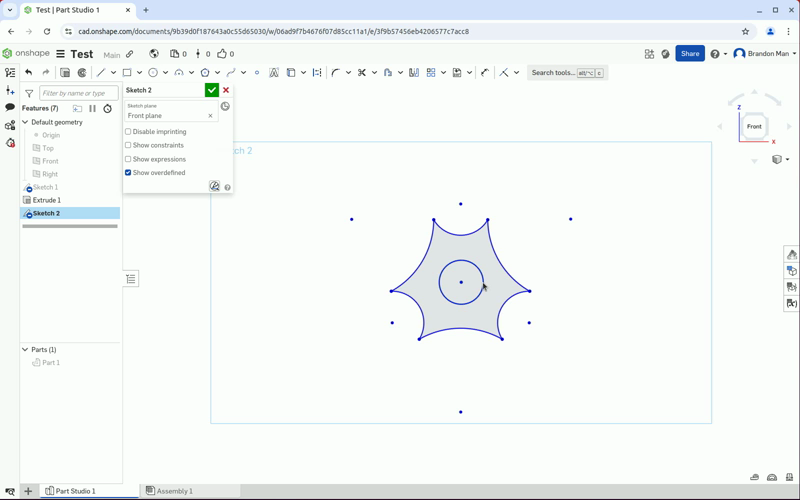
mouse_move(440, 303)
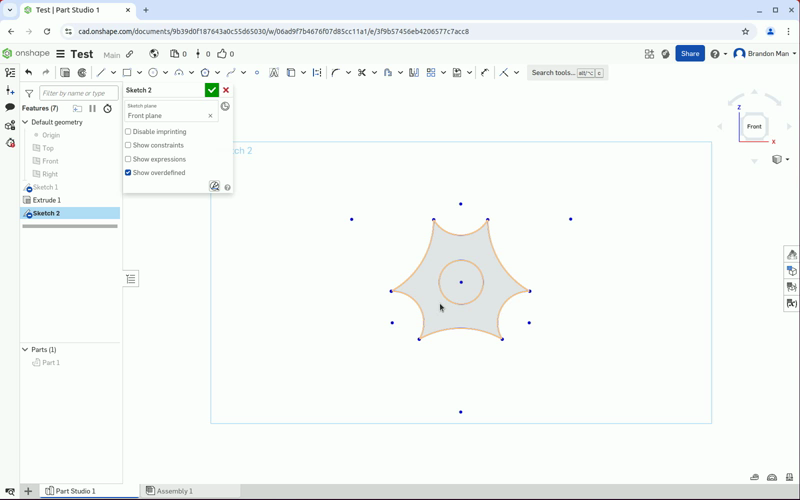
click(440, 303)
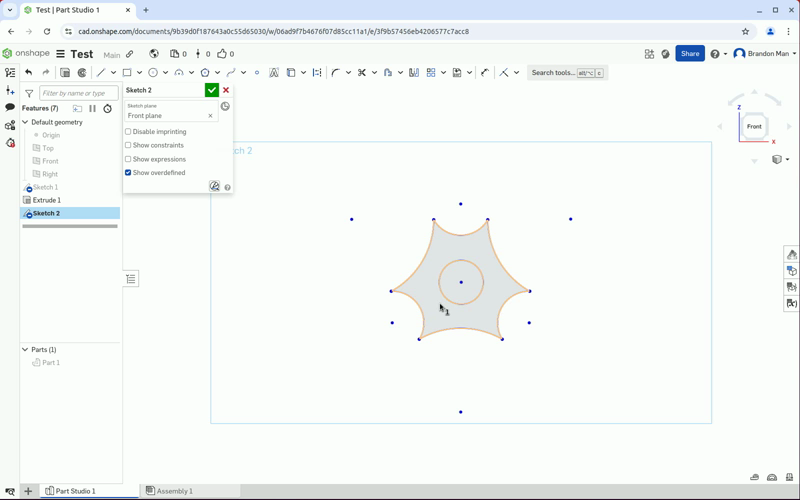
mouse_move(73, 352)
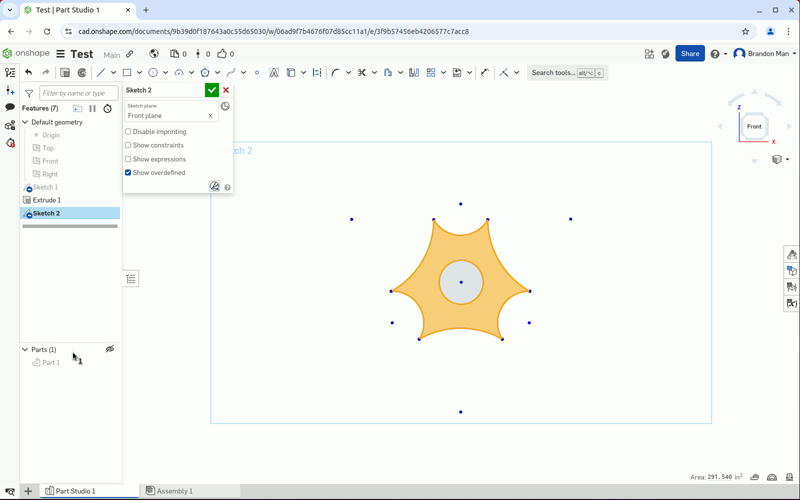
key(shift+y)
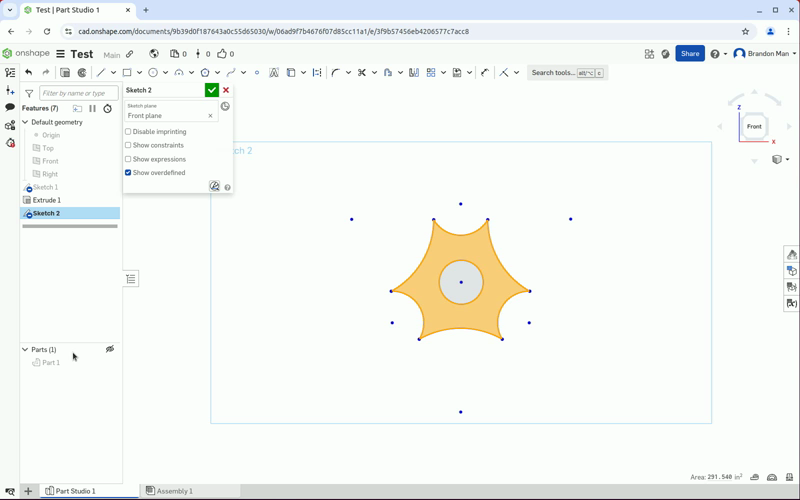
key(shift+e)
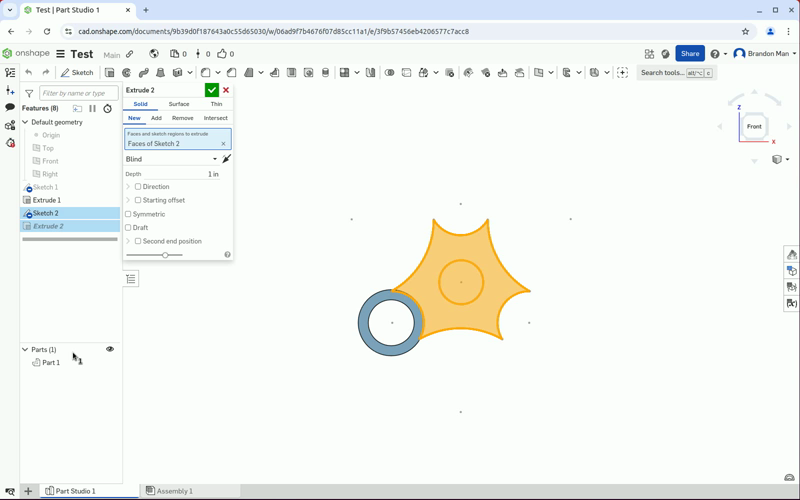
mouse_move(143, 106)
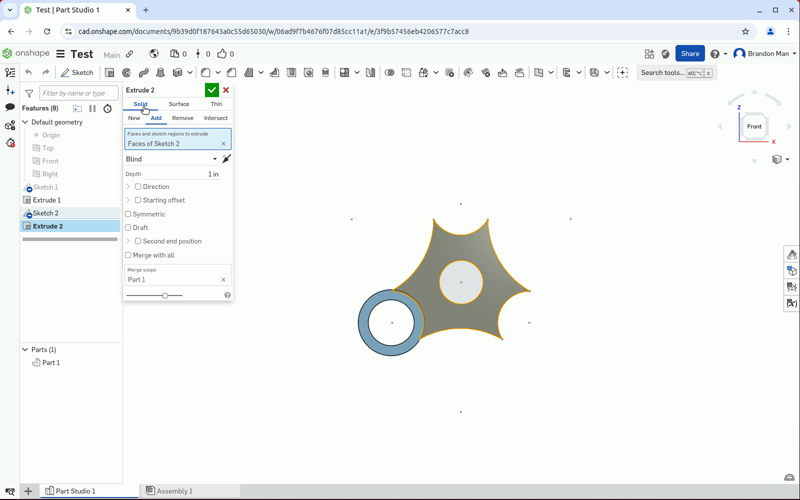
click(143, 106)
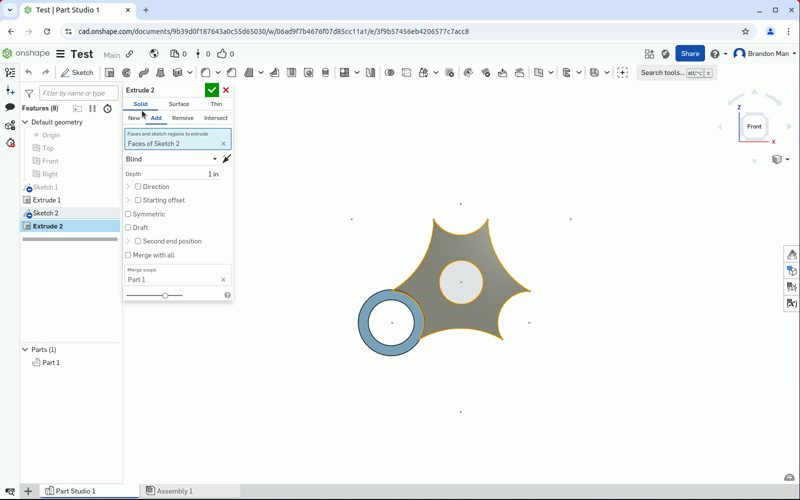
mouse_move(137, 120)
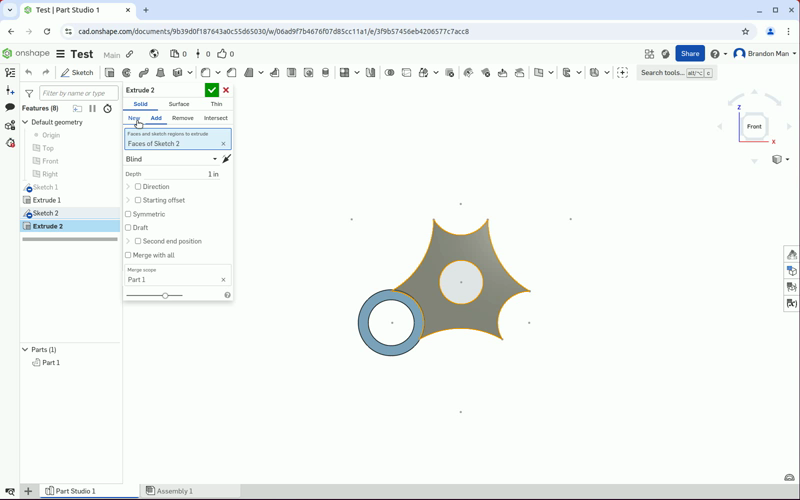
click(137, 120)
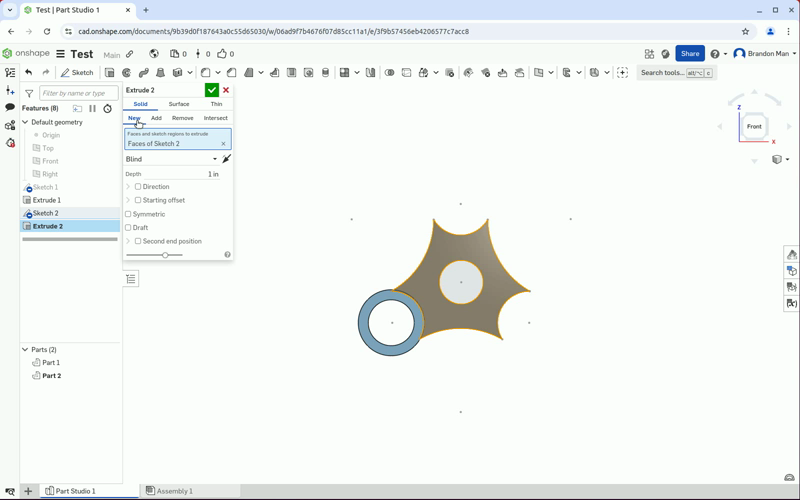
key(tab, 4)
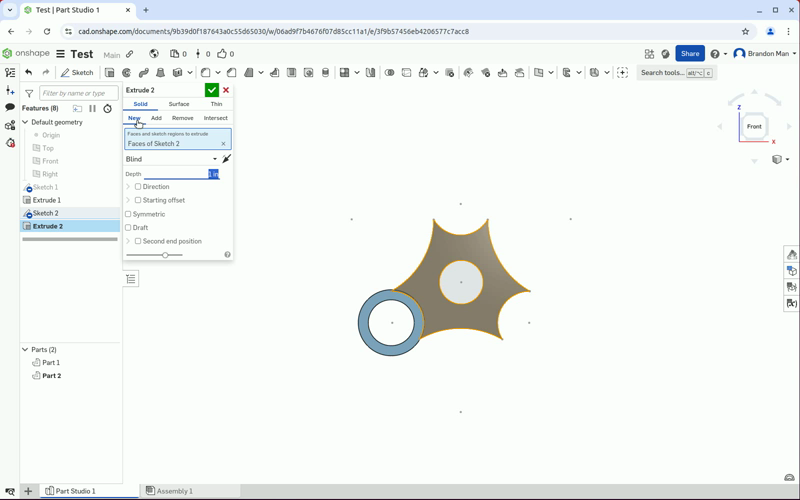
text(2.889)
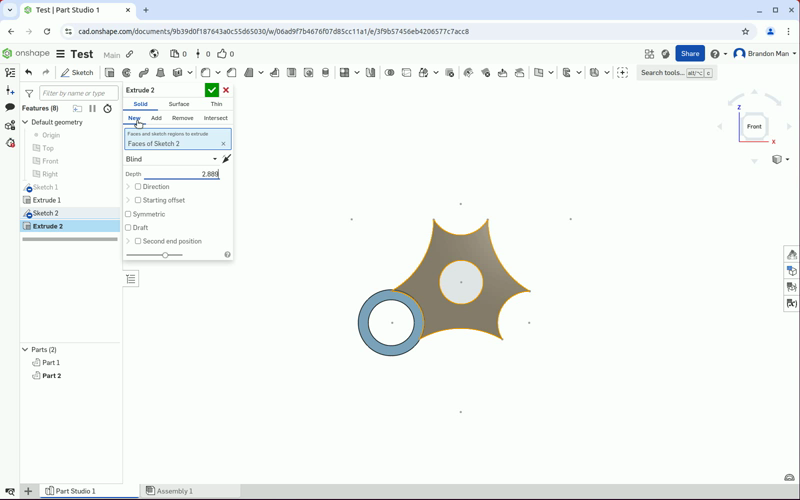
key(enter)
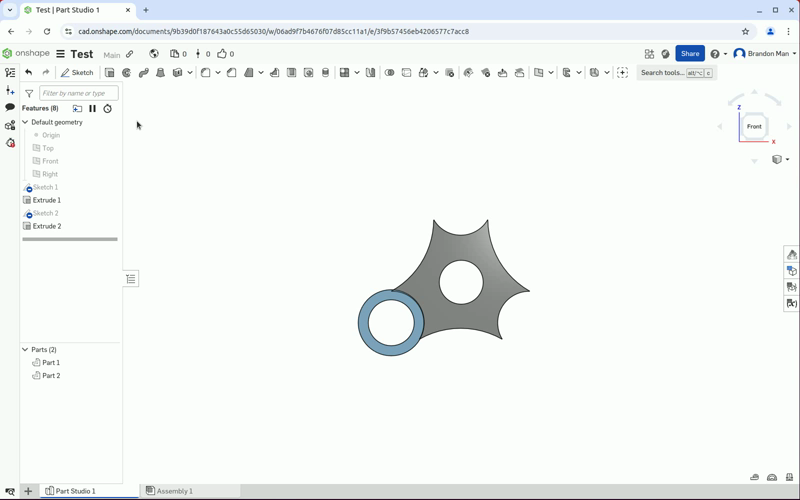
key(shift+h)
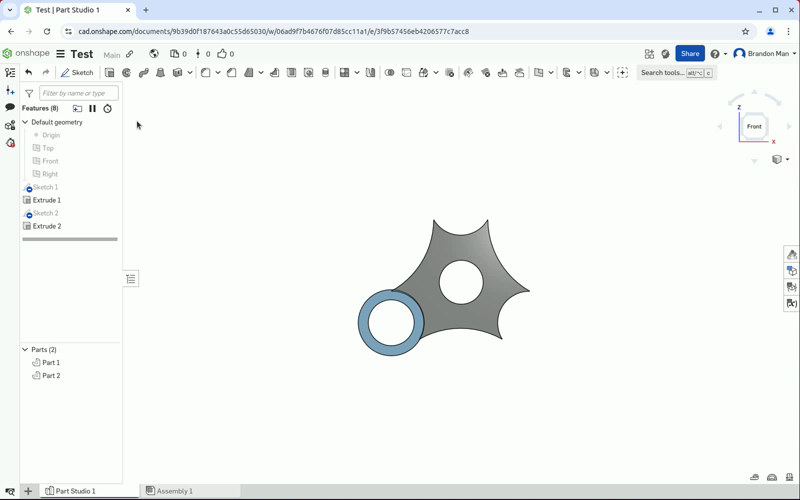
key(shift+h)
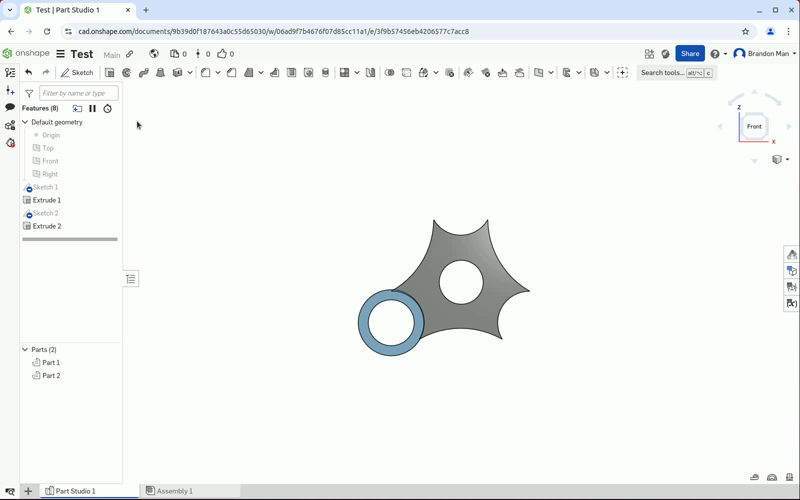
mouse_move(73, 189)
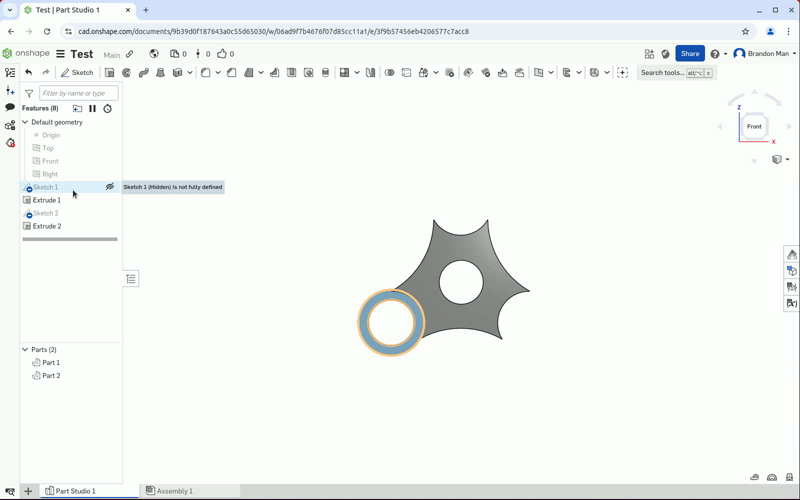
click(73, 189)
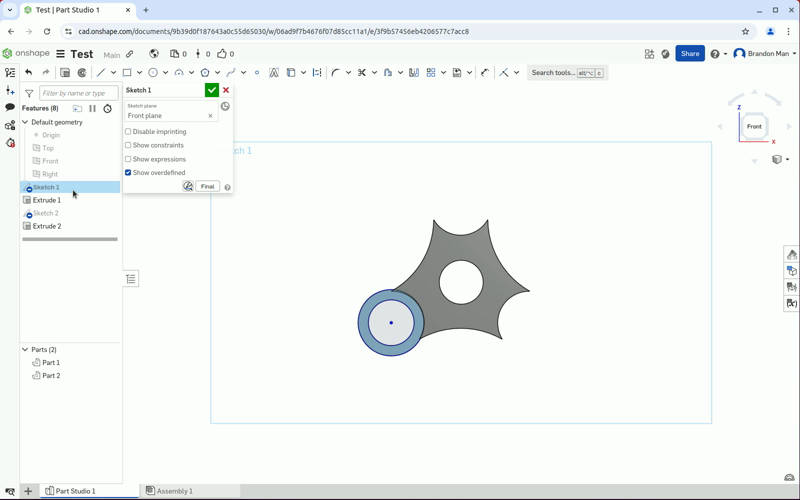
mouse_move(229, 92)
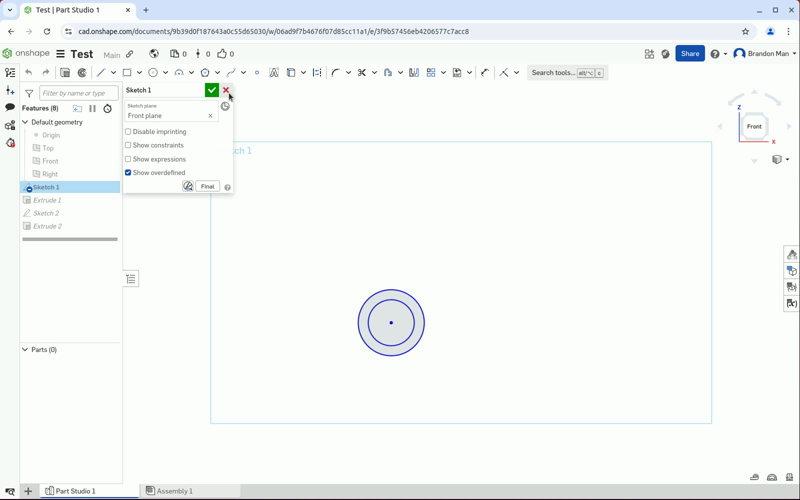
click(229, 92)
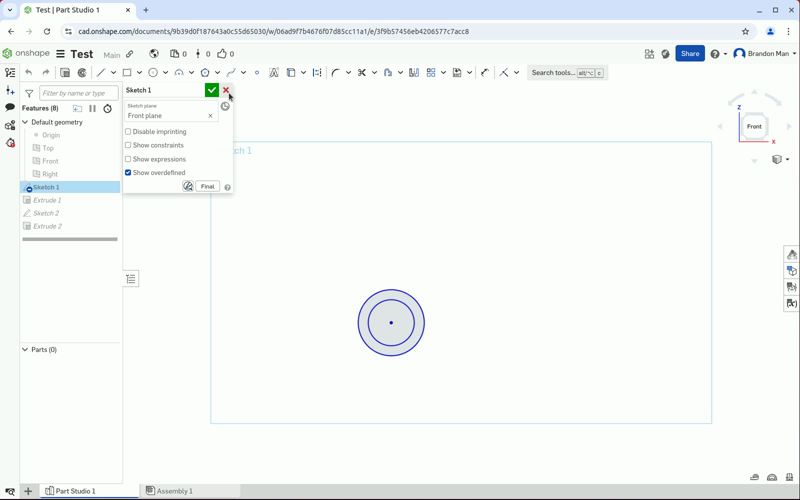
key(shift+s)
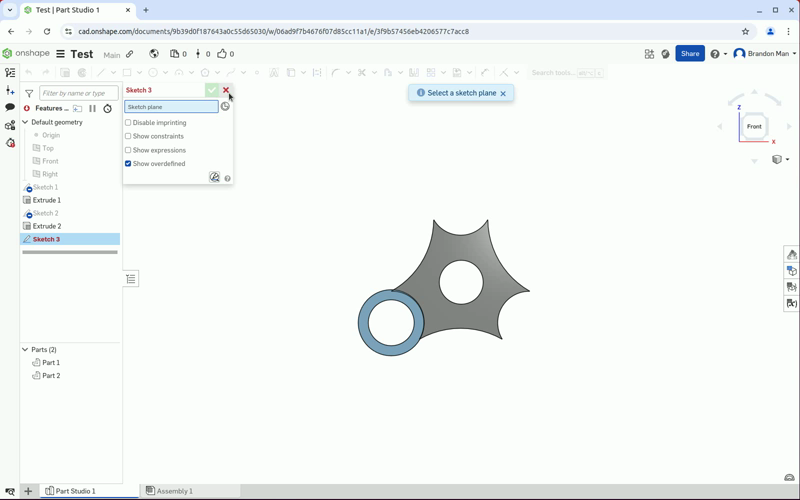
mouse_move(73, 163)
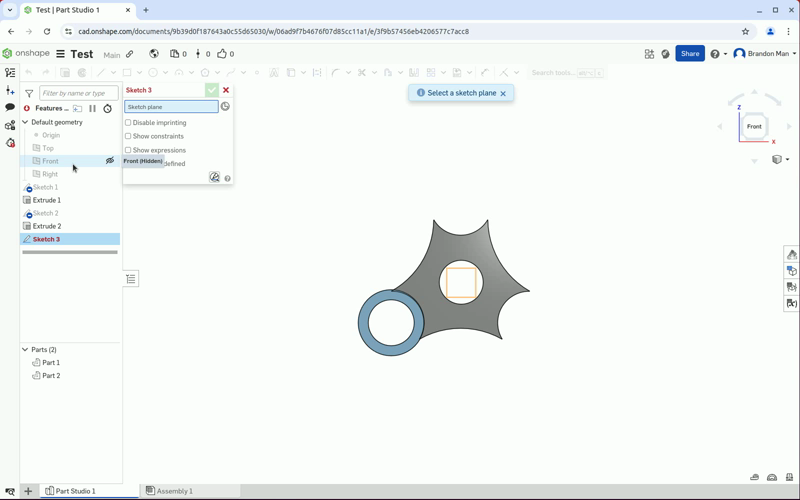
click(73, 163)
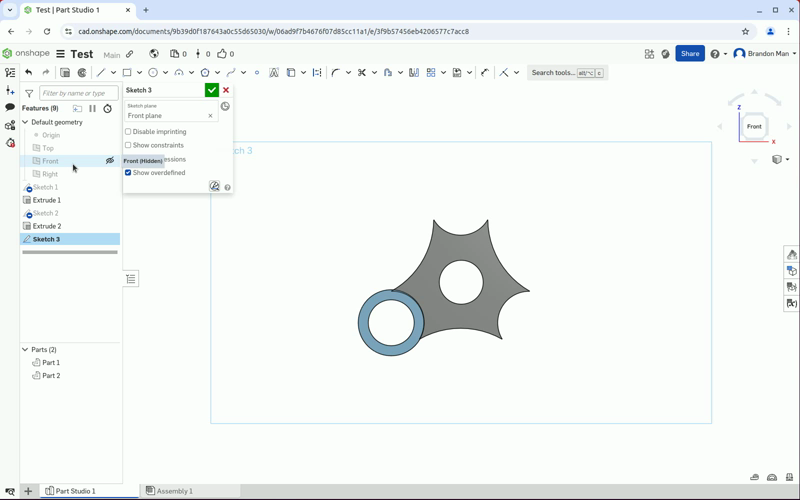
mouse_move(73, 352)
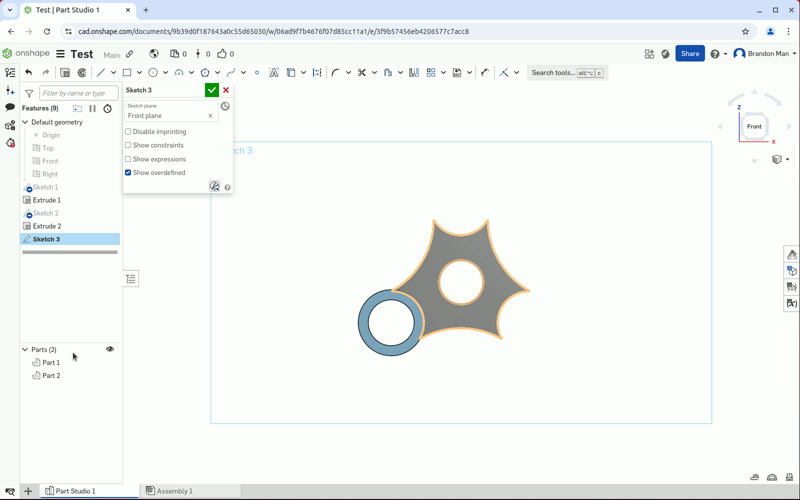
key(y)
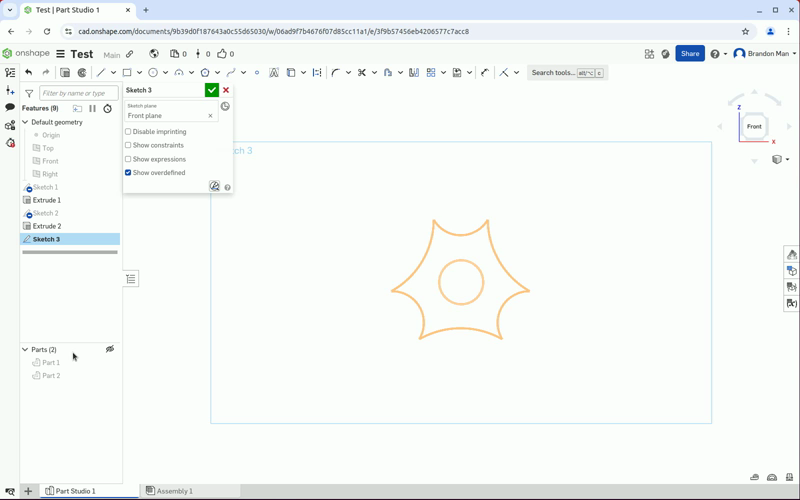
key(c)
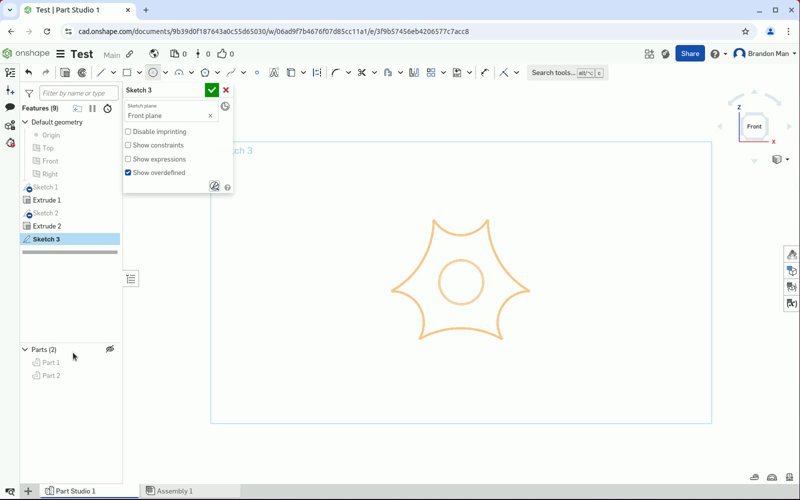
key_down(shift)
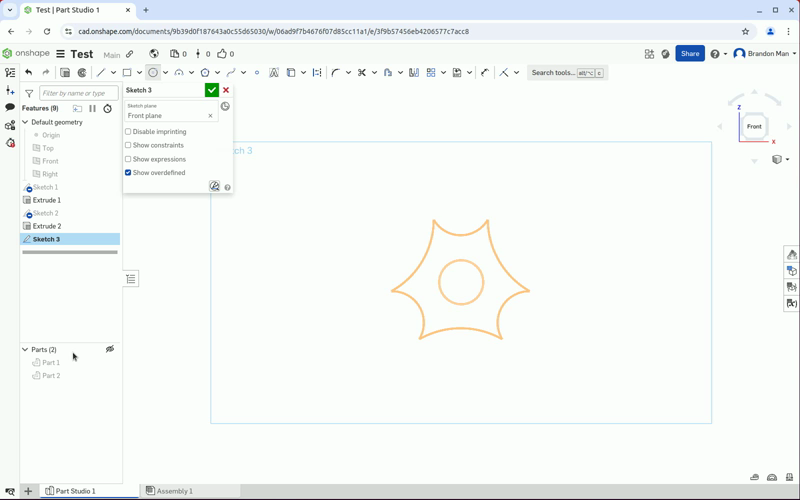
mouse_move(461, 201)
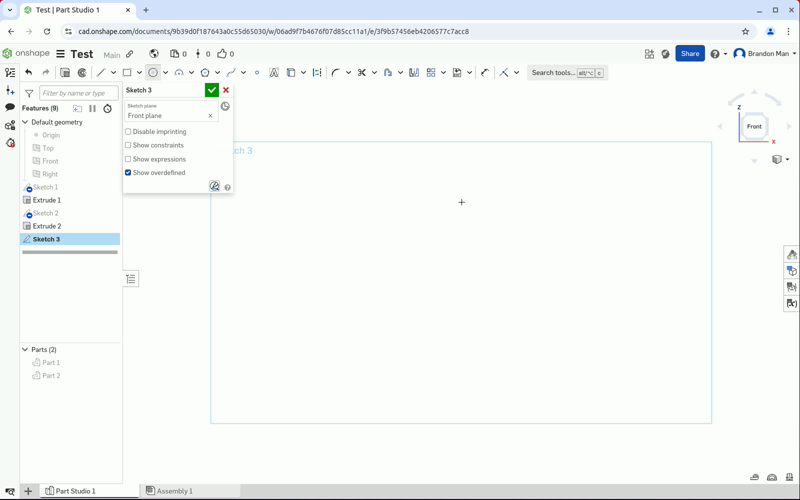
click(461, 201)
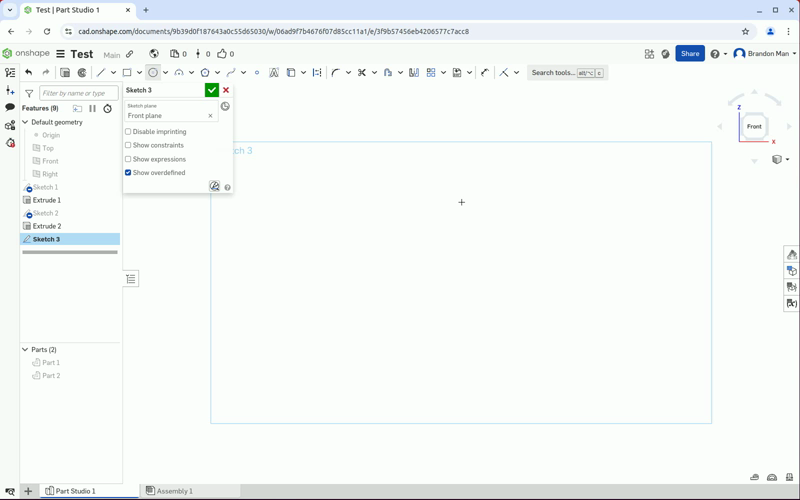
key_up(shift)
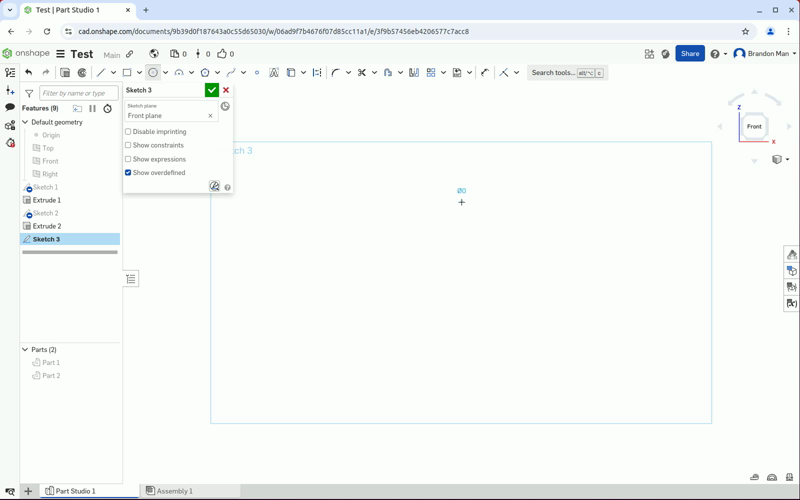
mouse_move(494, 201)
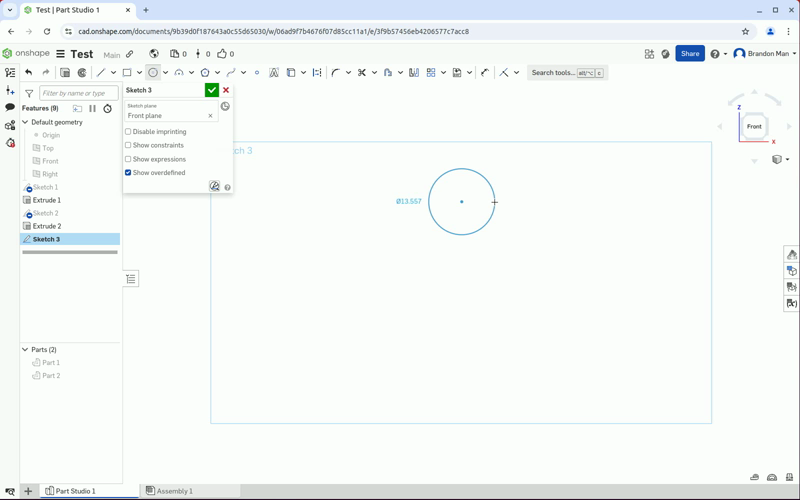
click(494, 201)
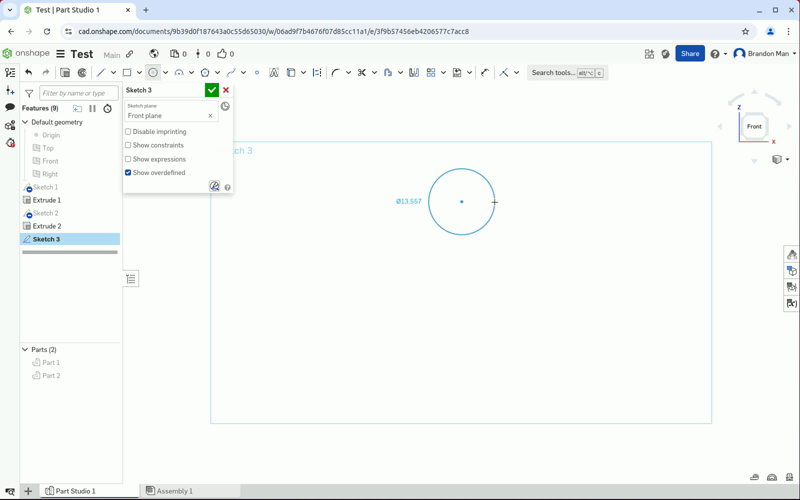
key(esc)
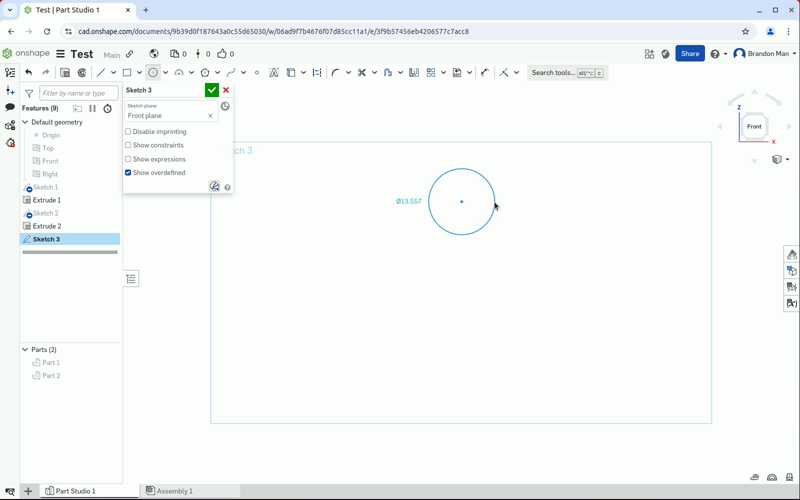
key(c)
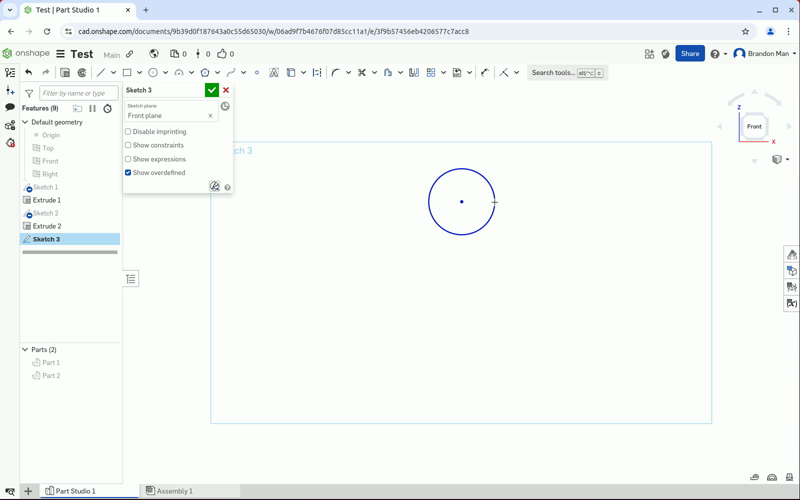
key_down(shift)
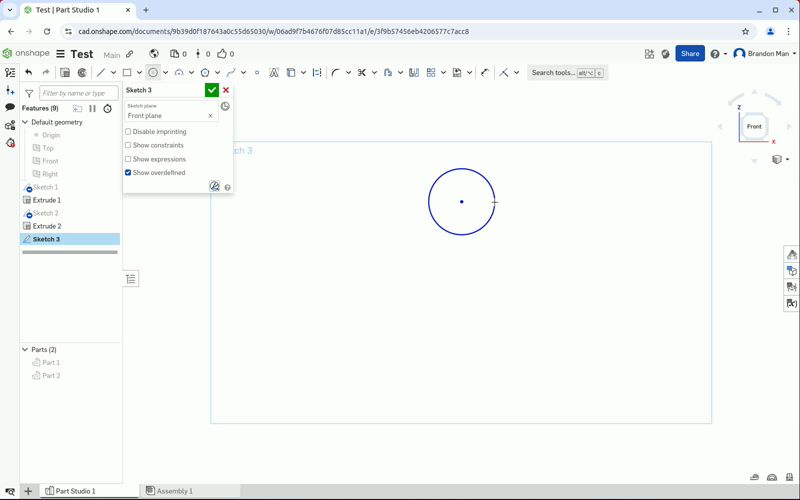
mouse_move(461, 201)
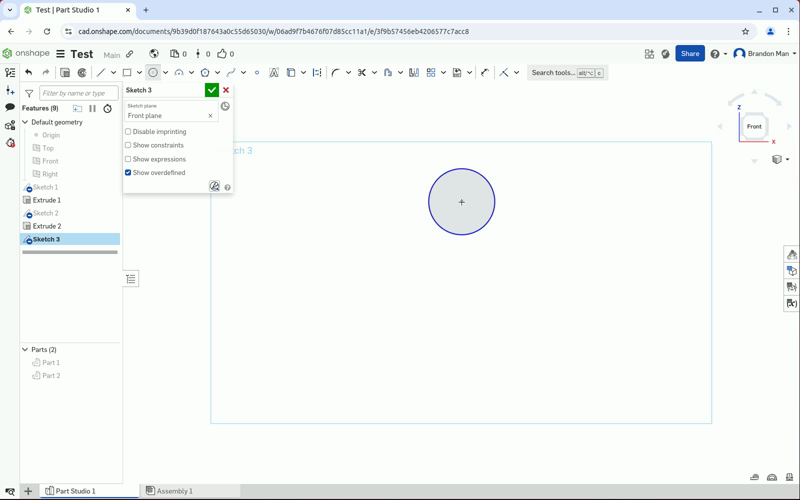
click(461, 201)
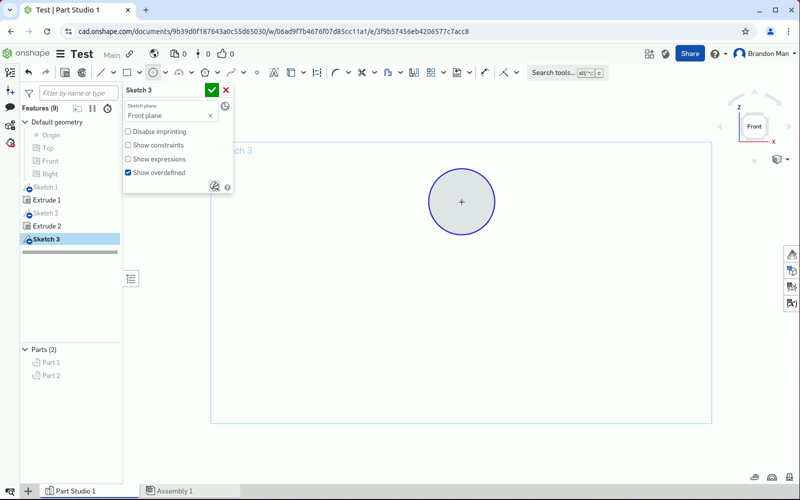
key_up(shift)
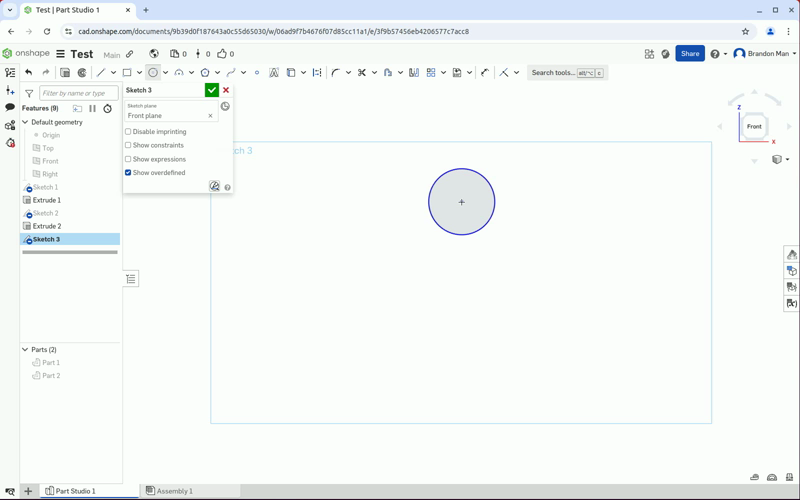
mouse_move(484, 201)
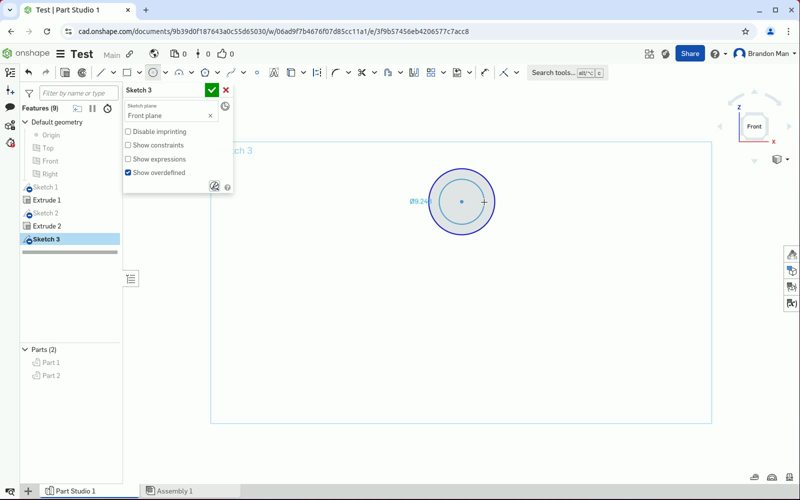
click(484, 201)
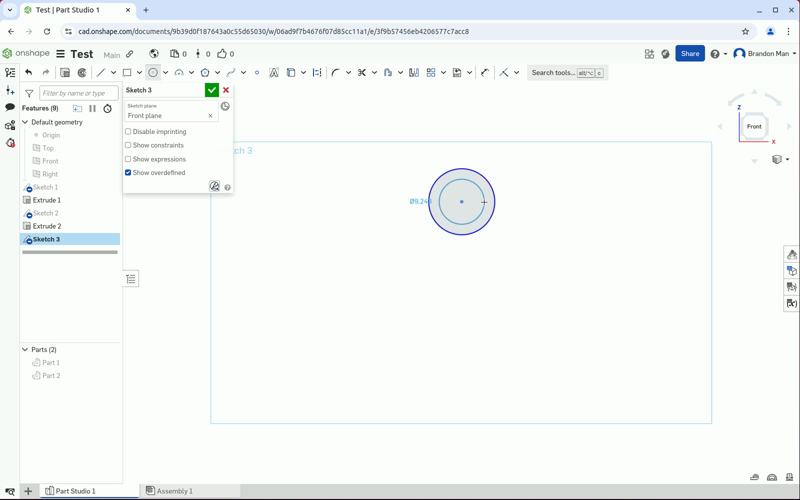
key(esc)
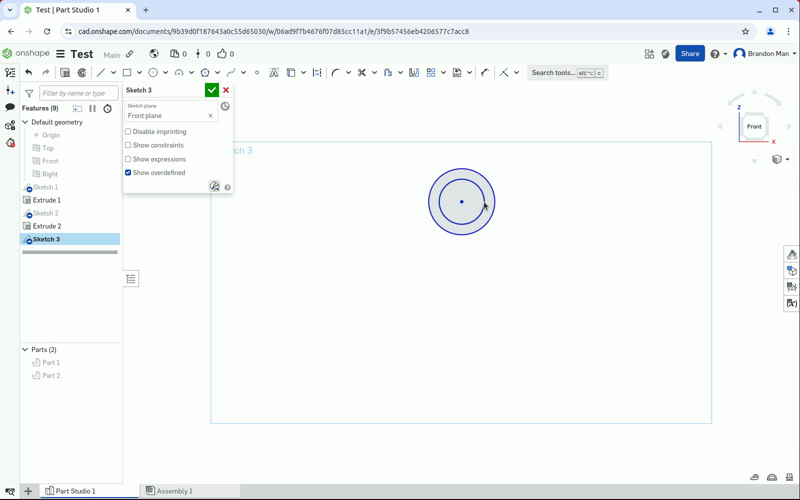
mouse_move(431, 205)
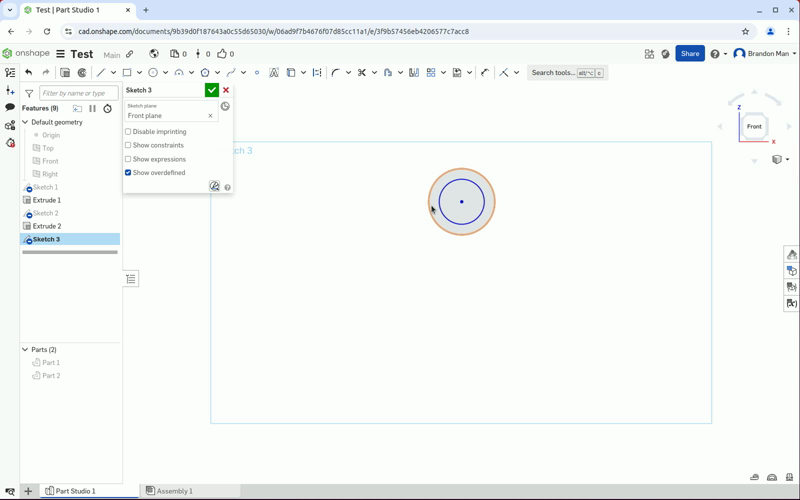
scroll(6)
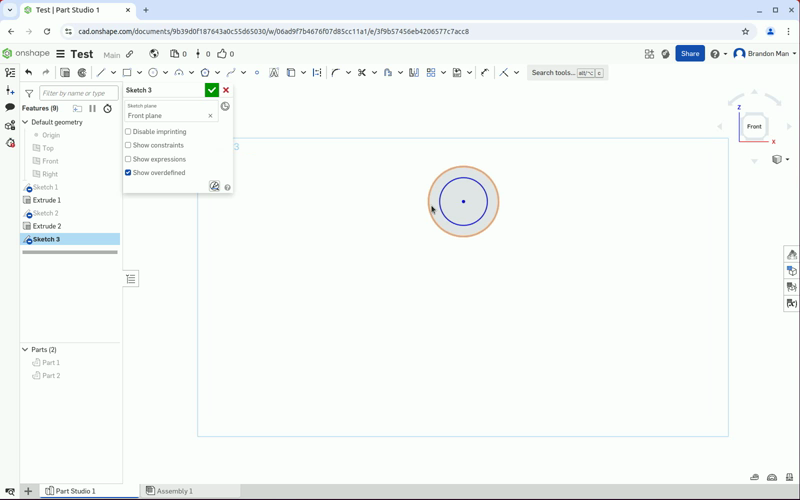
scroll(6)
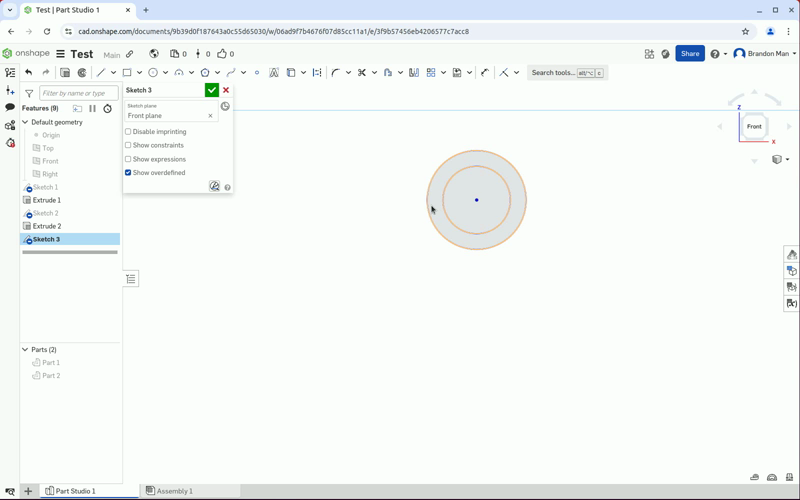
scroll(6)
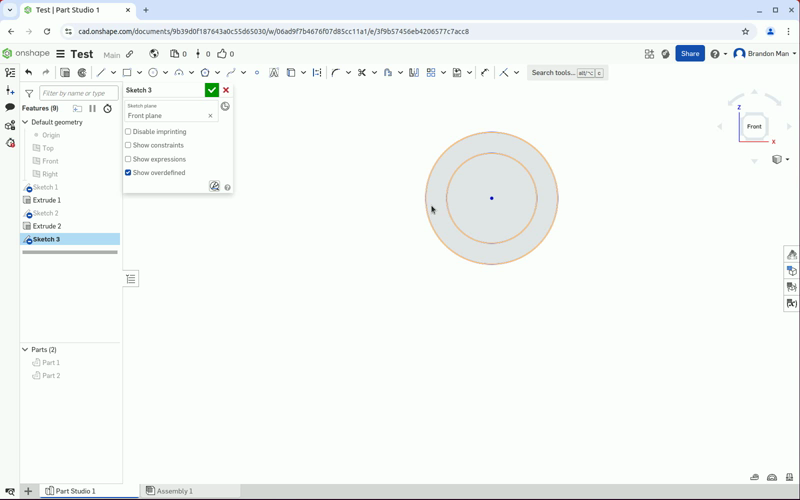
scroll(6)
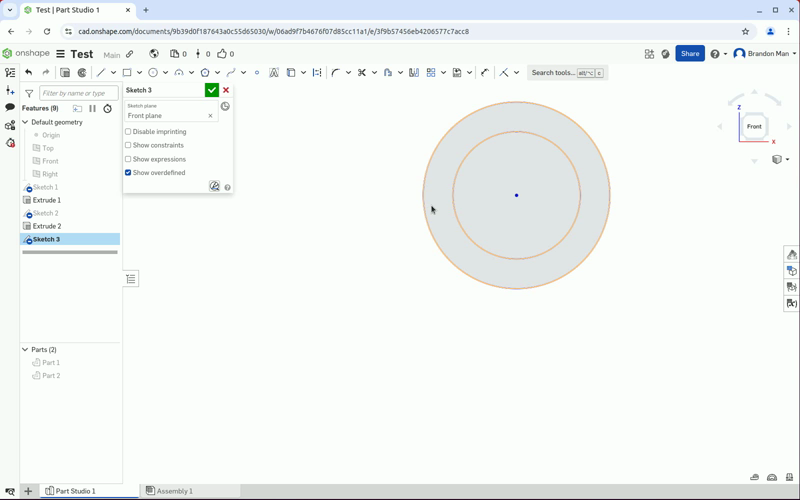
scroll(6)
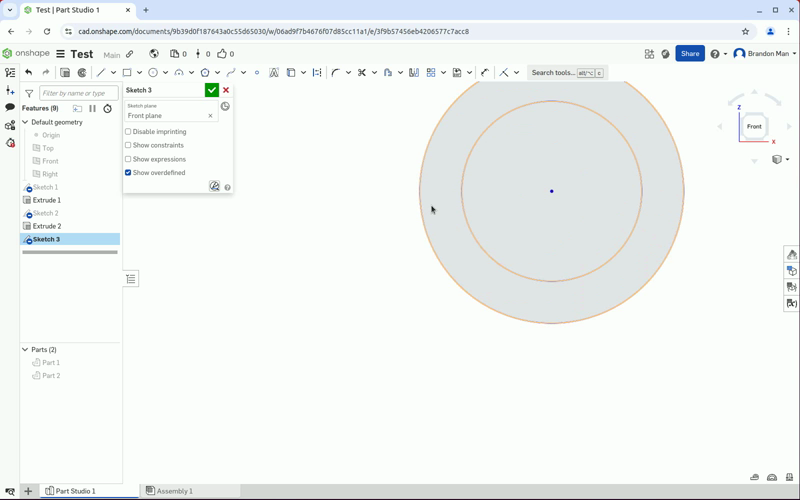
scroll(6)
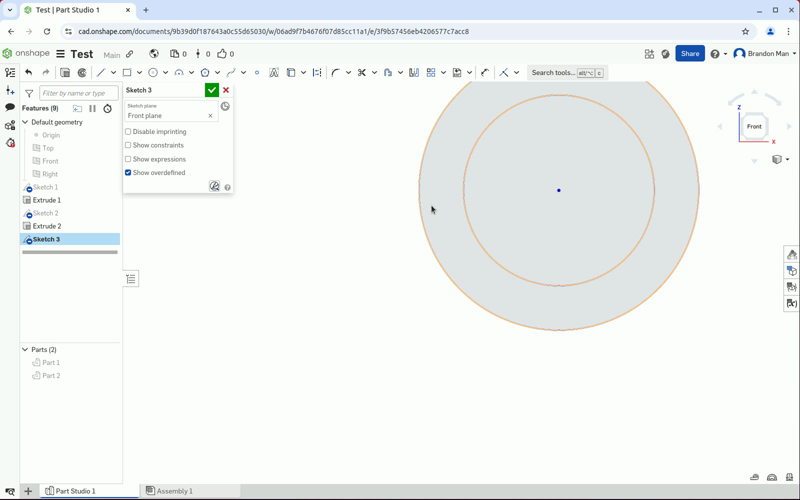
scroll(6)
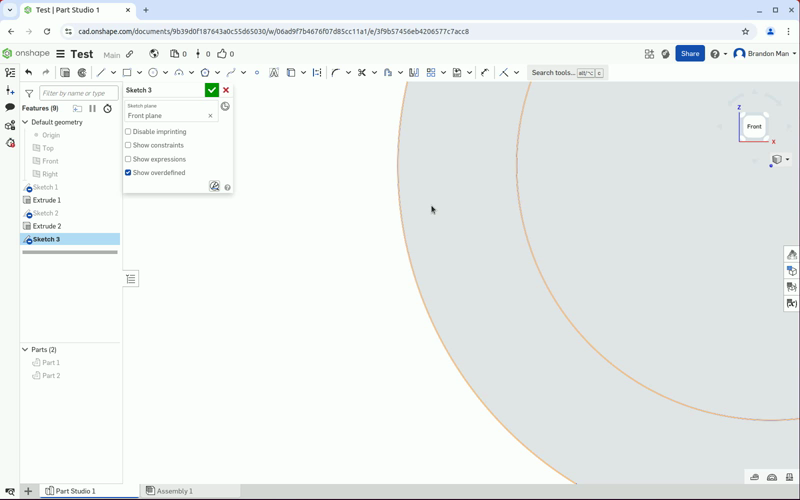
click(431, 205)
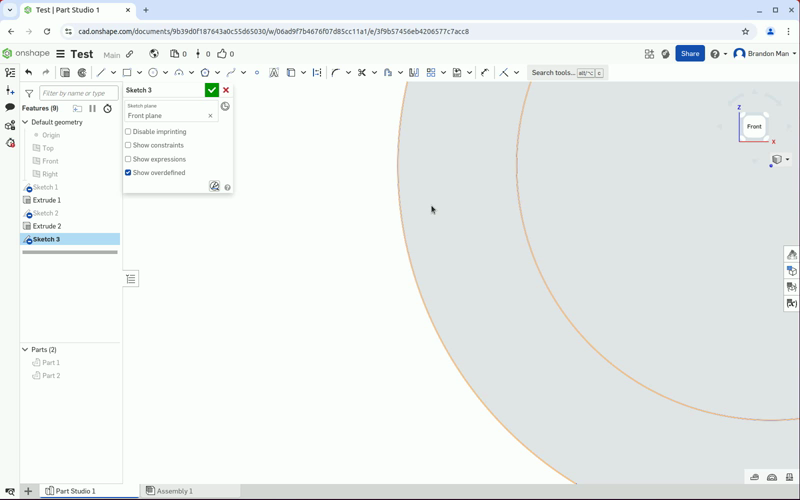
scroll(-6)
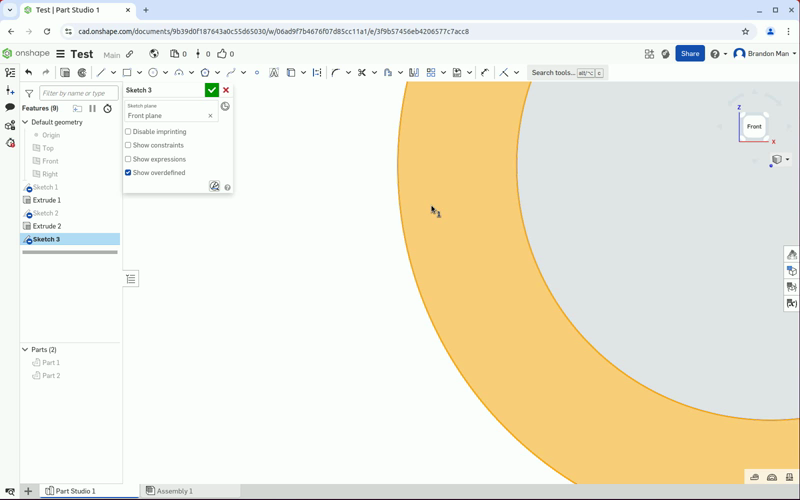
scroll(-6)
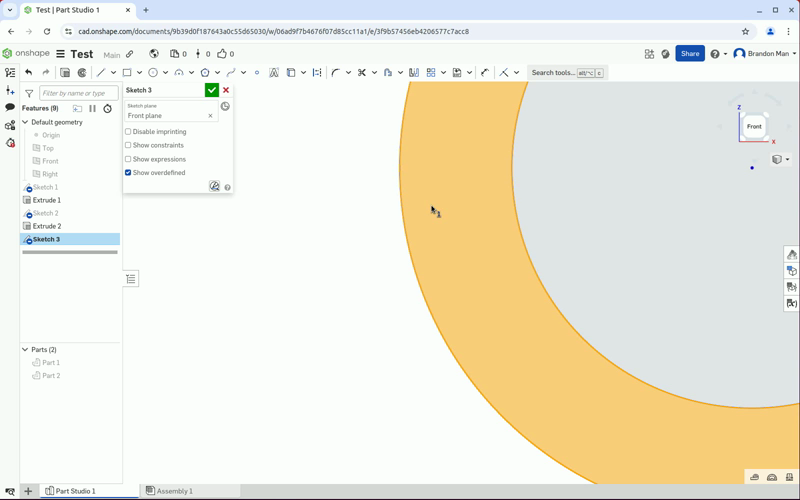
scroll(-6)
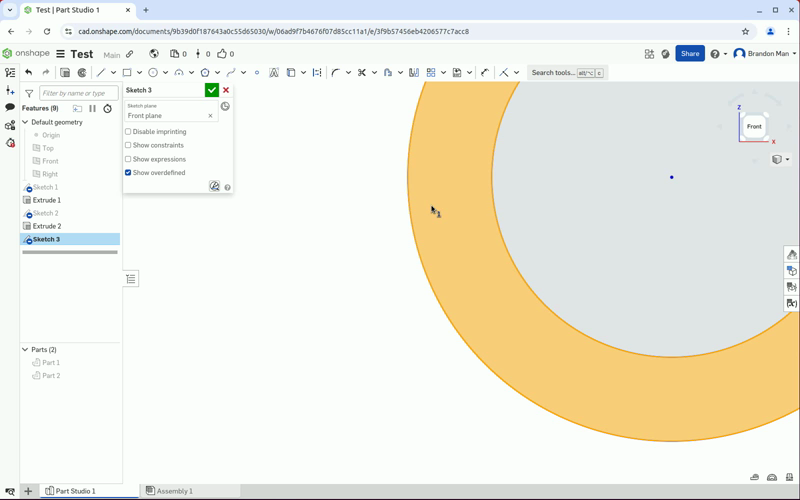
scroll(-6)
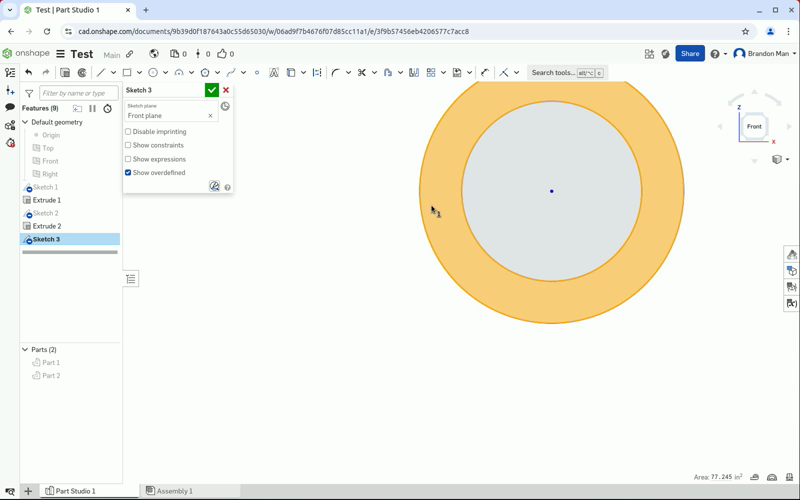
scroll(-6)
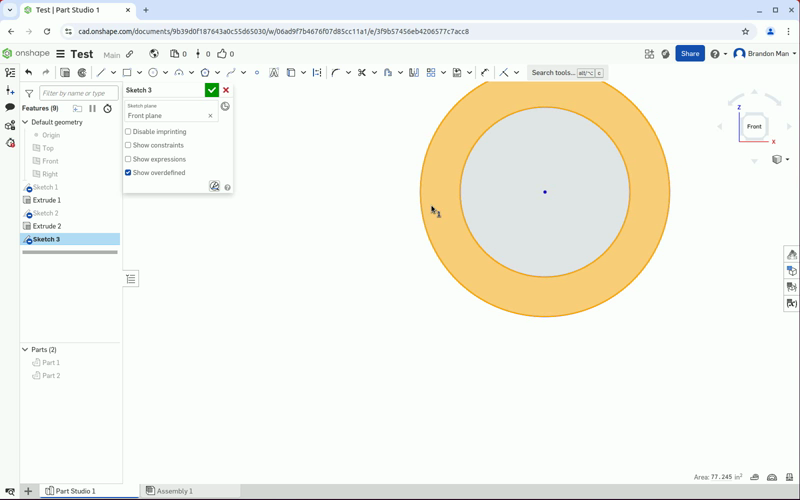
scroll(-6)
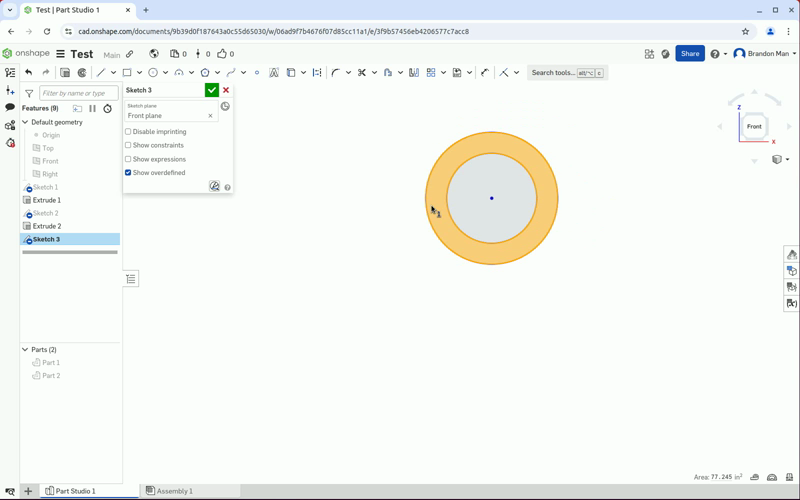
scroll(-6)
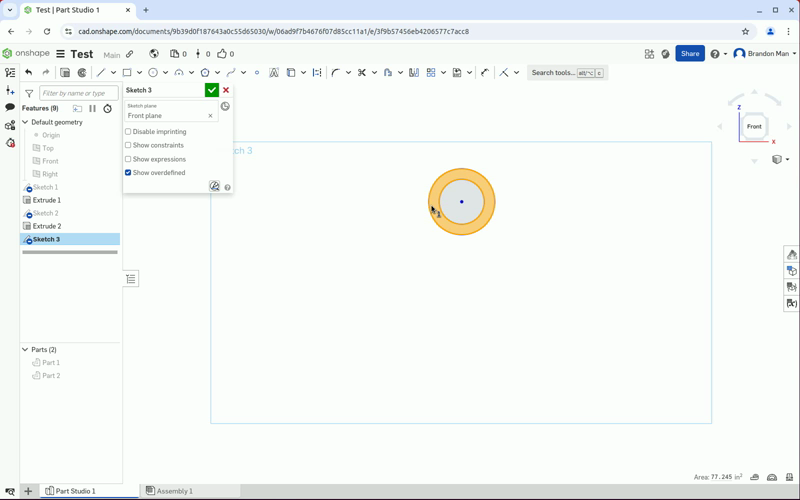
mouse_move(73, 352)
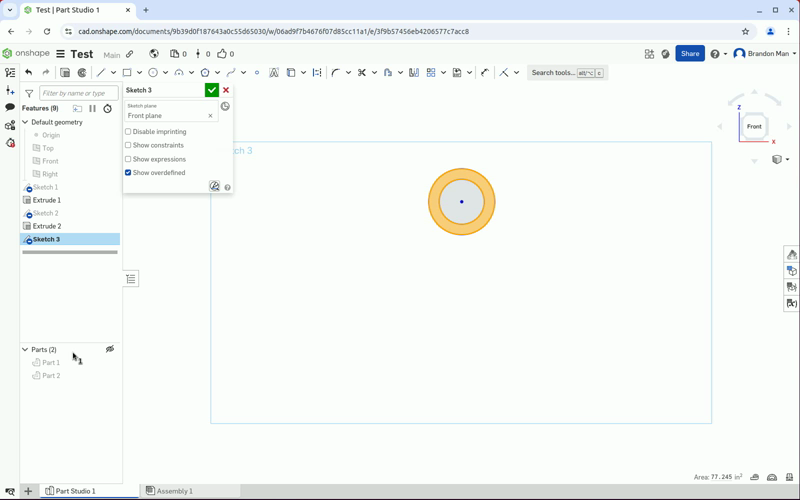
key(shift+y)
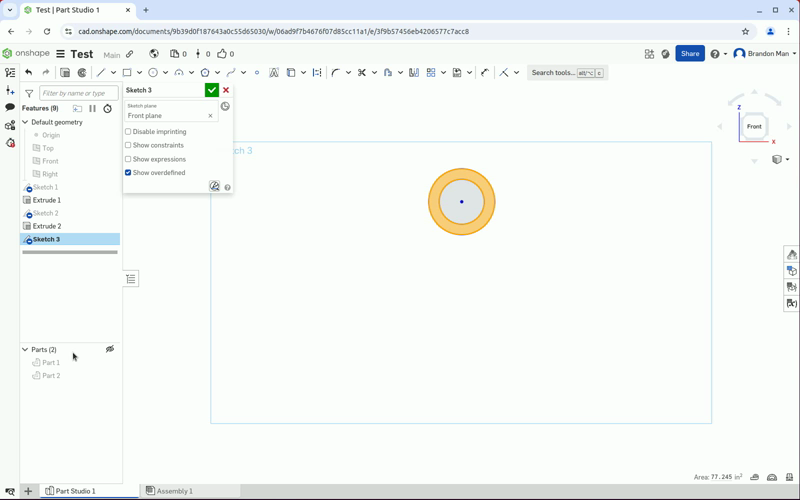
key(shift+e)
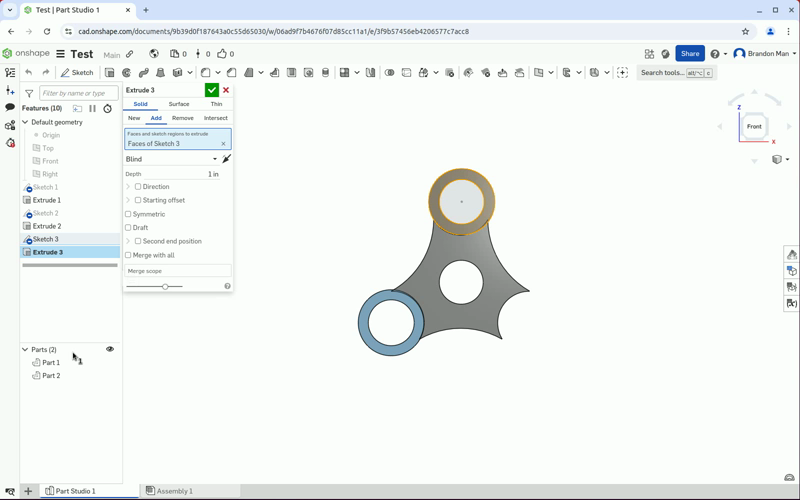
mouse_move(143, 106)
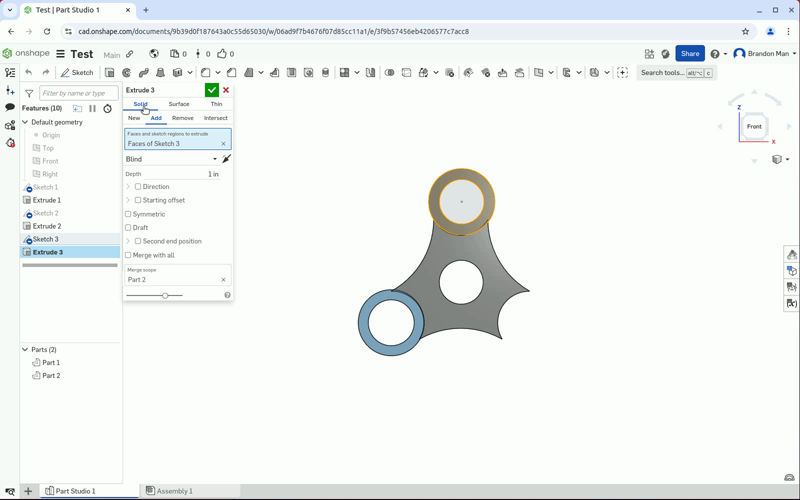
click(143, 106)
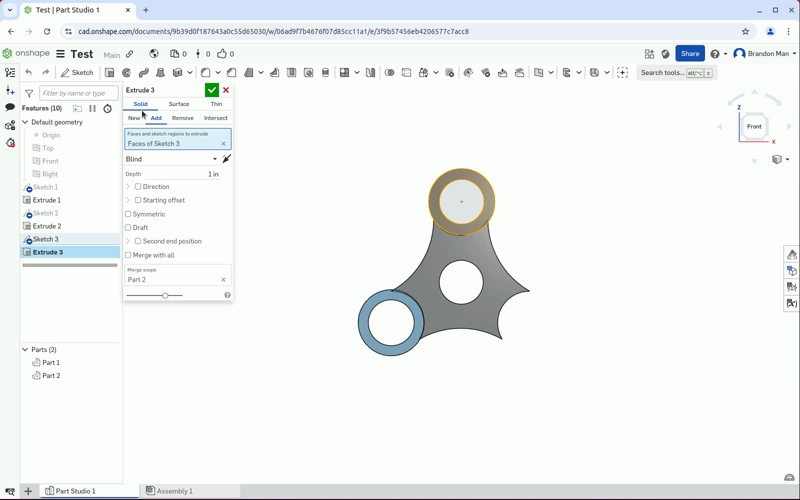
mouse_move(137, 120)
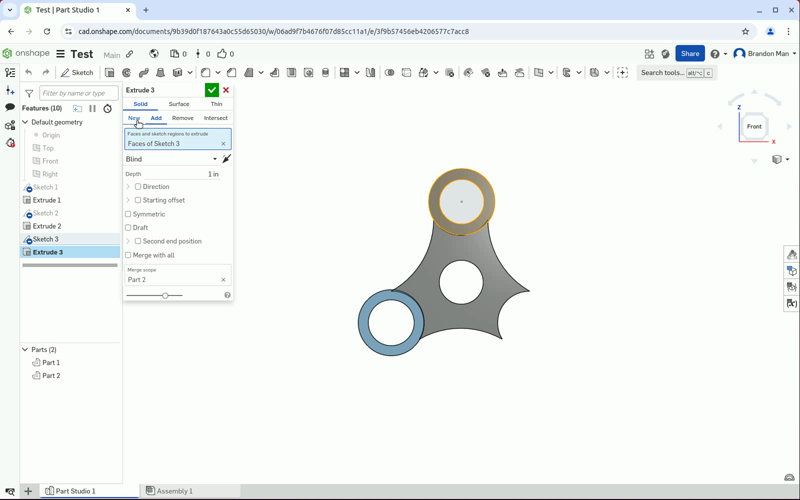
click(137, 120)
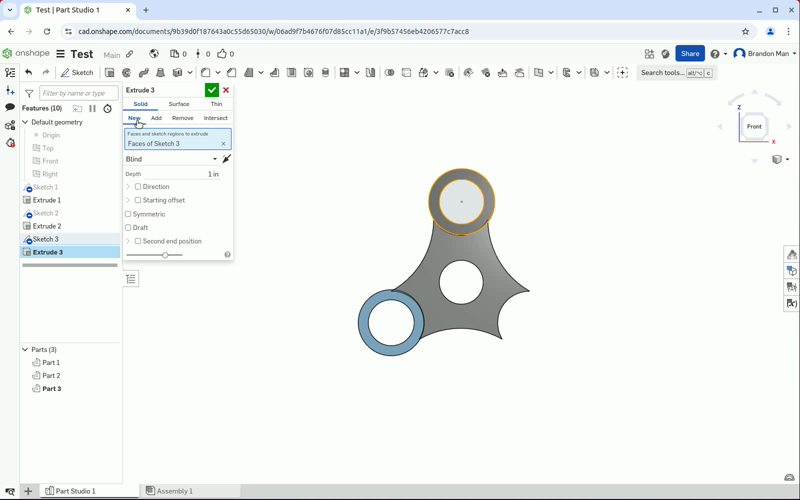
key(tab, 4)
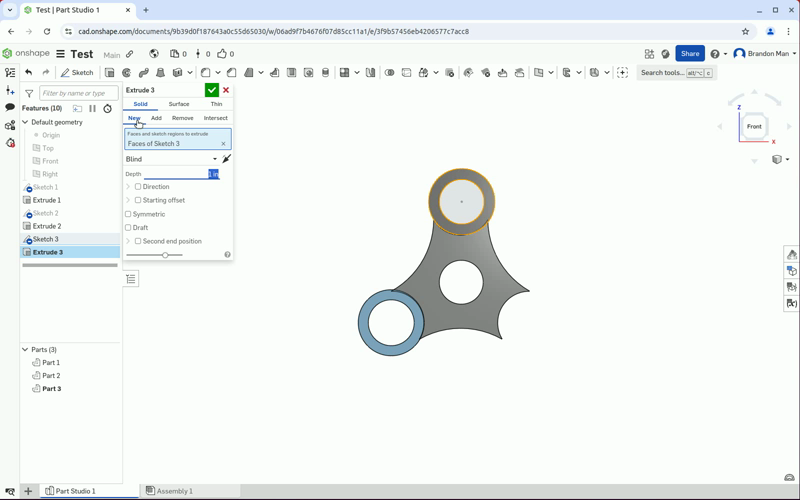
text(2.889)
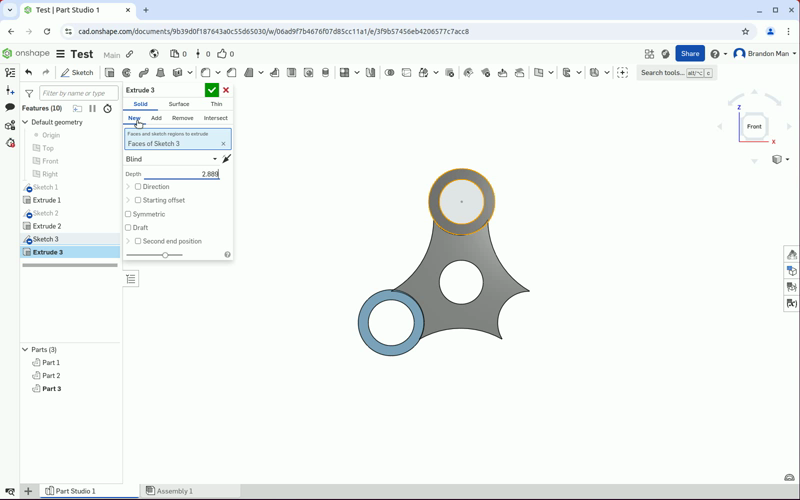
key(enter)
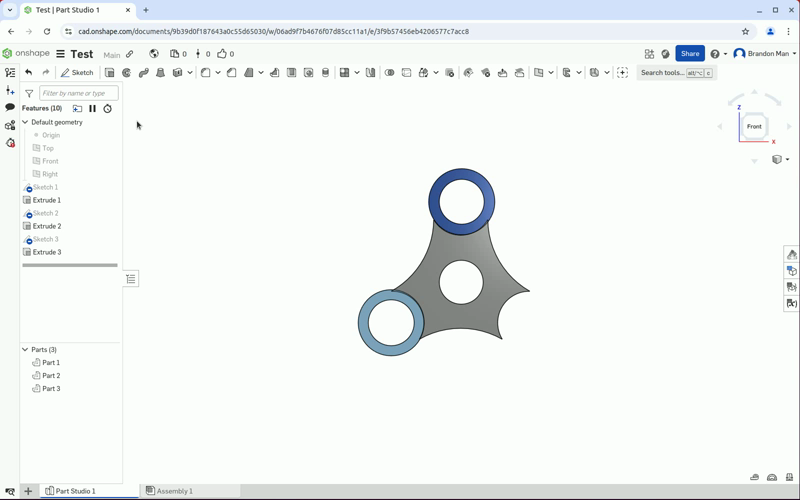
key(shift+h)
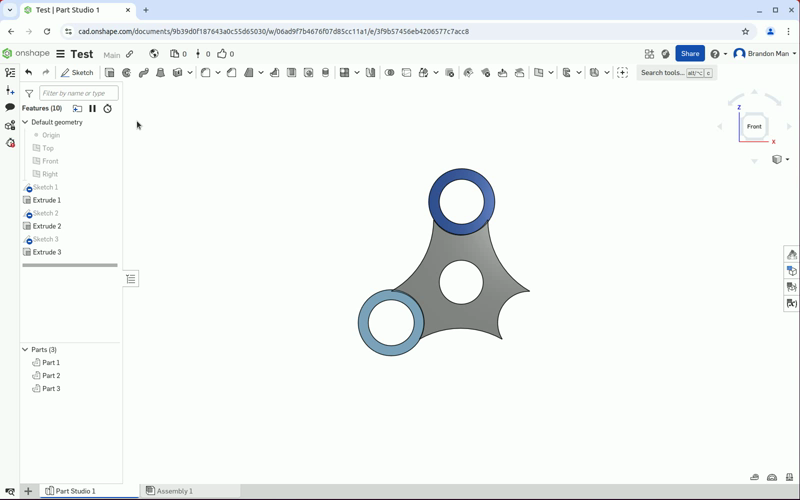
key(shift+h)
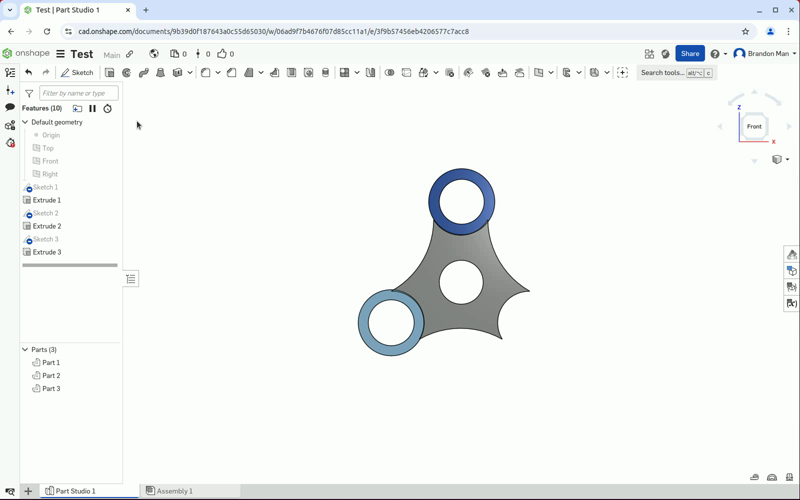
mouse_move(73, 189)
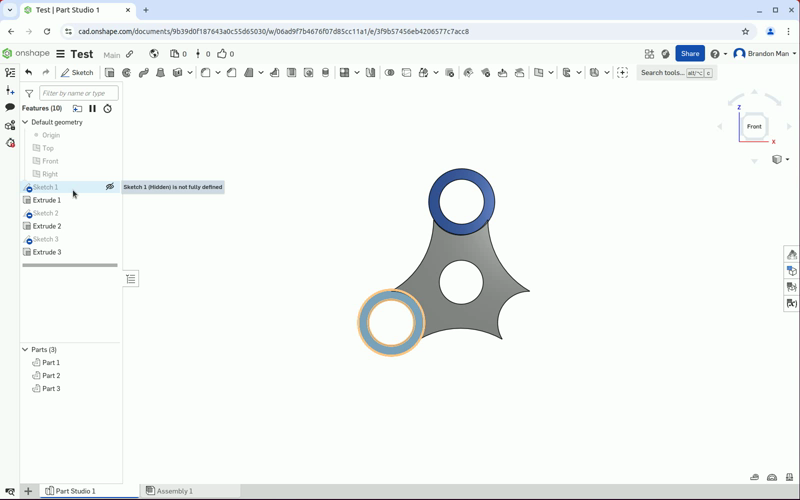
click(73, 189)
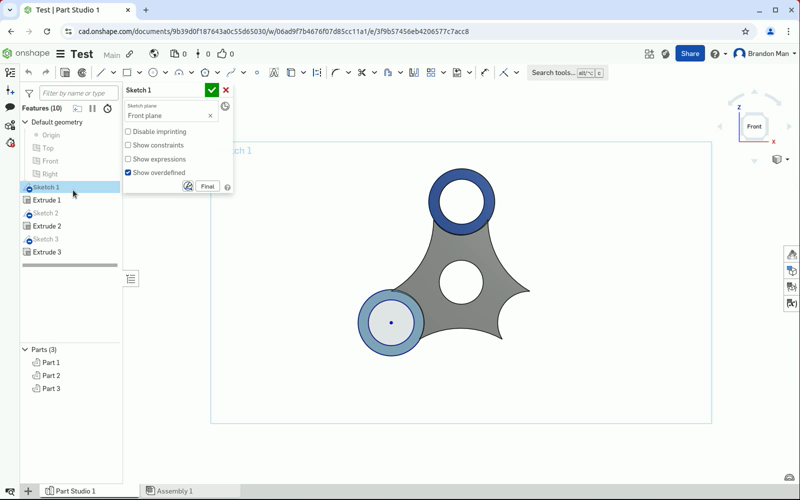
mouse_move(229, 92)
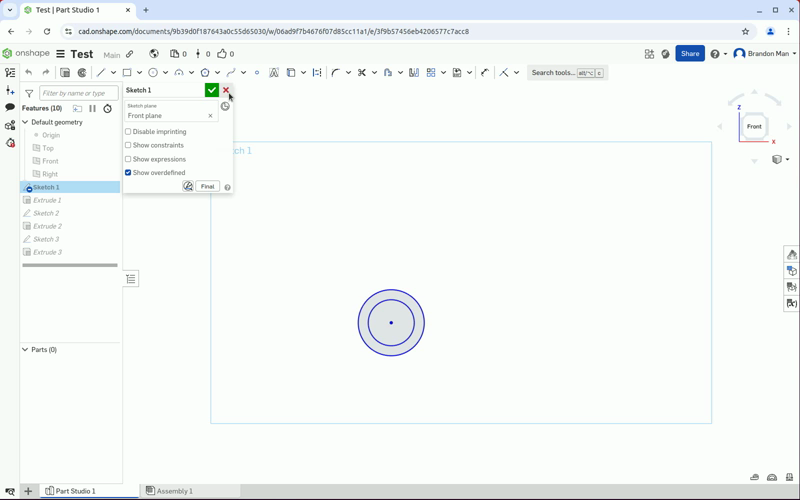
click(229, 92)
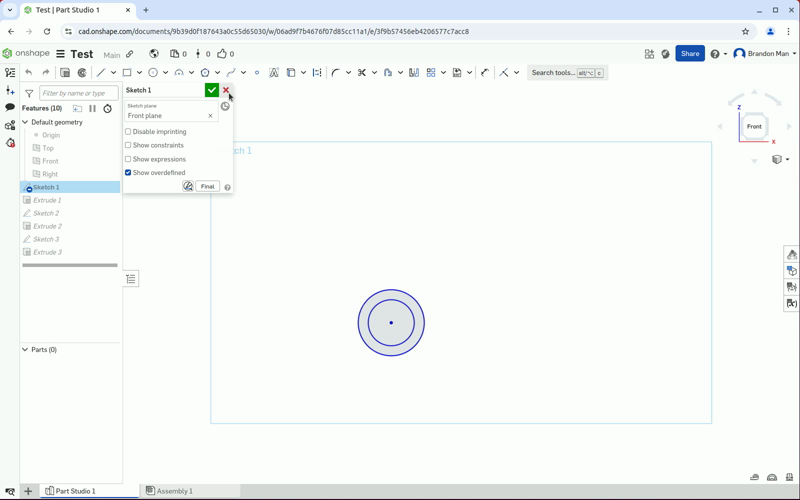
key(shift+s)
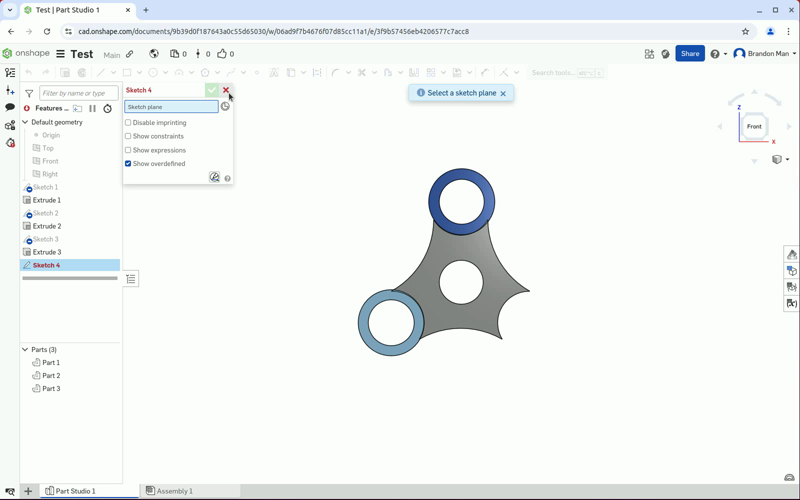
mouse_move(73, 163)
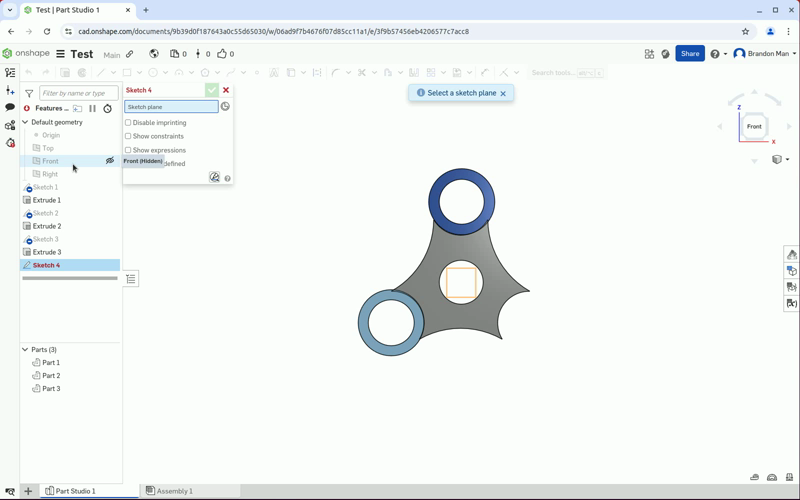
click(73, 163)
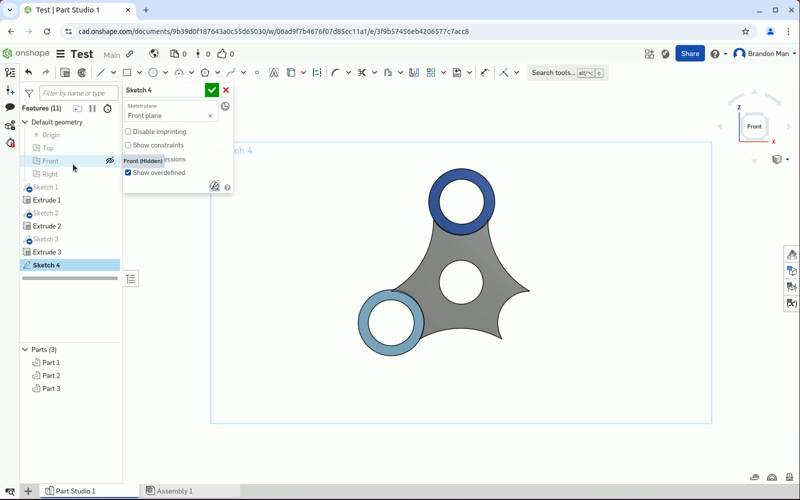
mouse_move(73, 352)
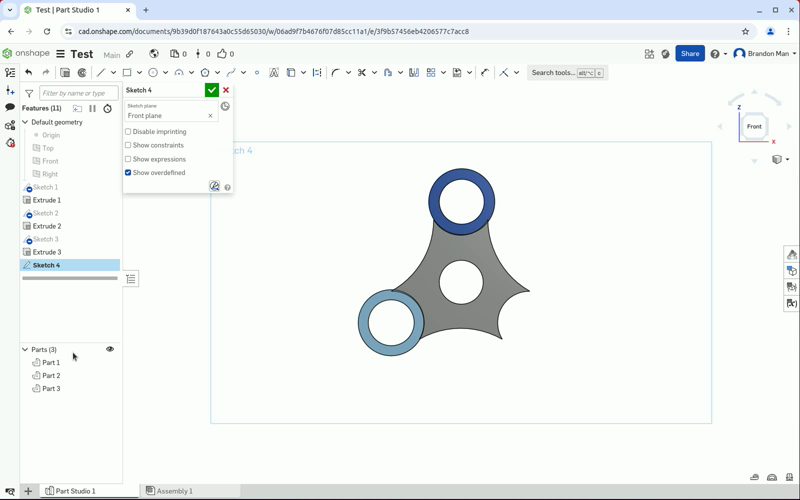
key(y)
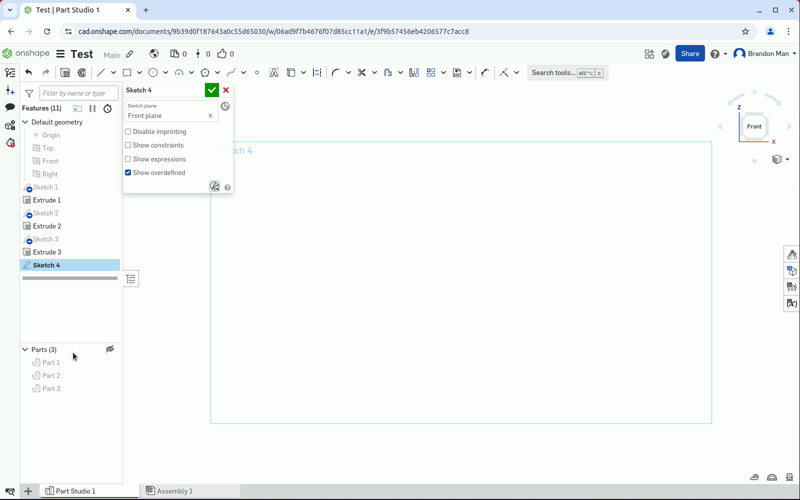
key(c)
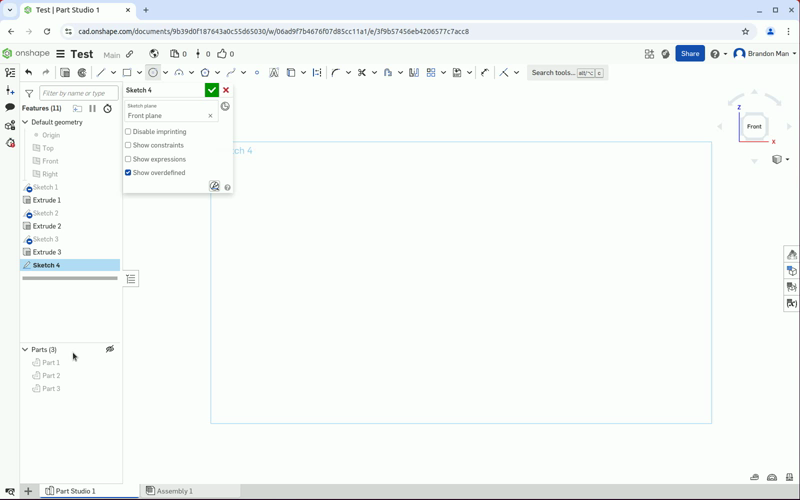
key_down(shift)
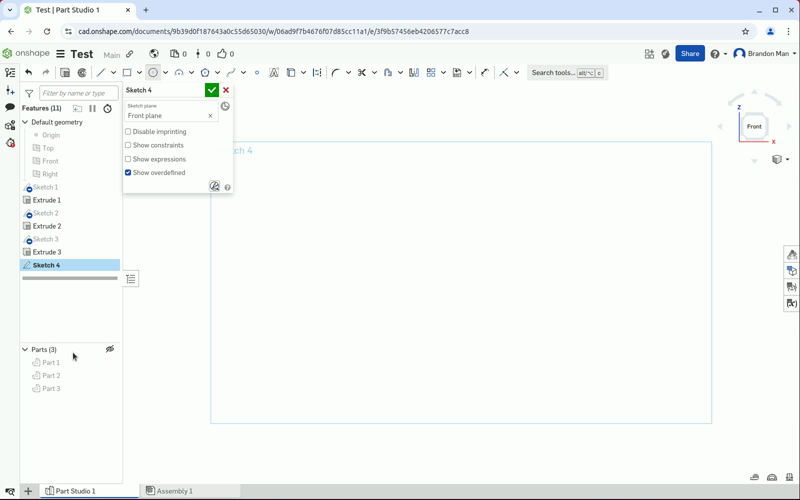
mouse_move(531, 322)
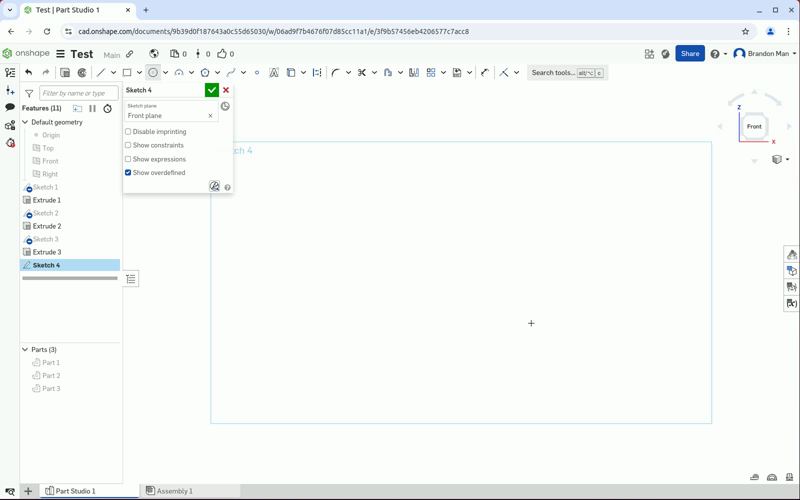
click(531, 322)
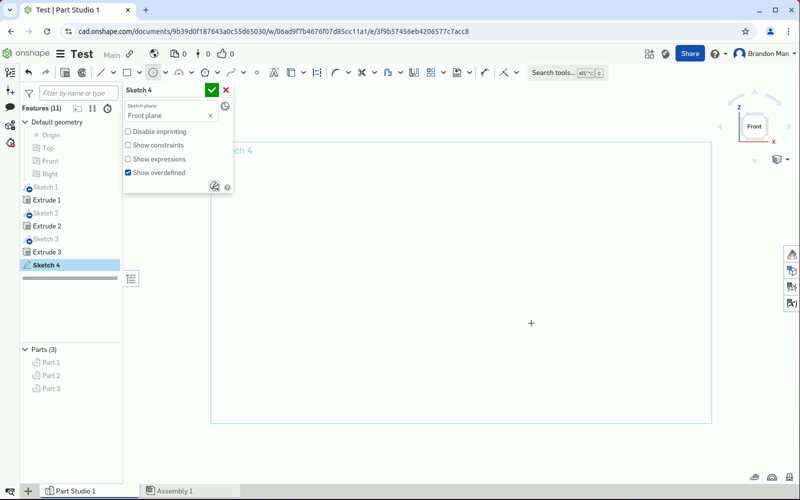
key_up(shift)
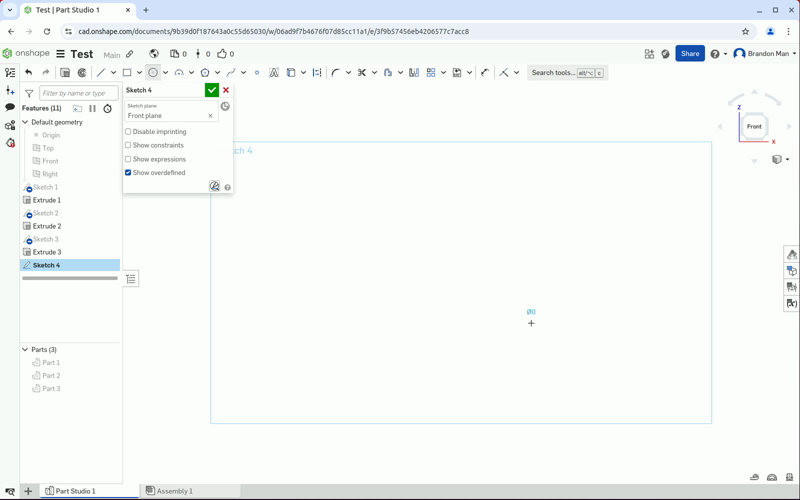
mouse_move(563, 322)
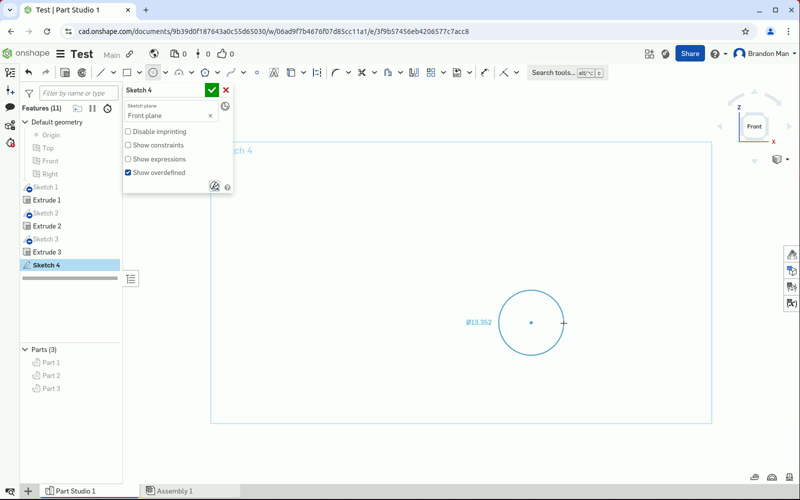
click(563, 322)
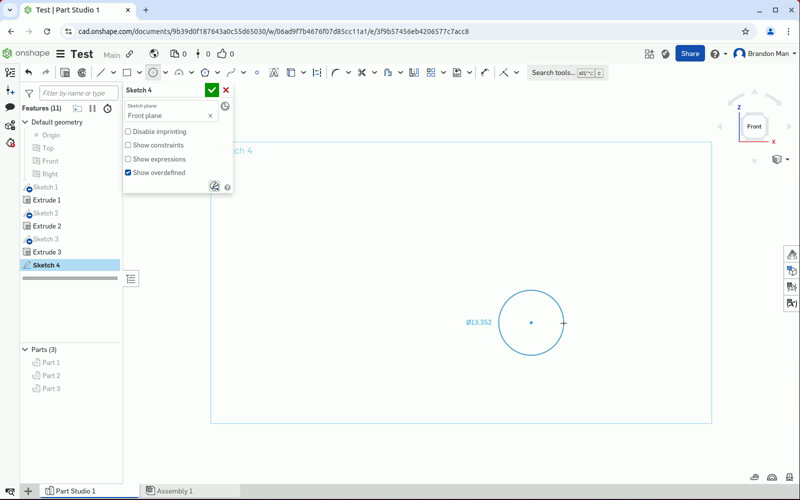
key(esc)
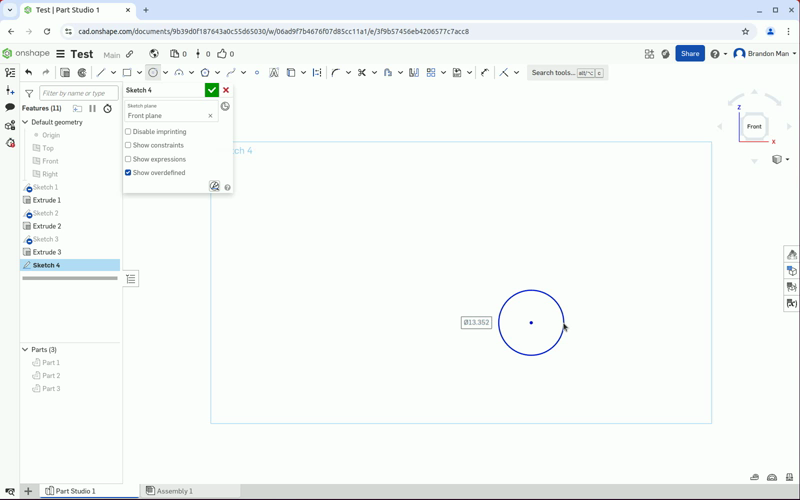
key(c)
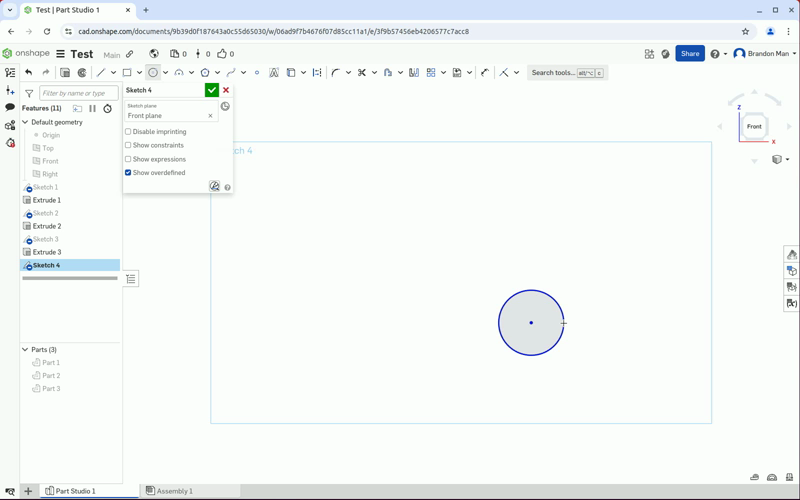
key_down(shift)
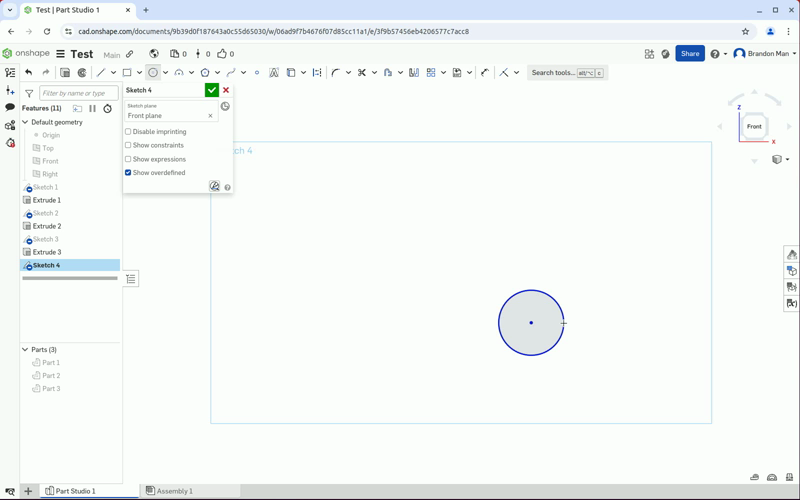
mouse_move(531, 322)
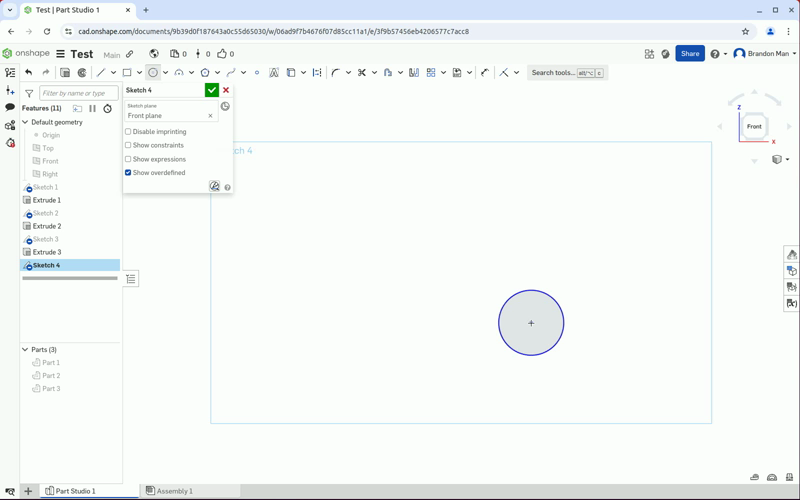
click(531, 322)
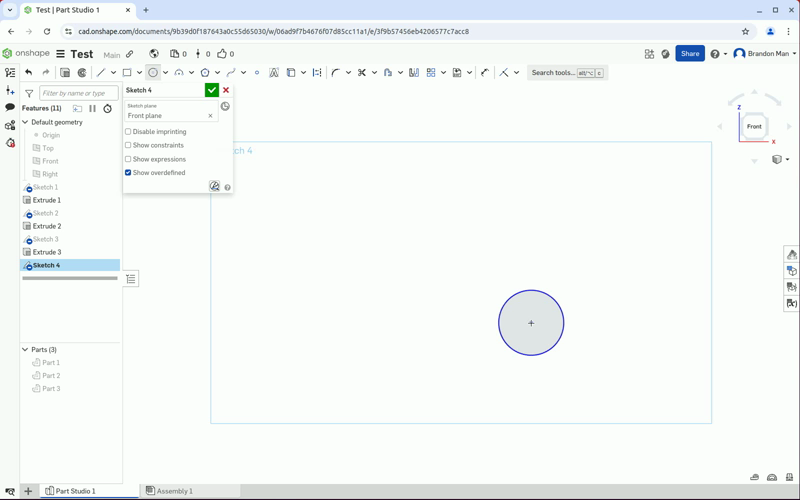
key_up(shift)
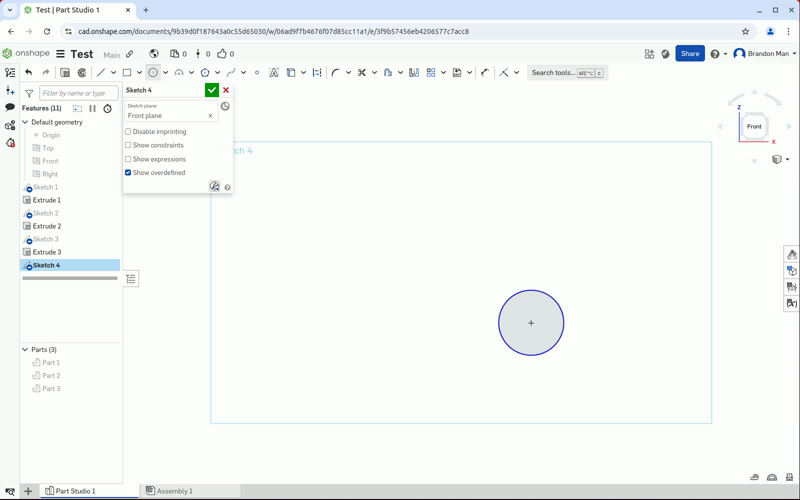
mouse_move(553, 322)
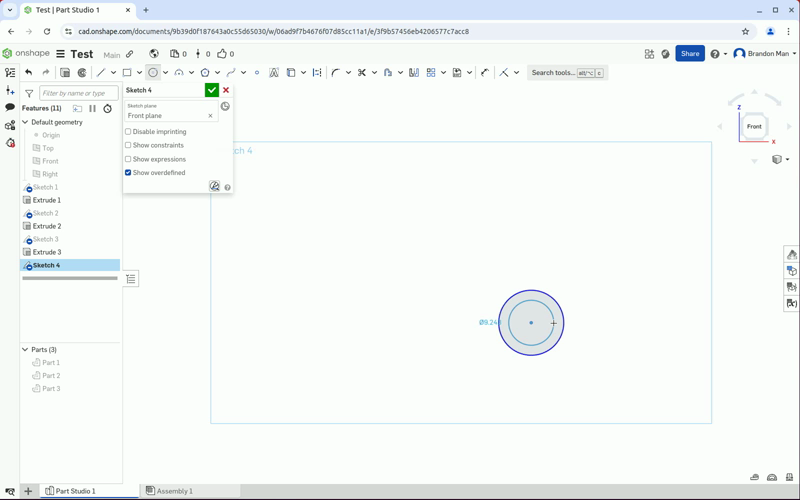
click(553, 322)
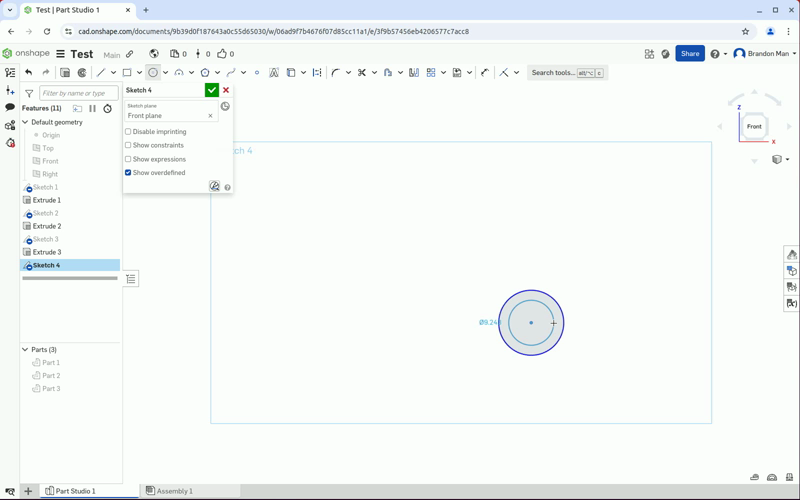
key(esc)
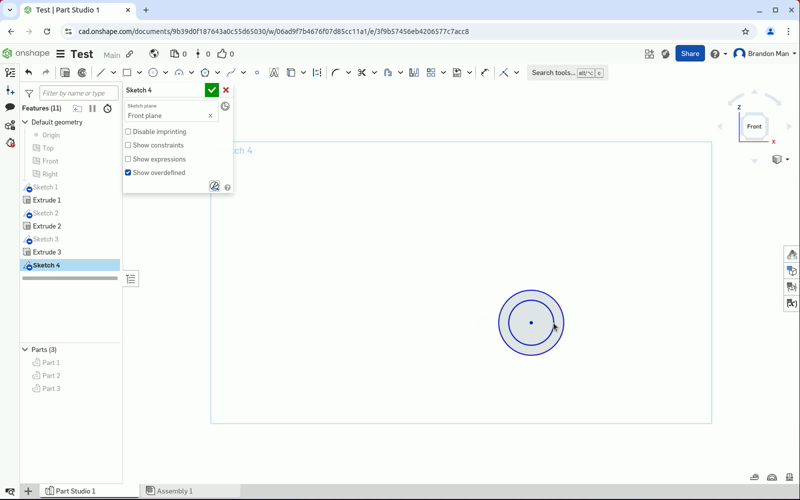
mouse_move(547, 303)
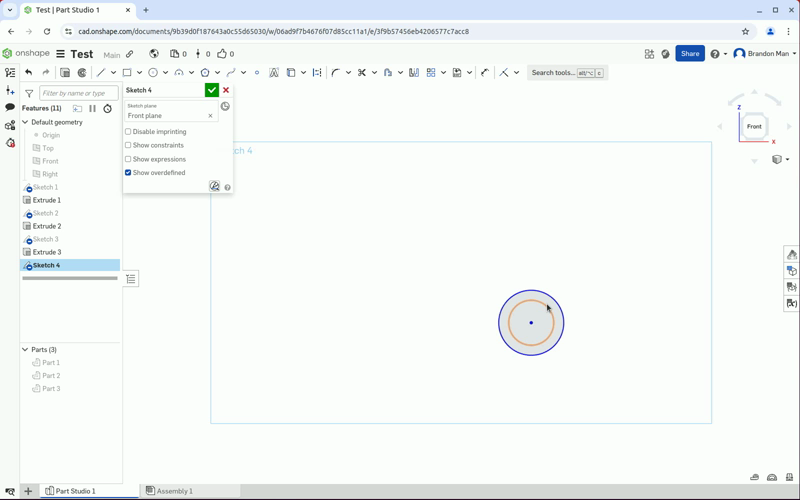
scroll(6)
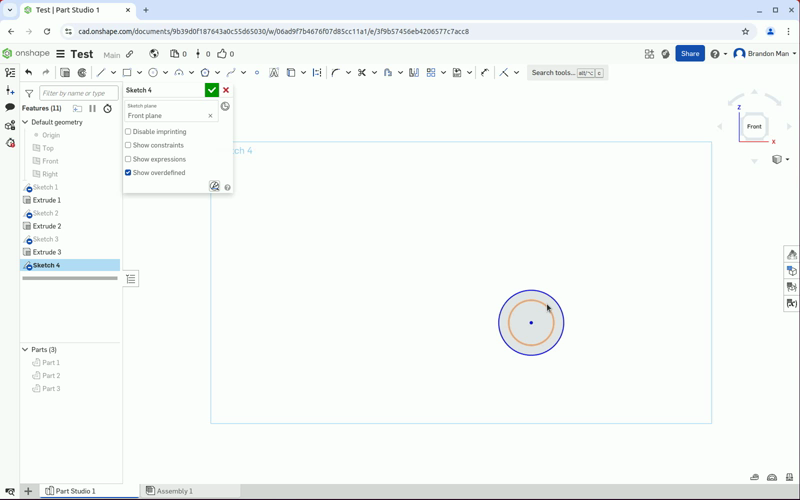
scroll(6)
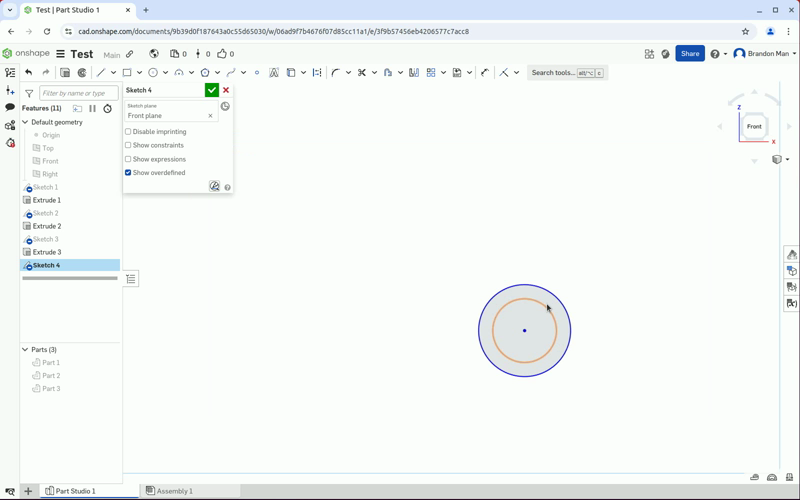
scroll(6)
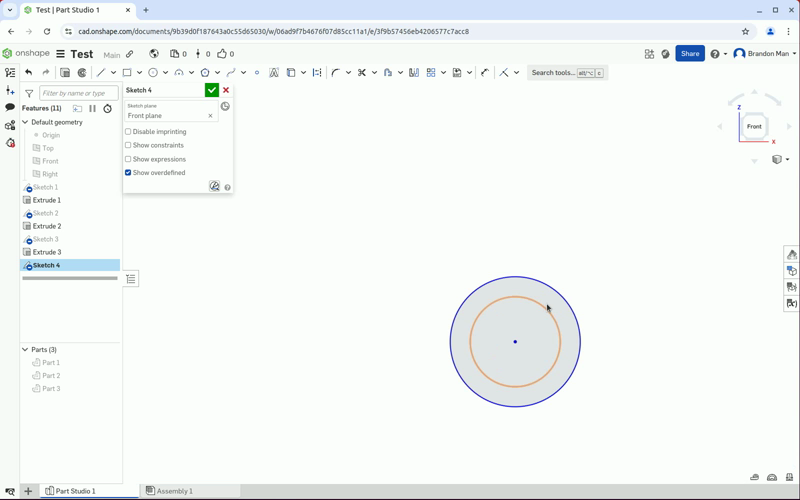
scroll(6)
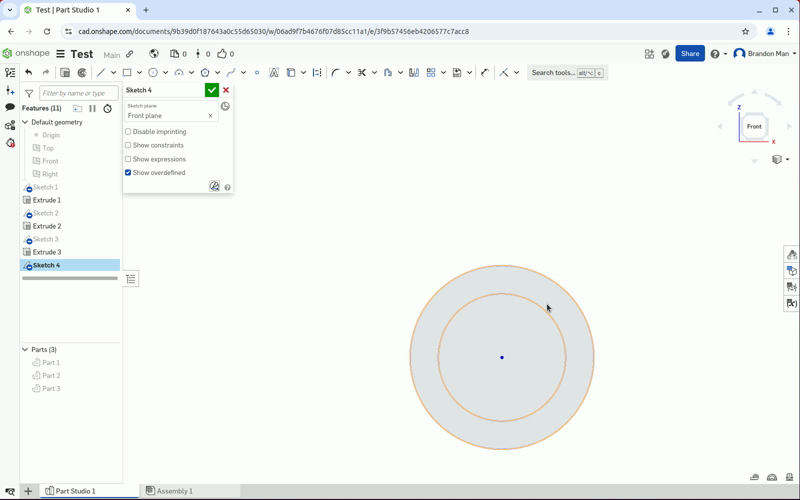
scroll(6)
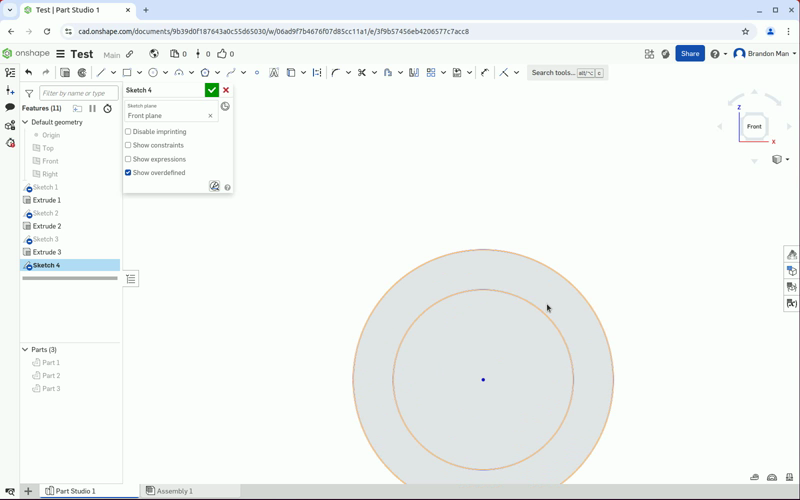
scroll(6)
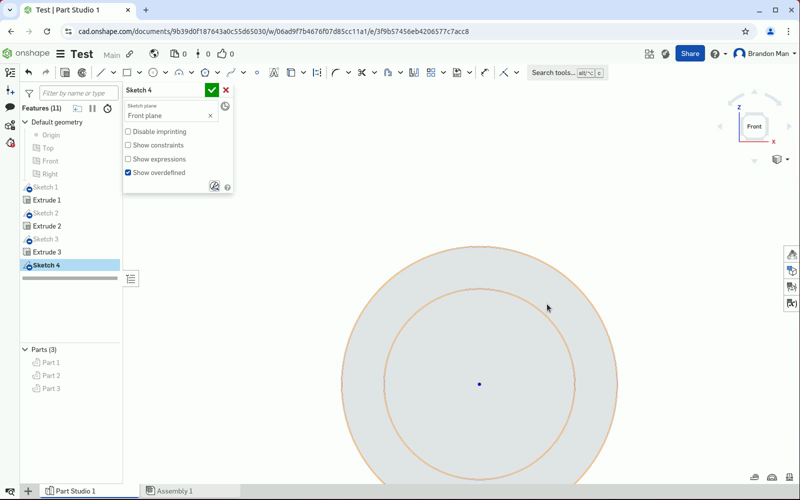
scroll(6)
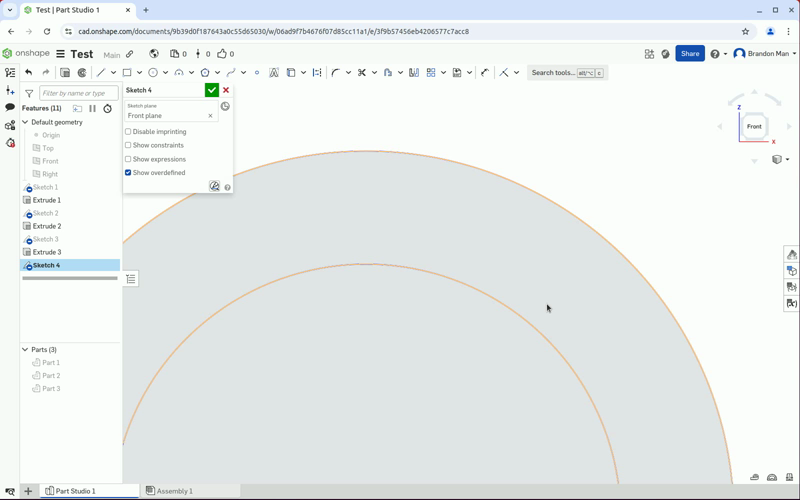
click(547, 303)
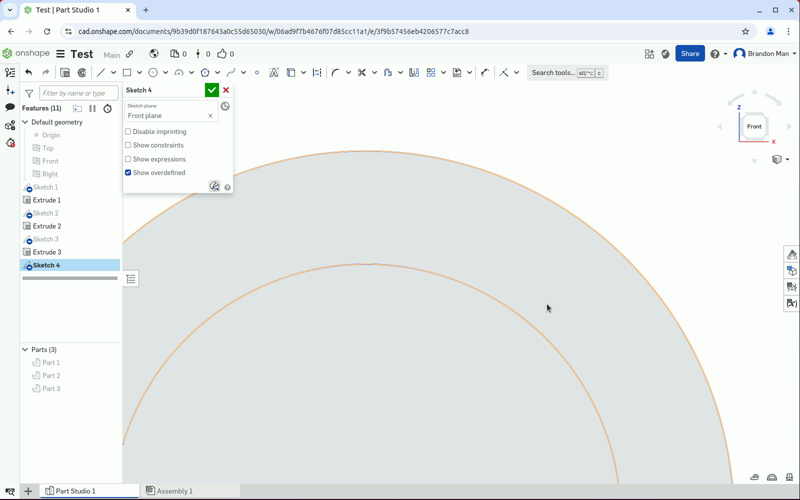
scroll(-6)
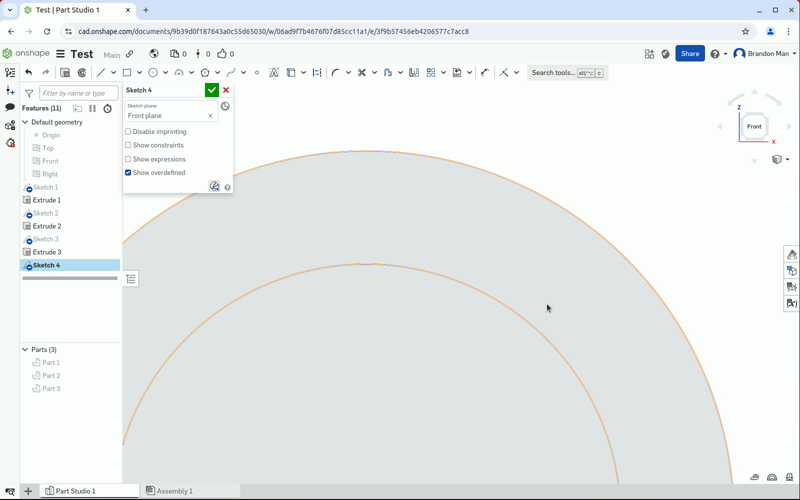
scroll(-6)
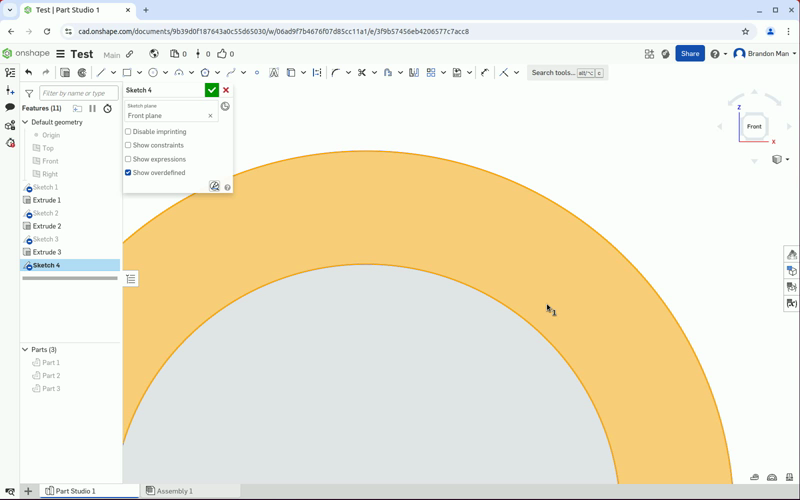
scroll(-6)
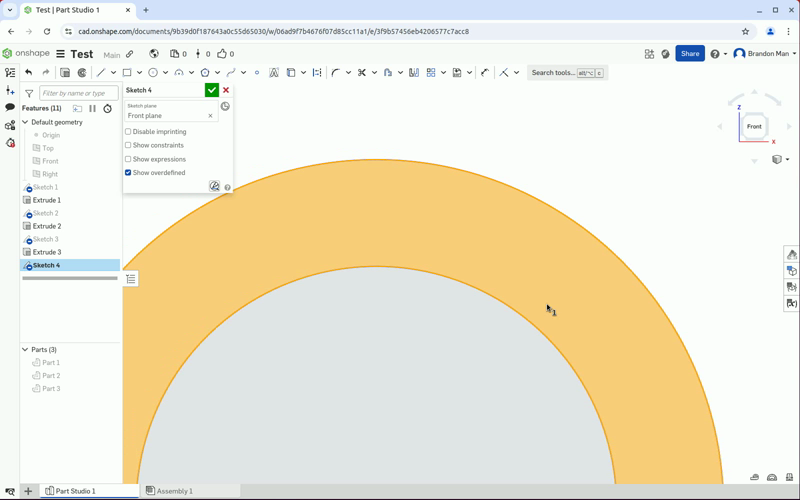
scroll(-6)
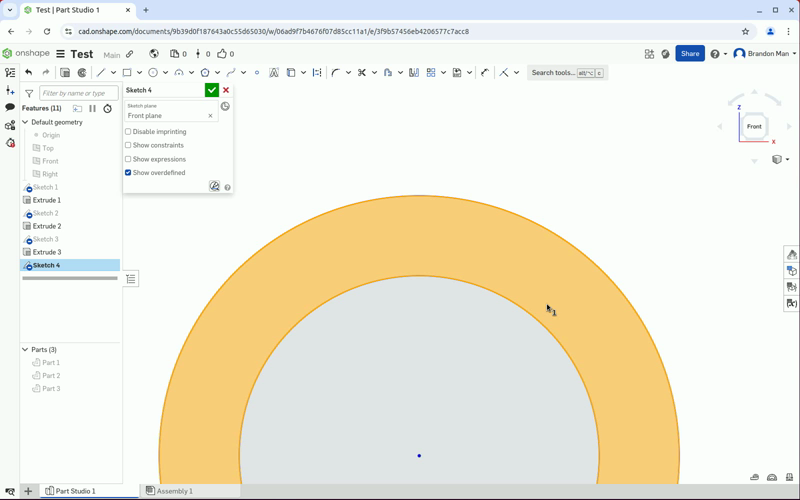
scroll(-6)
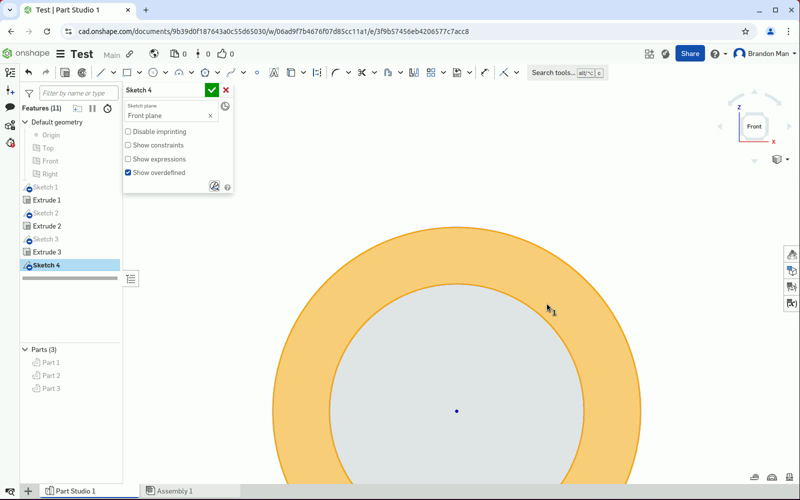
scroll(-6)
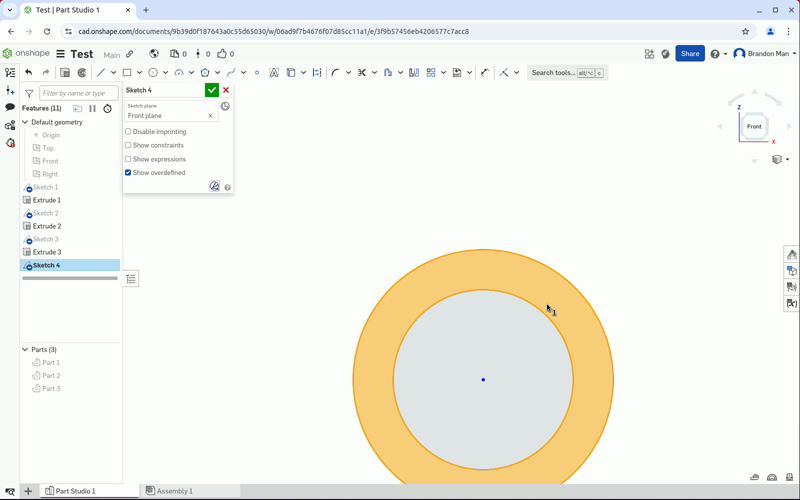
scroll(-6)
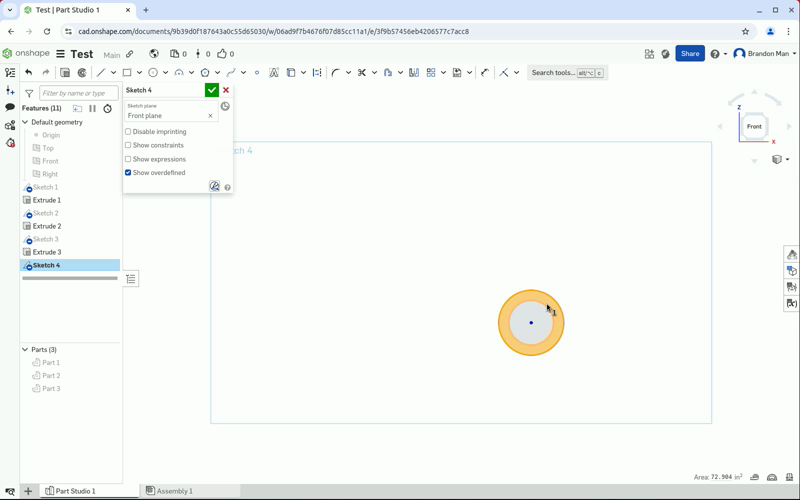
mouse_move(73, 352)
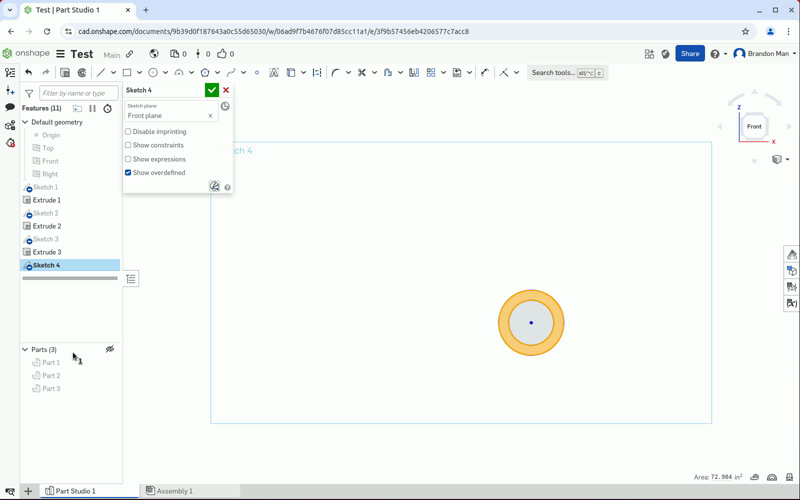
key(shift+y)
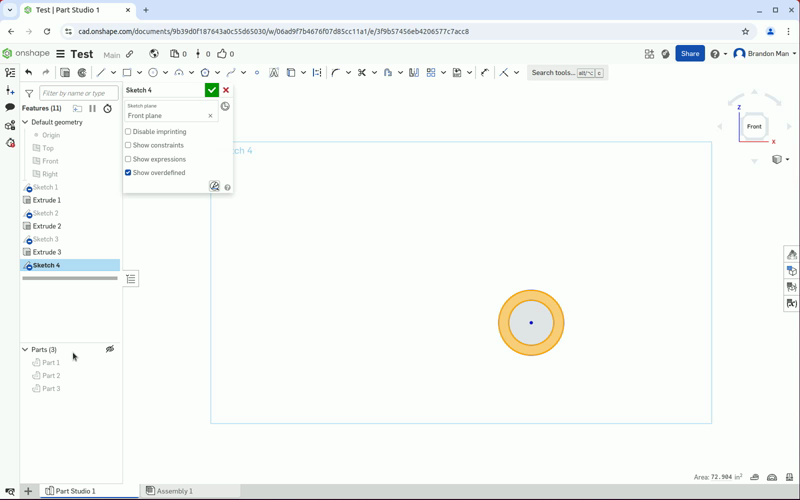
key(shift+e)
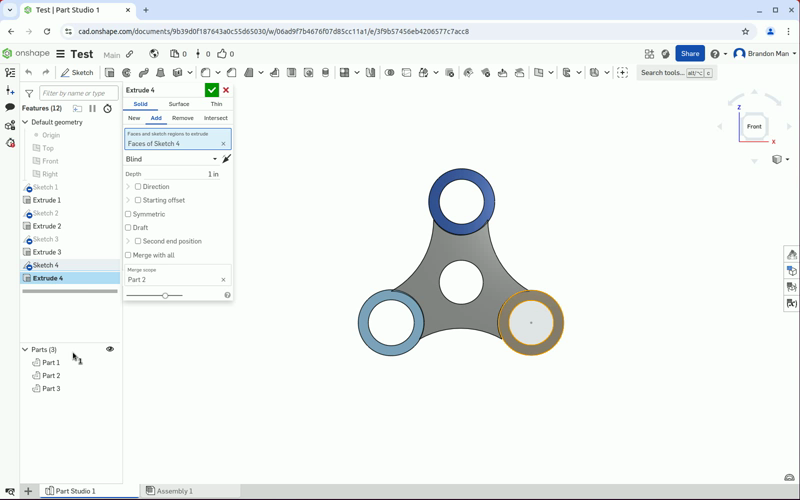
mouse_move(143, 106)
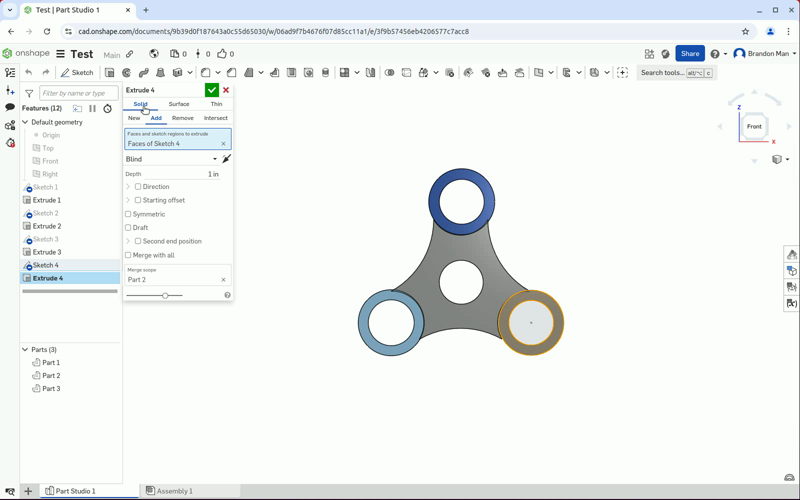
click(143, 106)
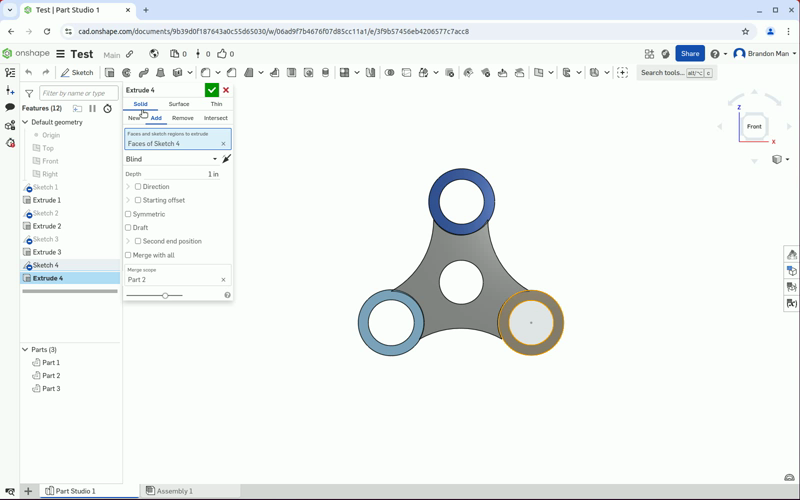
mouse_move(137, 120)
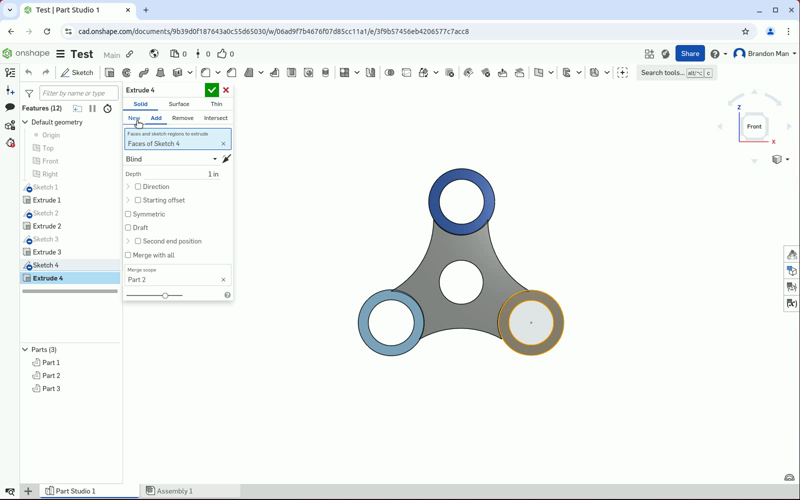
click(137, 120)
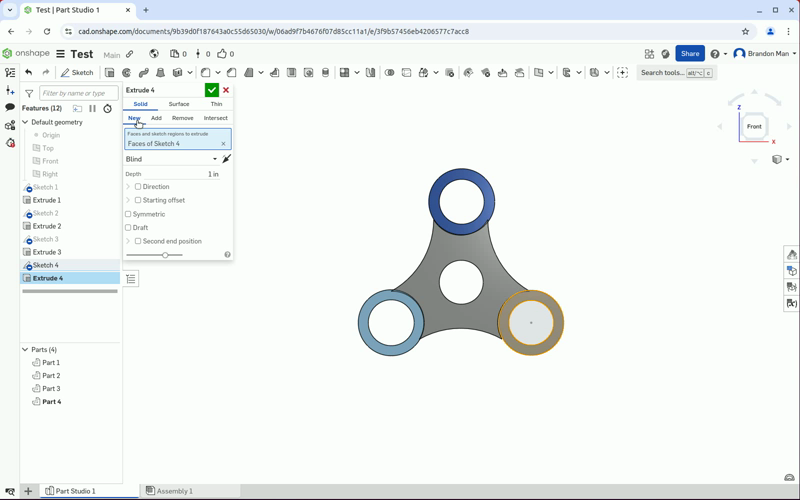
key(tab, 4)
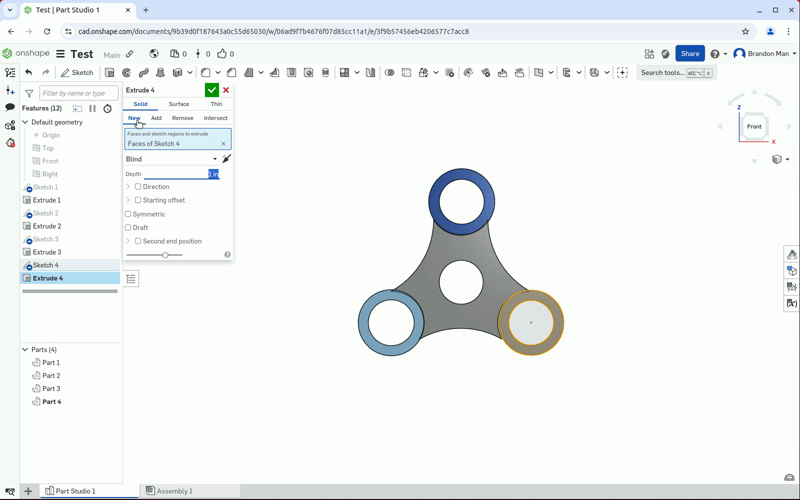
text(2.889)
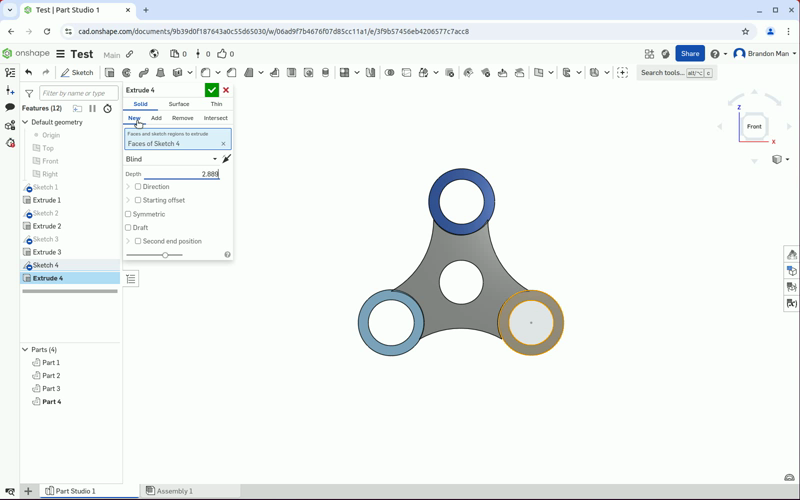
key(enter)
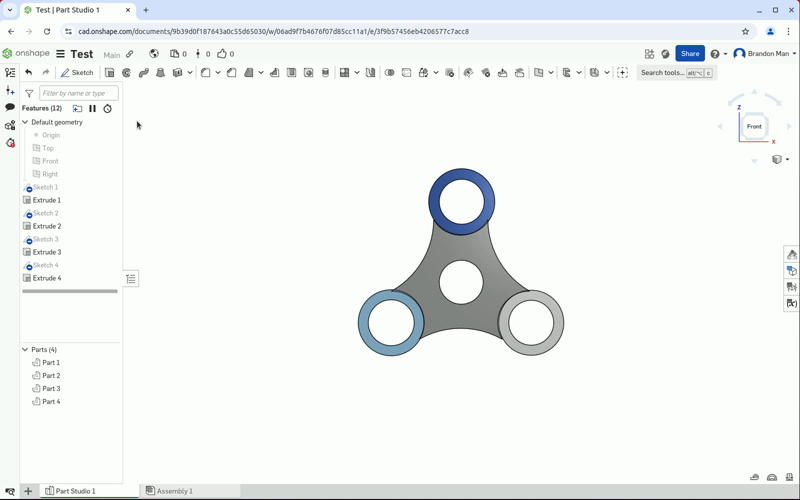
key(shift+h)
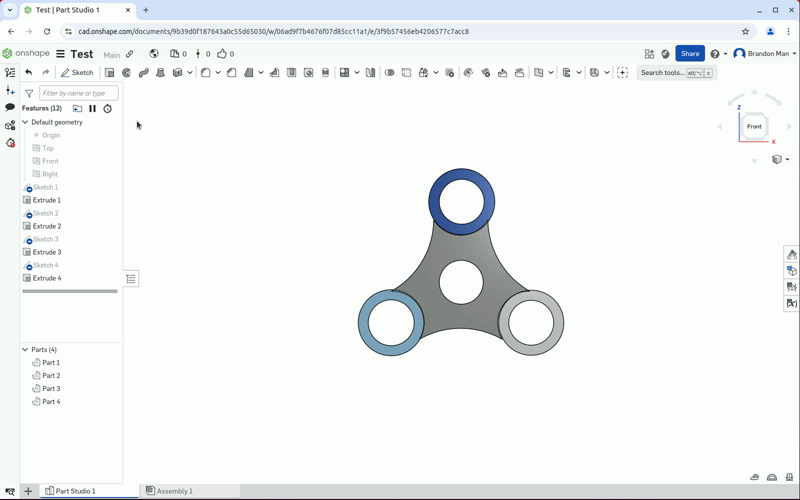
key(shift+h)
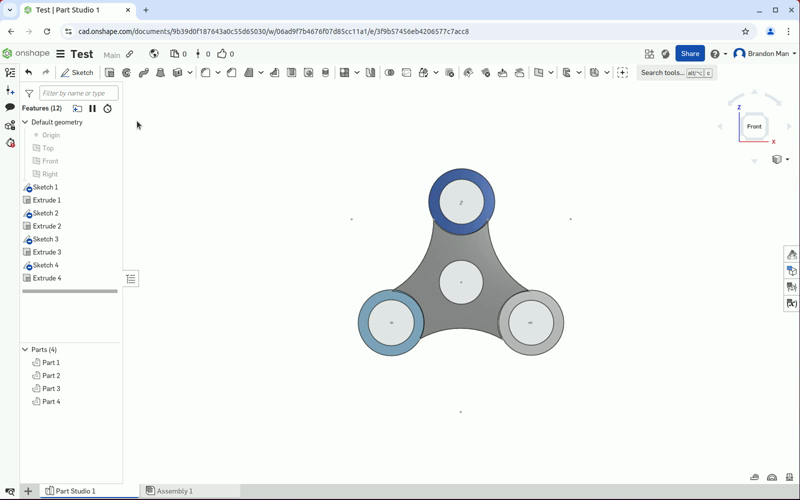
key(shift+7)
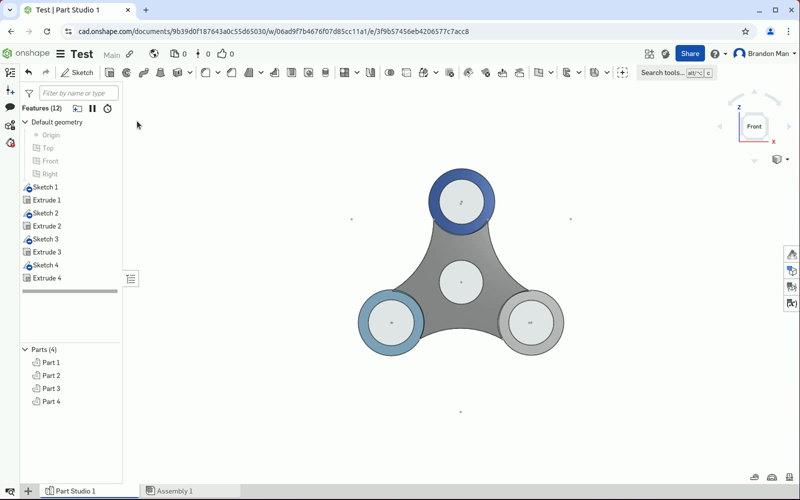
key(left, 2)
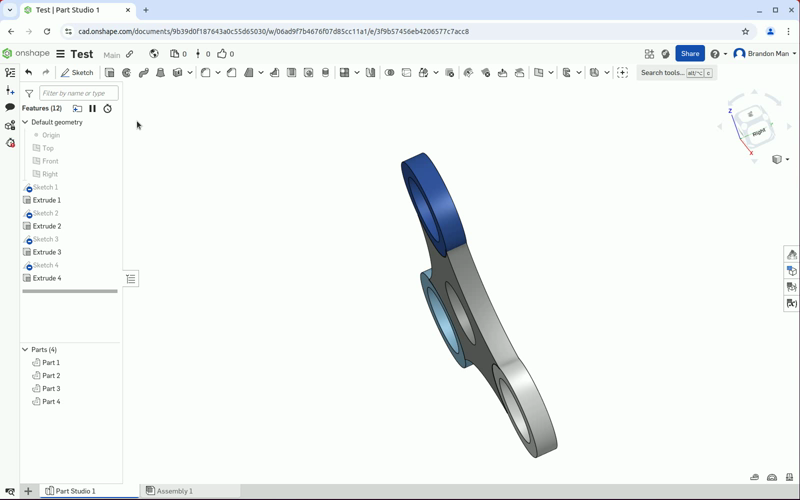
key(down, 2)
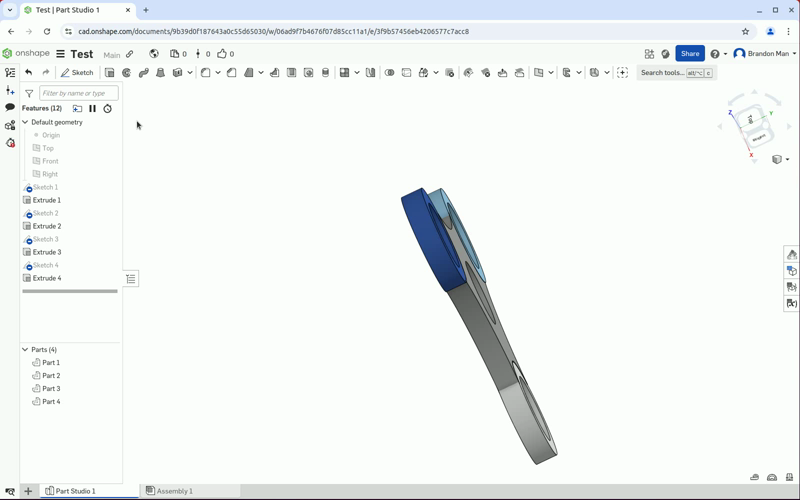
key(up, 2)
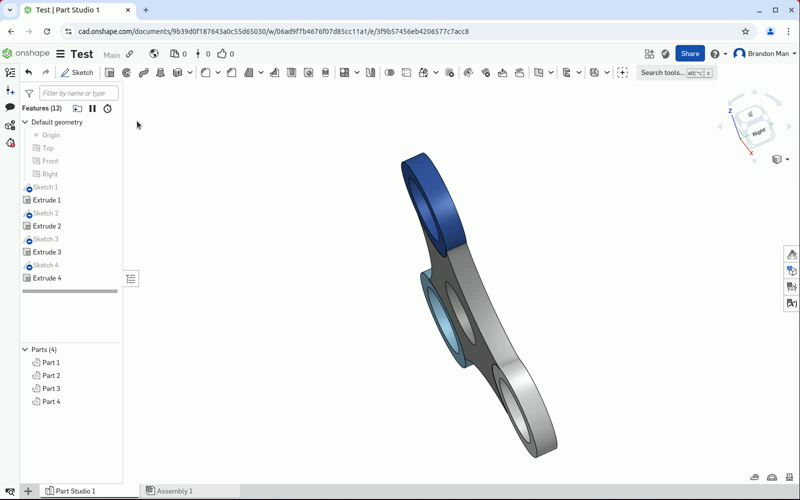
key(right, 2)
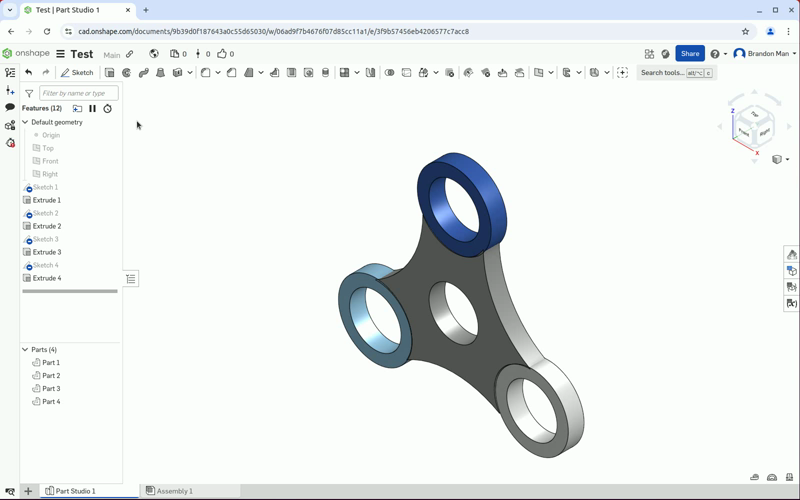
mouse_move(73, 189)
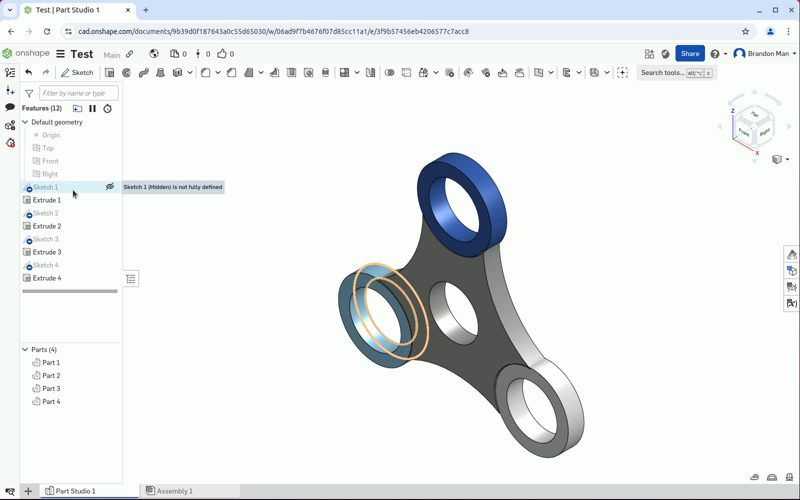
click(73, 189)